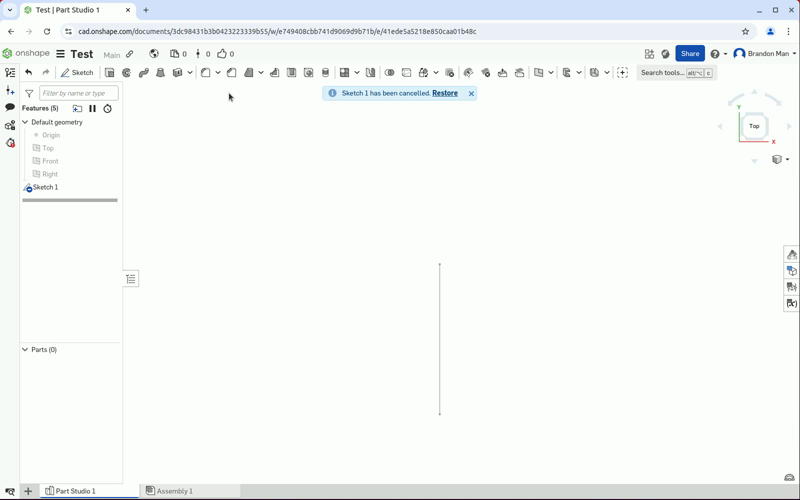
key(shift+h)
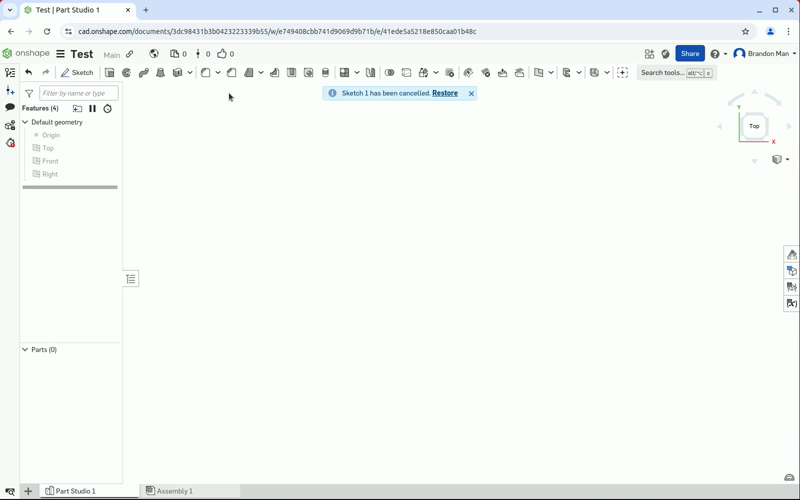
key(shift+s)
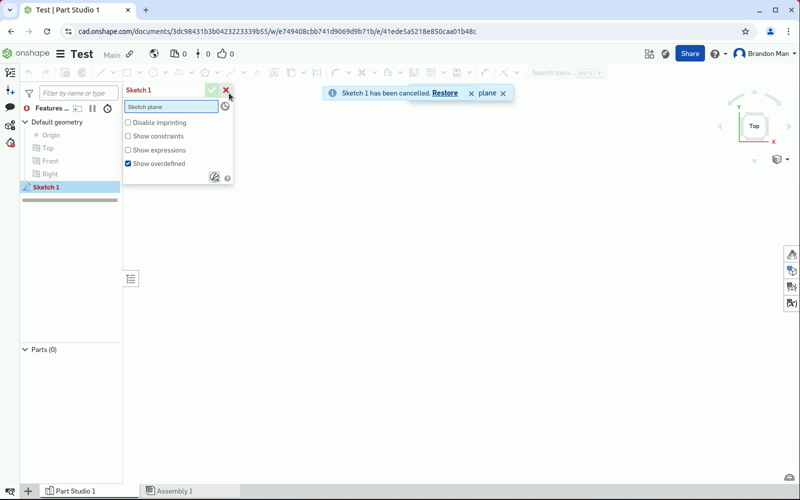
mouse_move(73, 150)
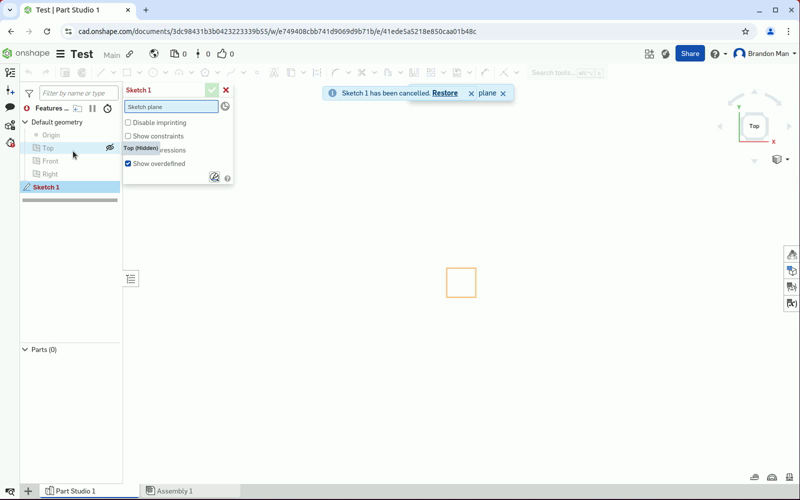
click(73, 150)
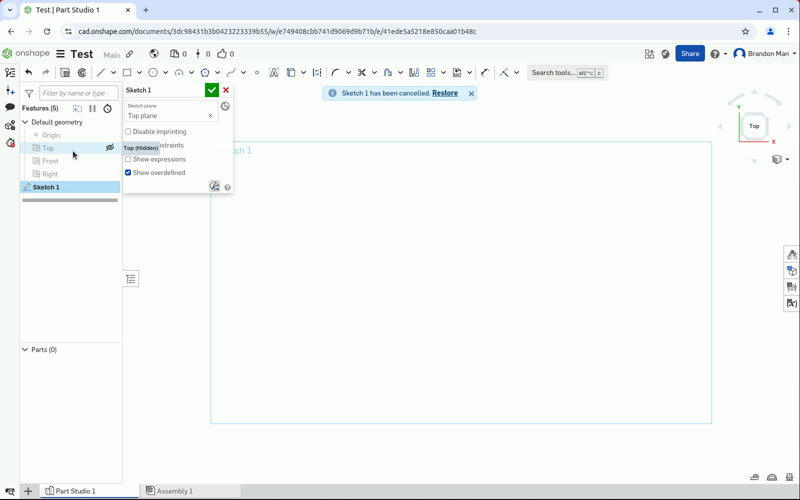
mouse_move(73, 352)
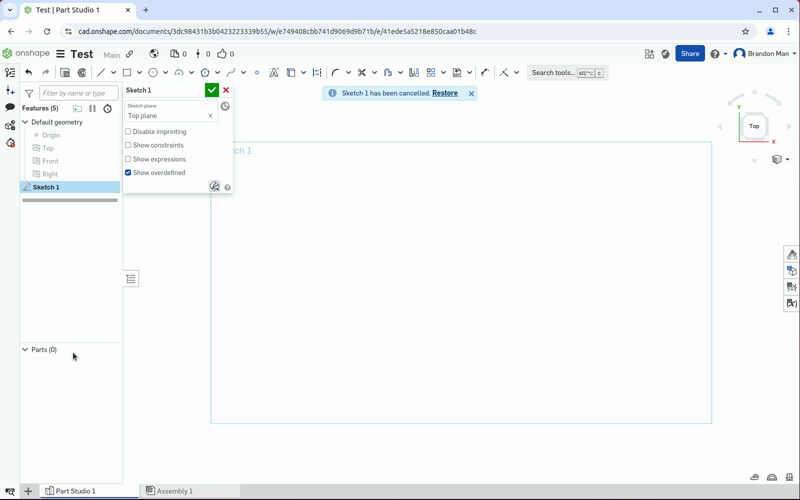
key(y)
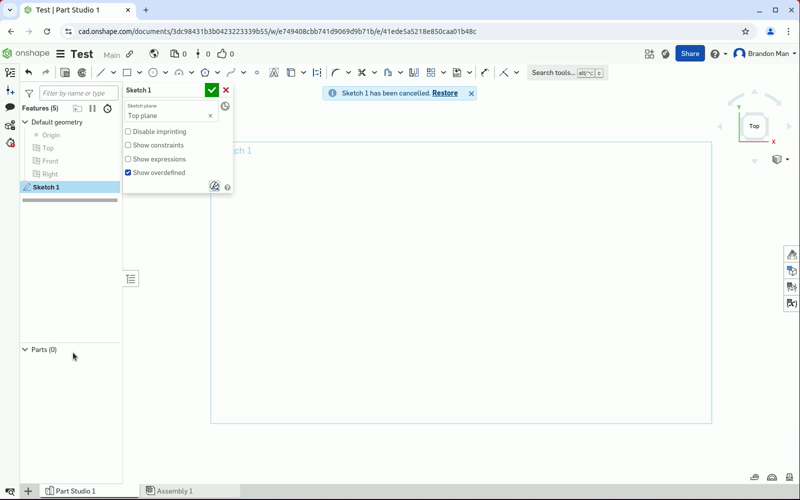
key(l)
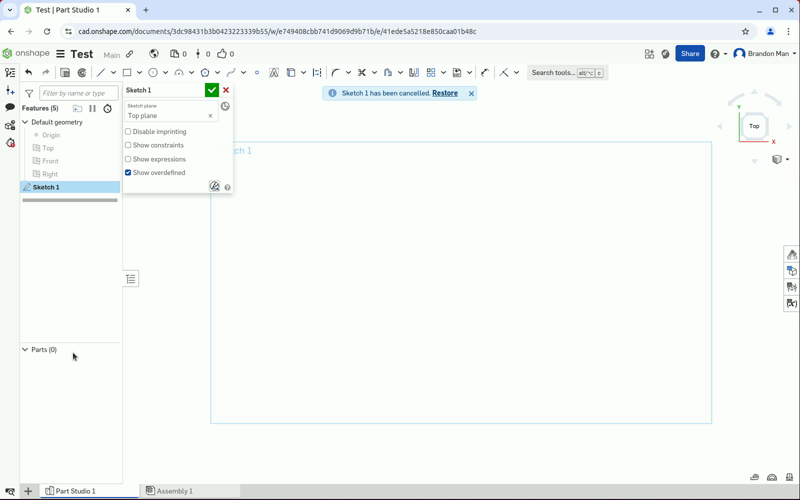
key_down(shift)
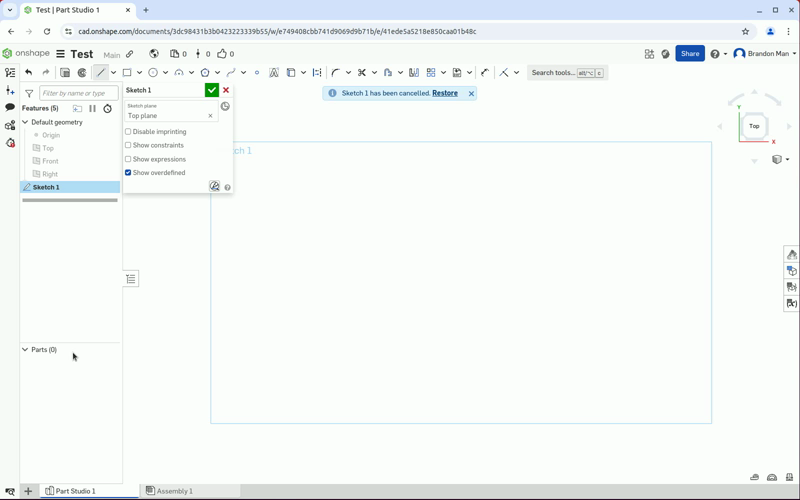
mouse_move(395, 268)
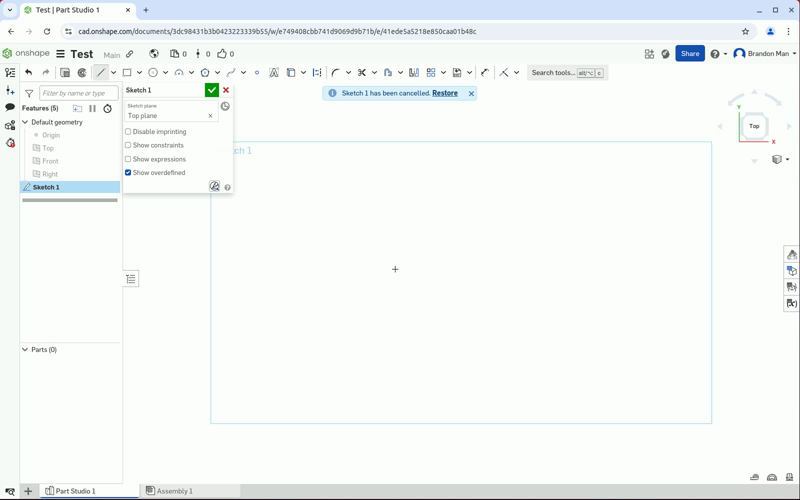
click(395, 268)
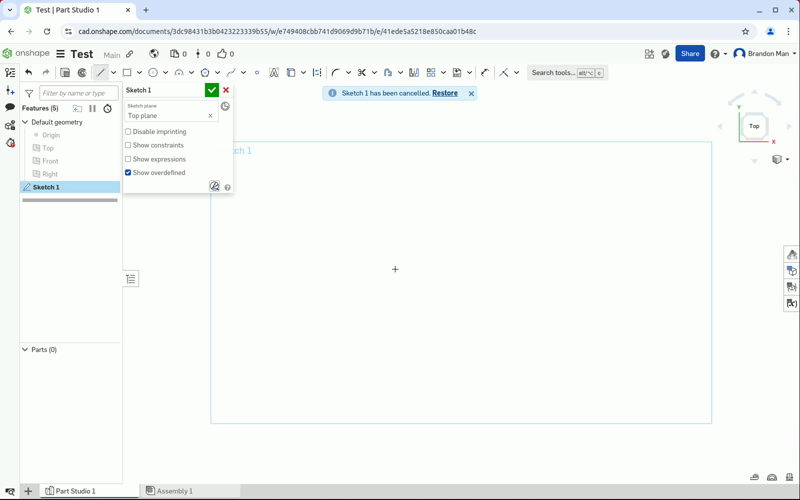
key_up(shift)
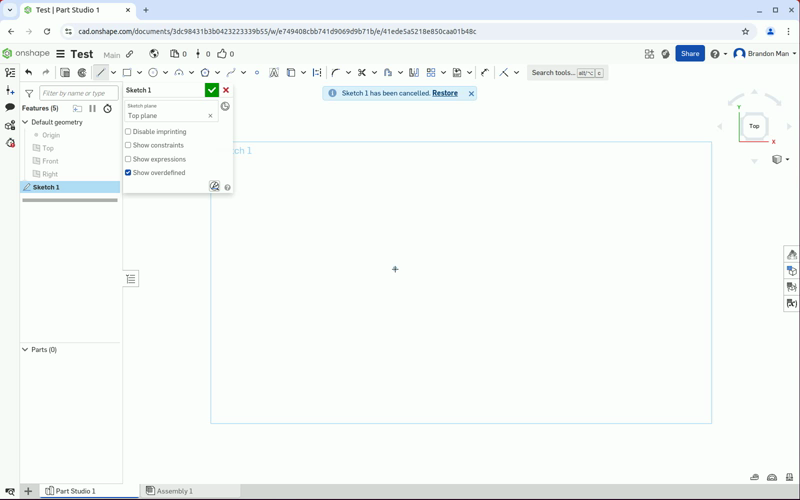
key_down(shift)
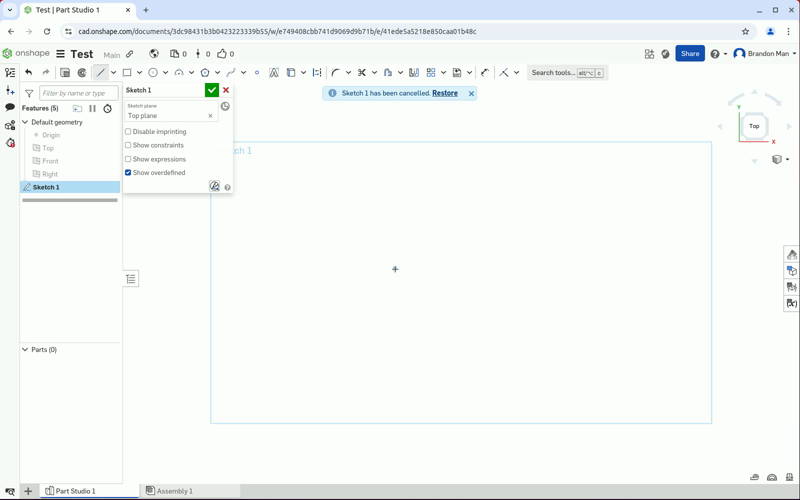
mouse_move(425, 268)
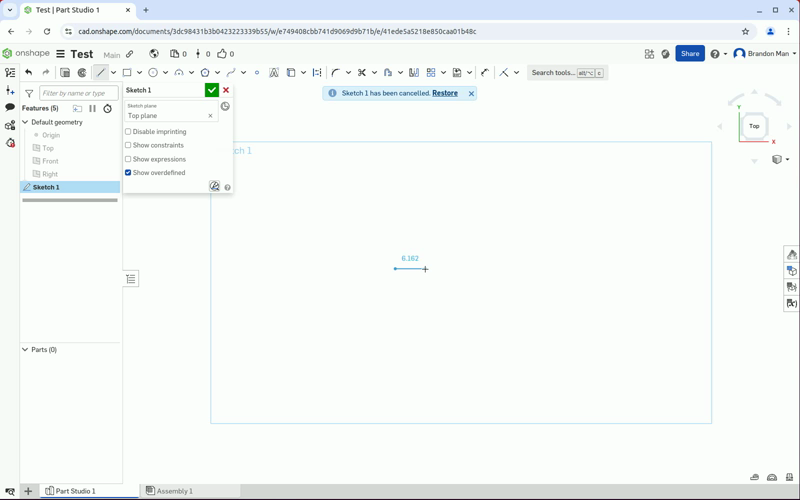
mouse_move(412, 268)
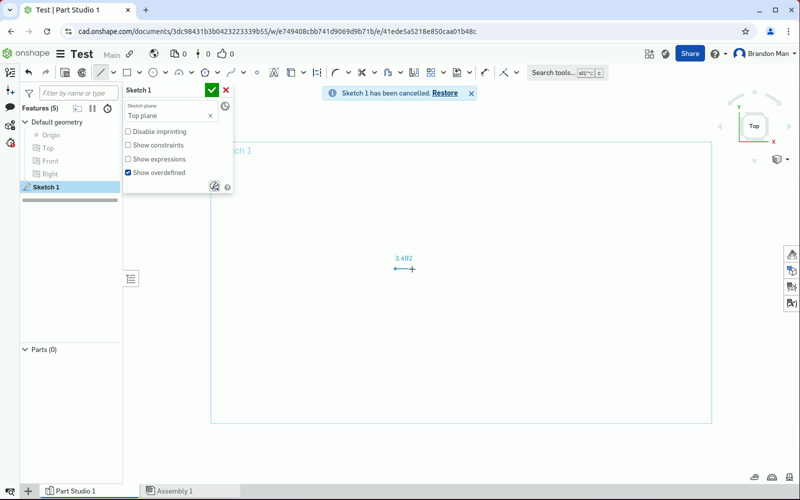
click(412, 268)
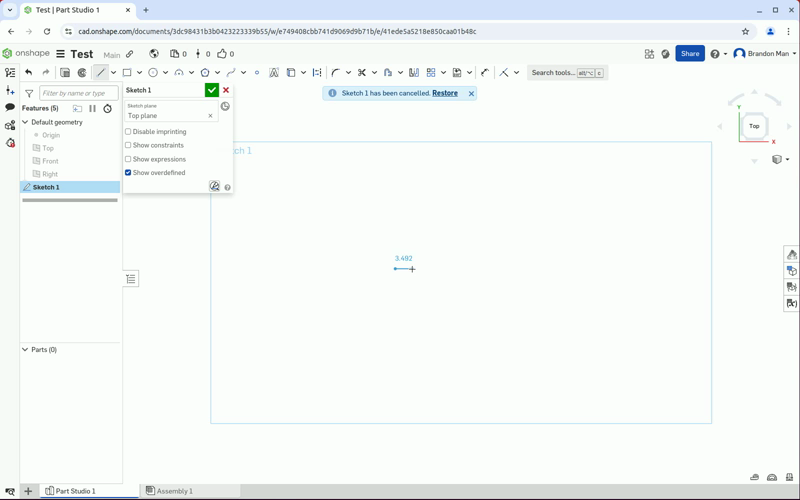
key_up(shift)
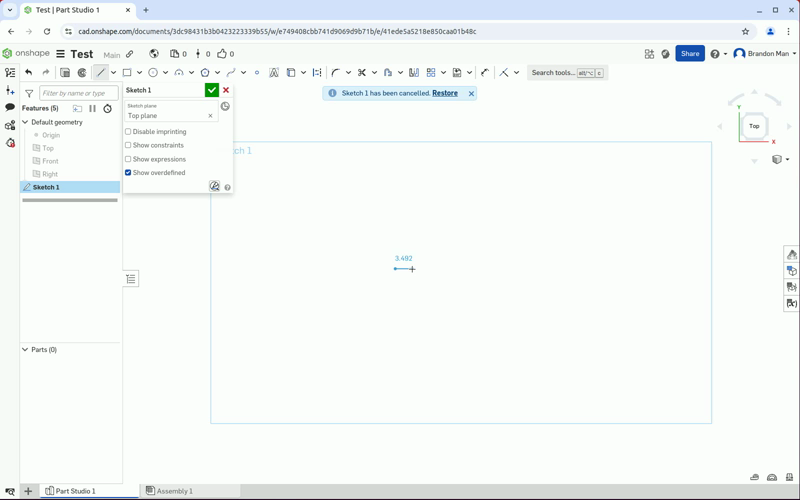
key_down(shift)
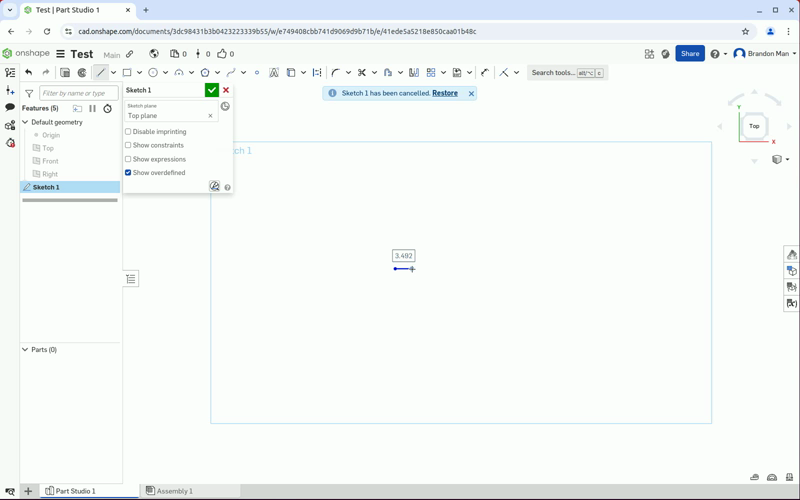
mouse_move(442, 268)
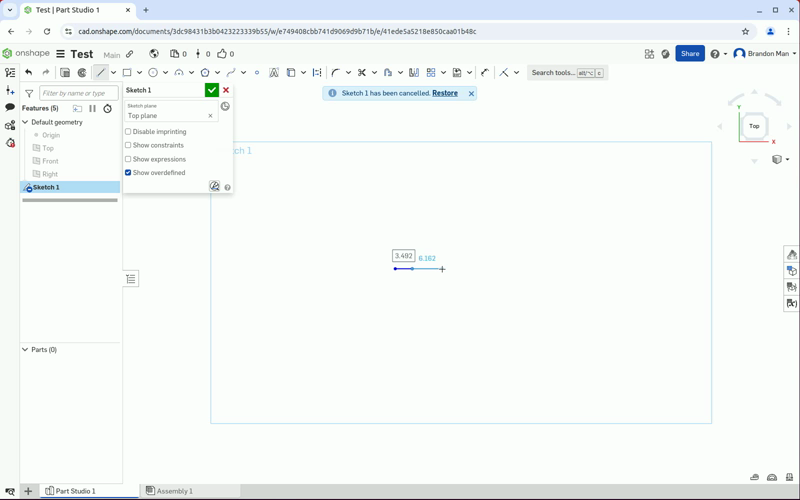
mouse_move(412, 258)
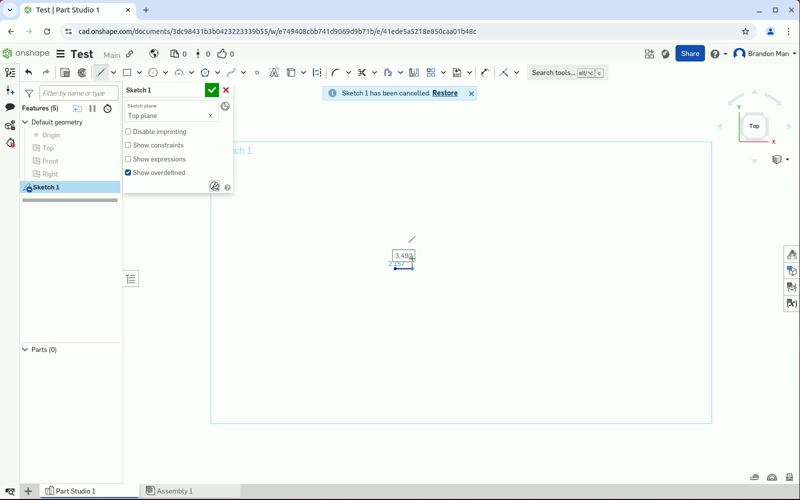
click(412, 258)
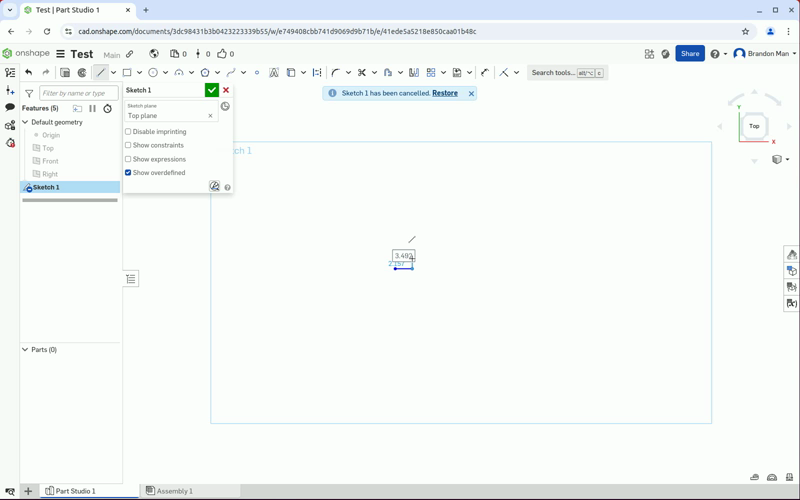
key_up(shift)
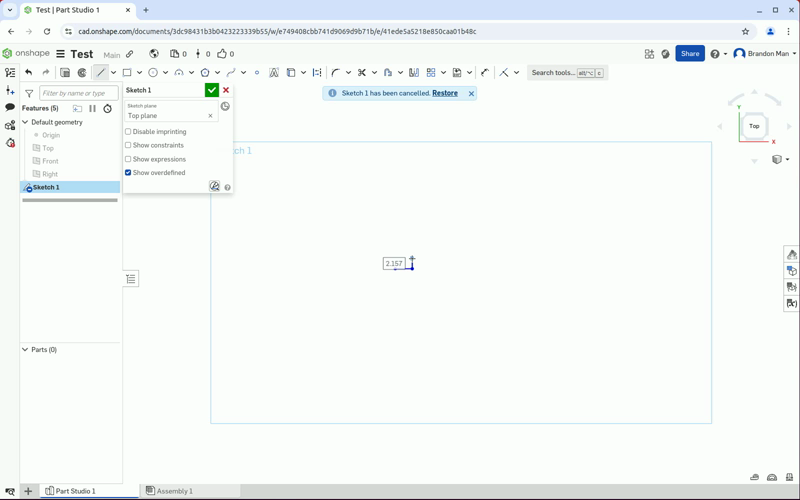
key_down(shift)
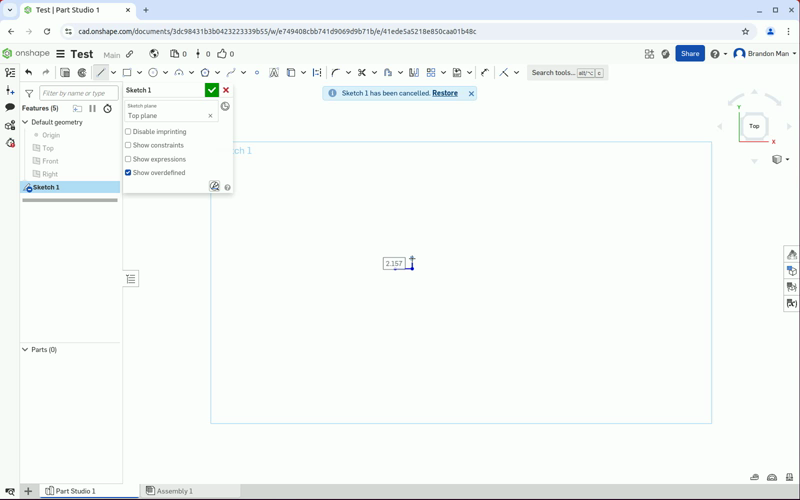
mouse_move(442, 258)
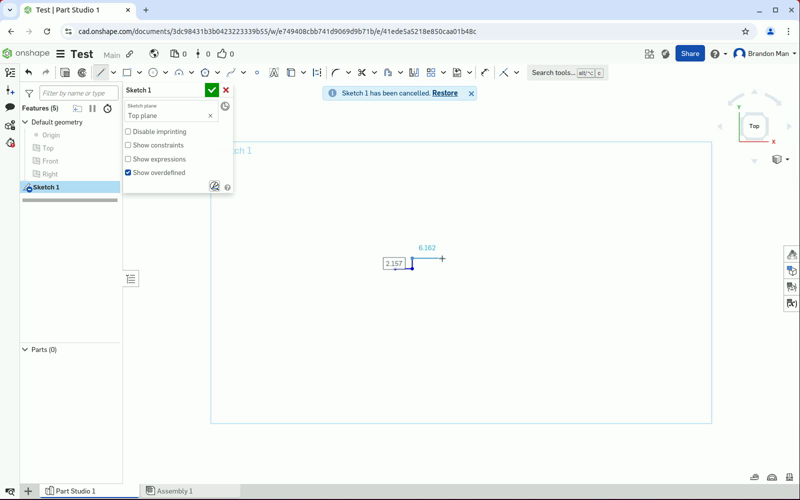
mouse_move(407, 253)
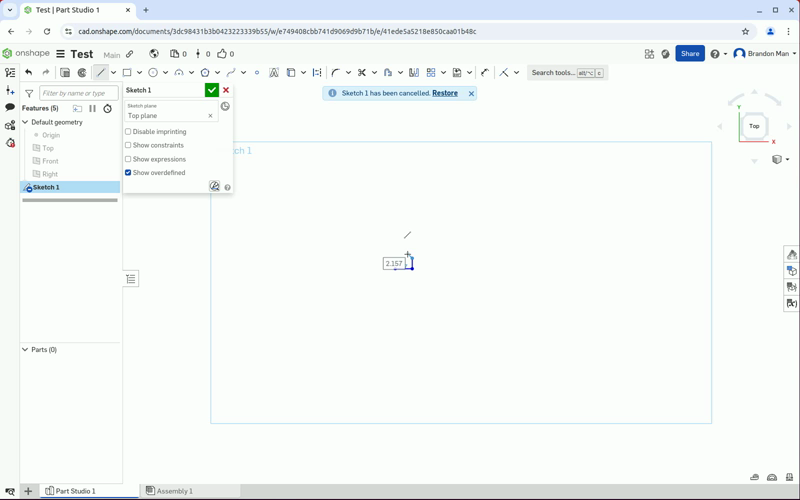
scroll(6)
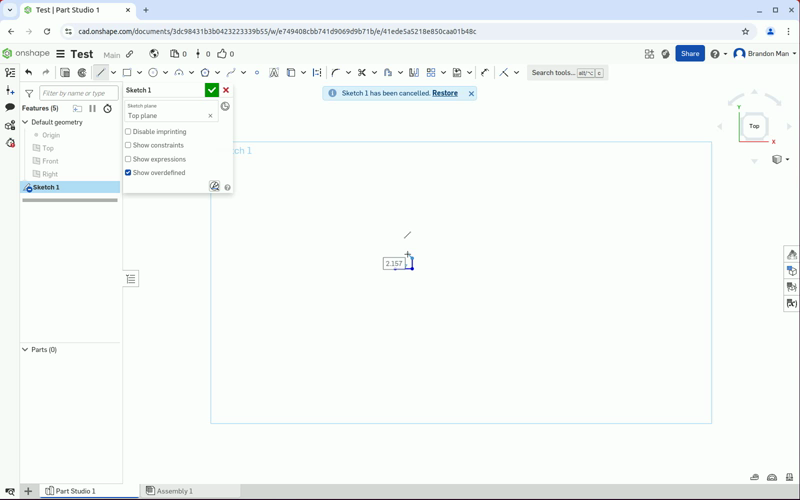
scroll(6)
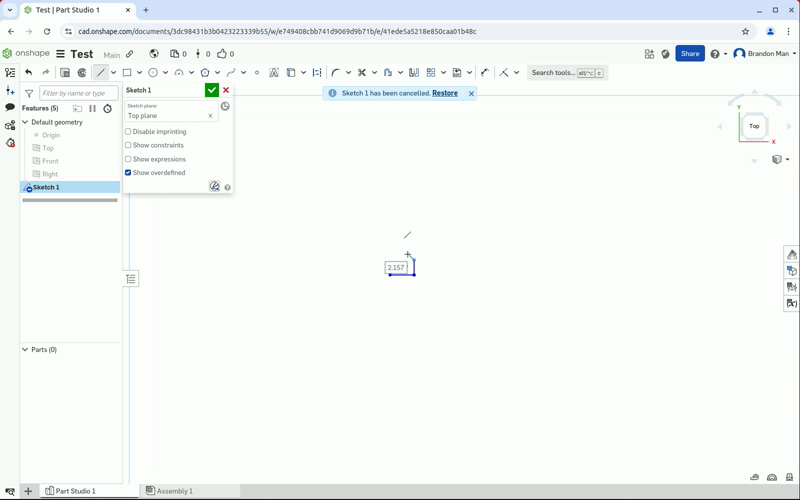
scroll(6)
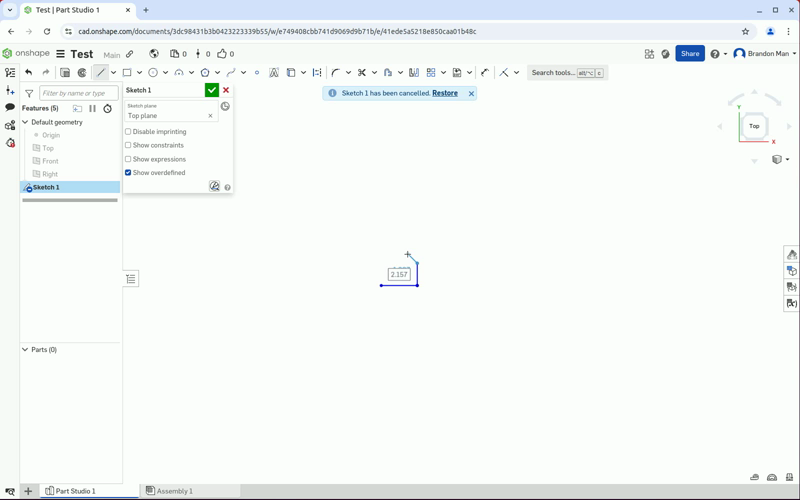
scroll(6)
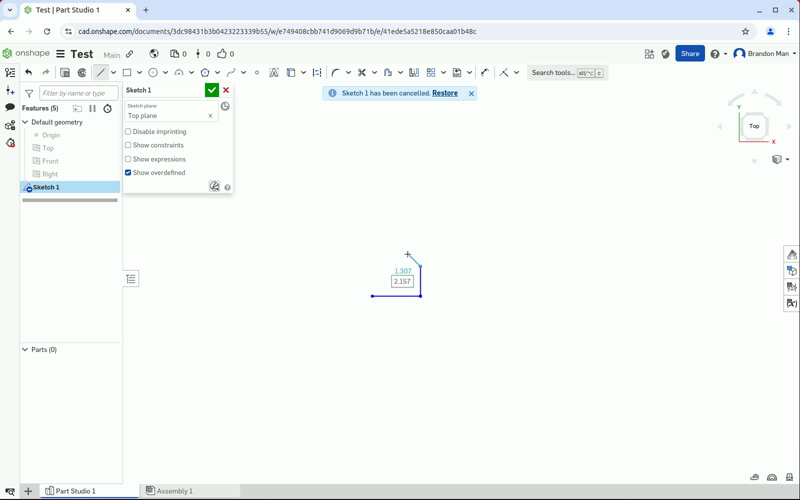
scroll(6)
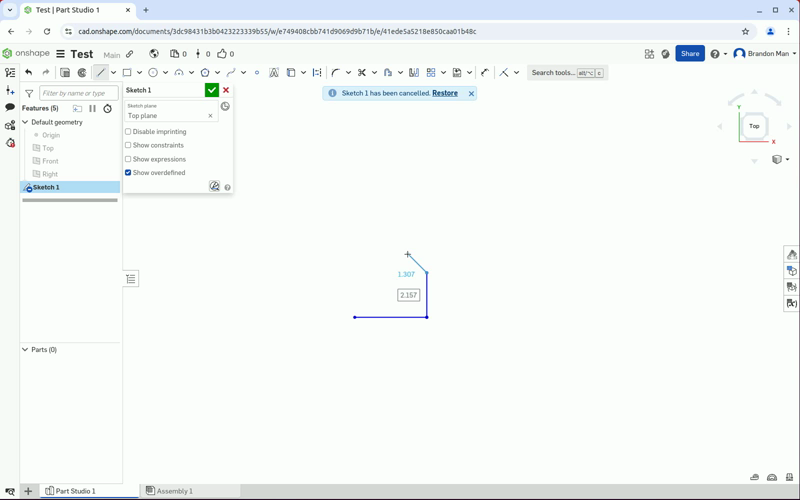
scroll(6)
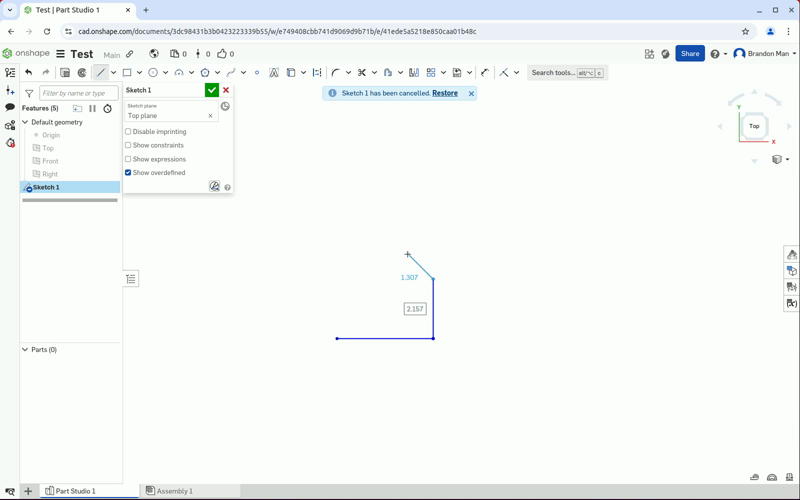
scroll(6)
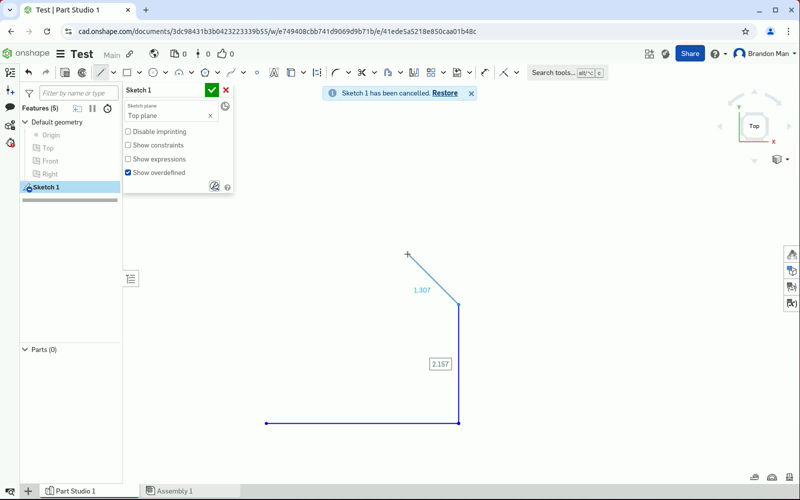
click(407, 253)
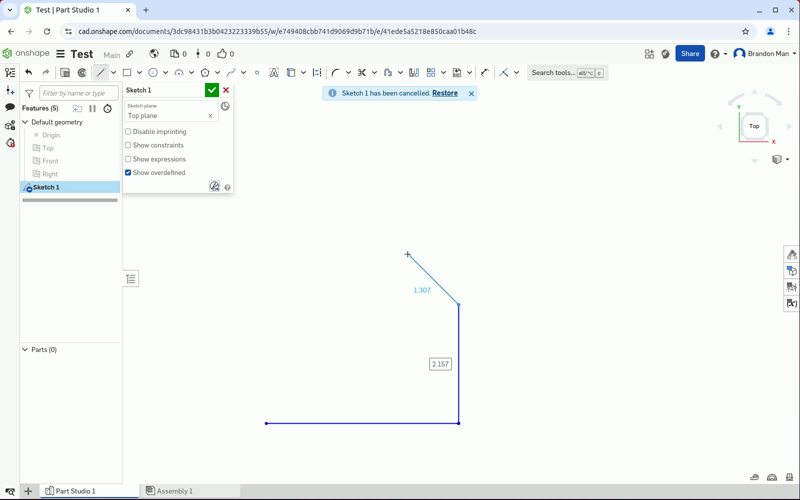
scroll(-6)
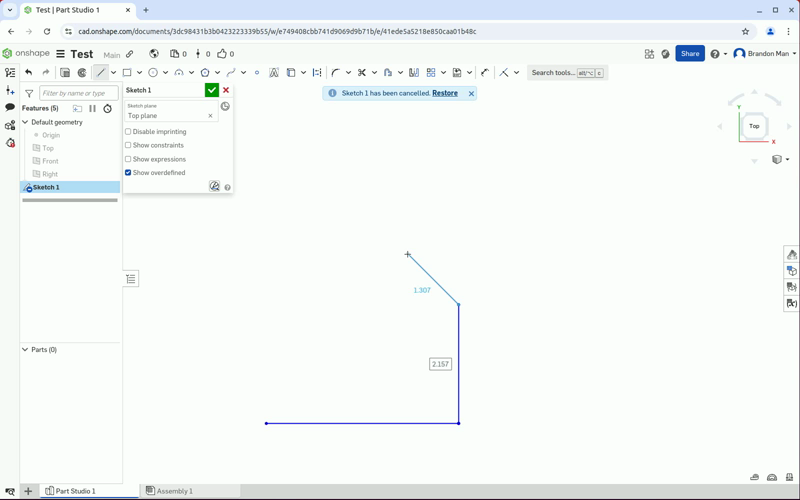
scroll(-6)
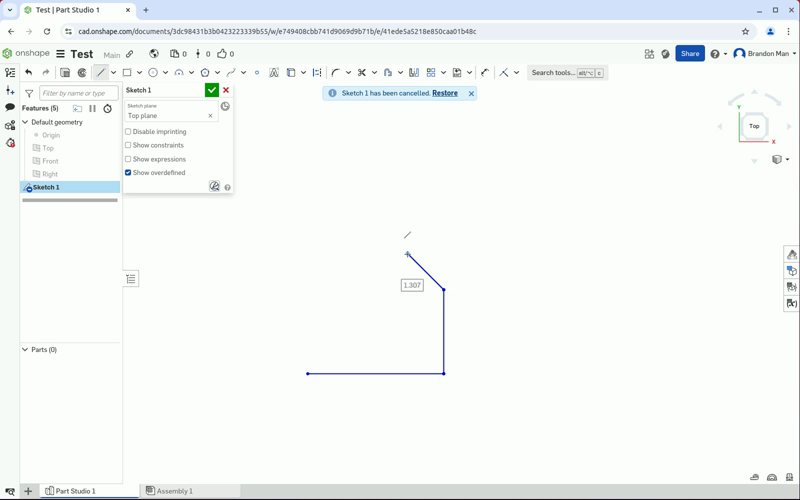
scroll(-6)
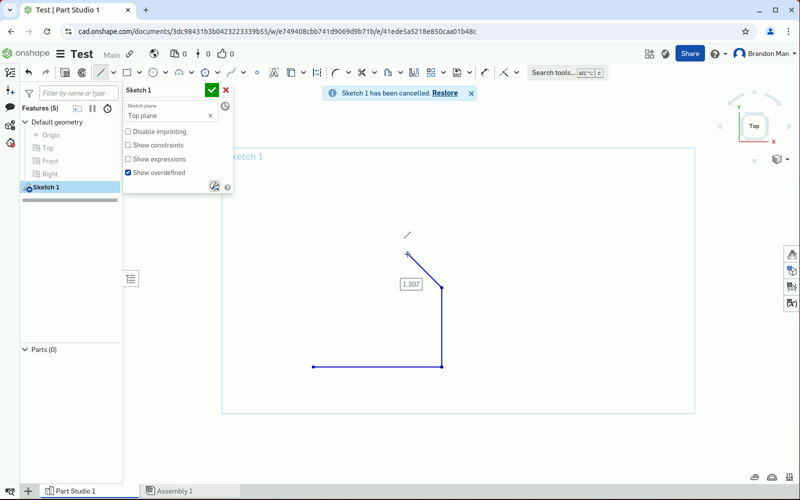
scroll(-6)
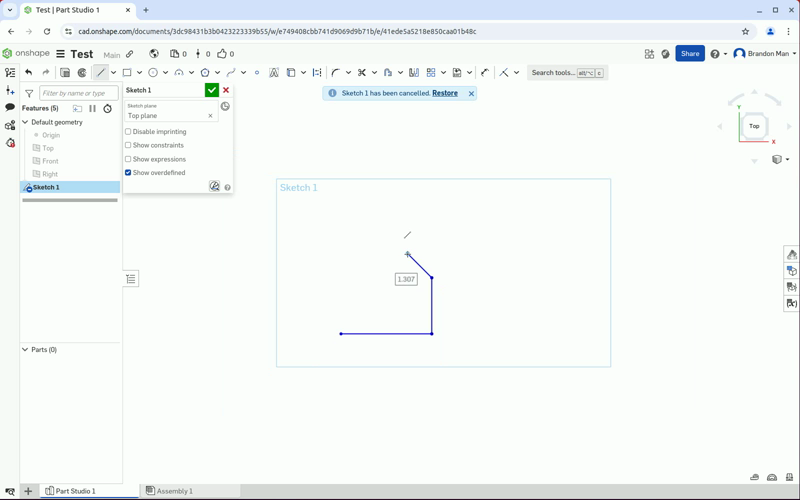
scroll(-6)
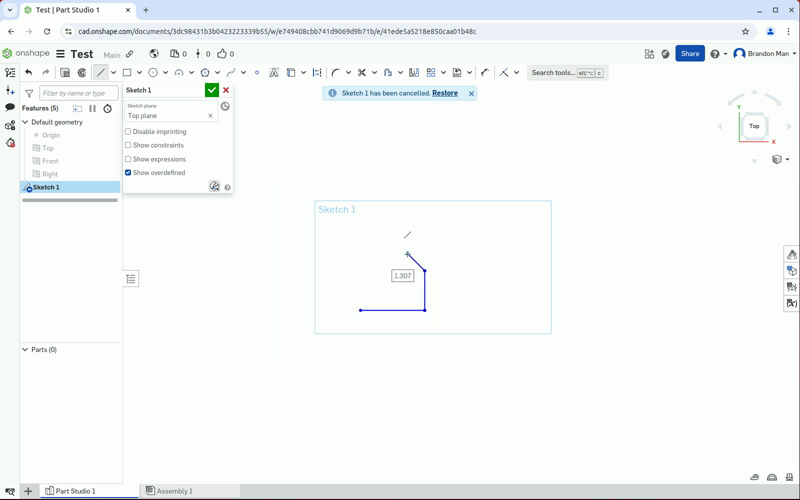
scroll(-6)
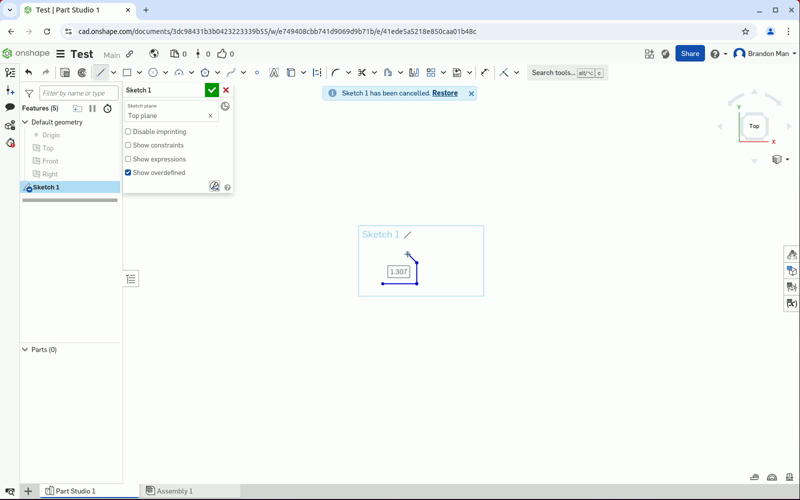
scroll(-6)
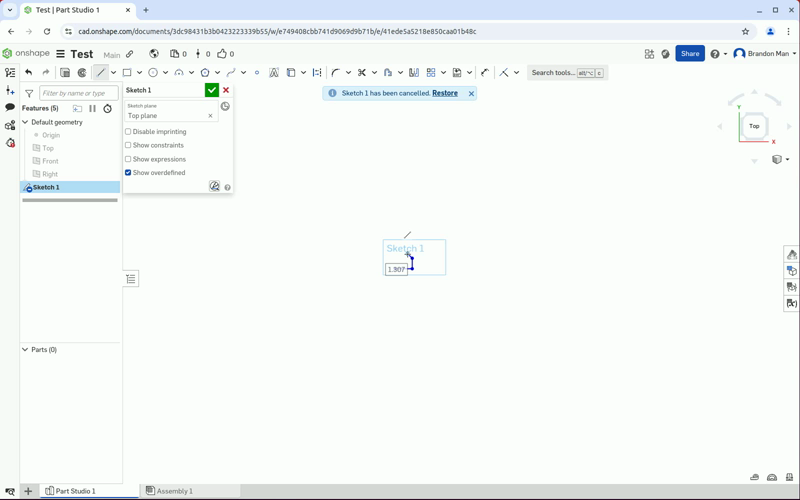
key_up(shift)
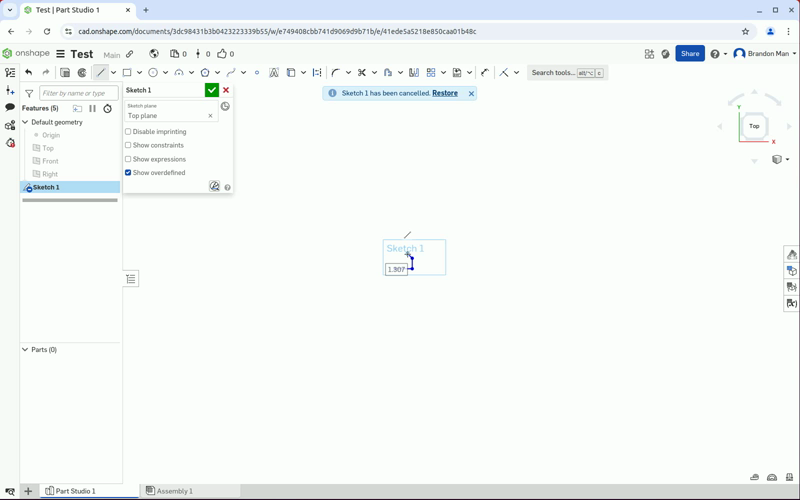
key_down(shift)
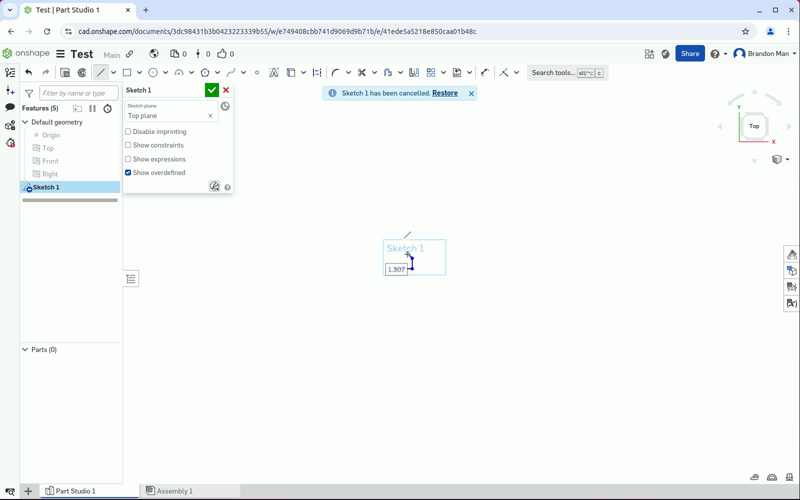
mouse_move(437, 253)
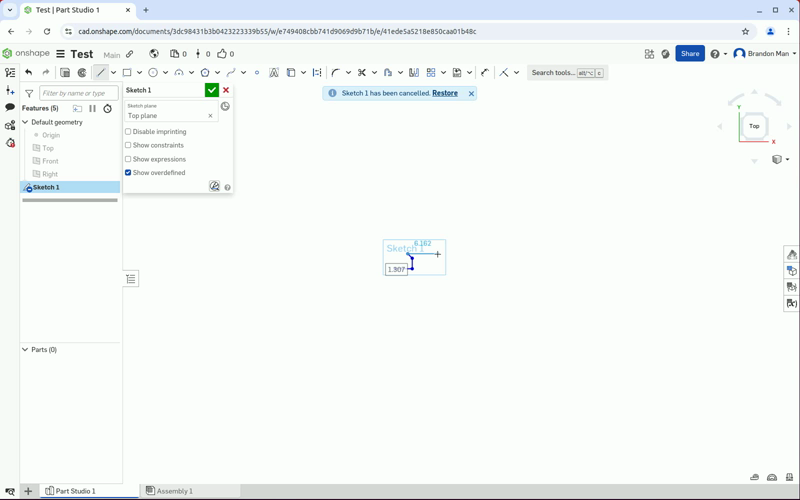
mouse_move(399, 253)
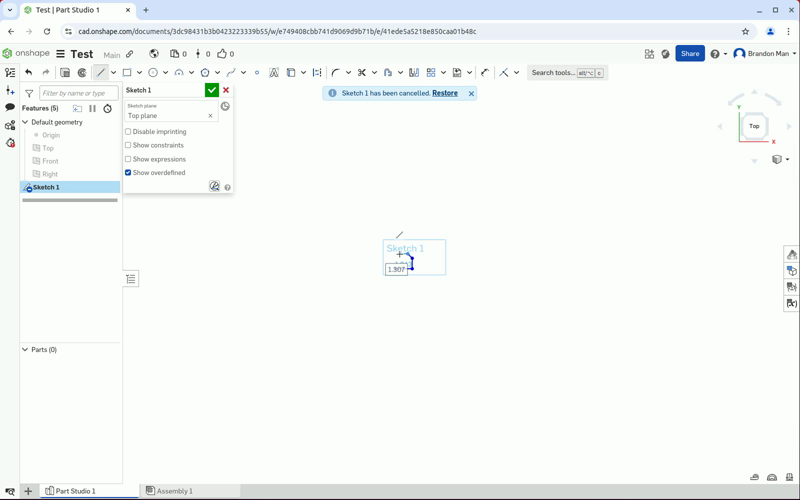
click(399, 253)
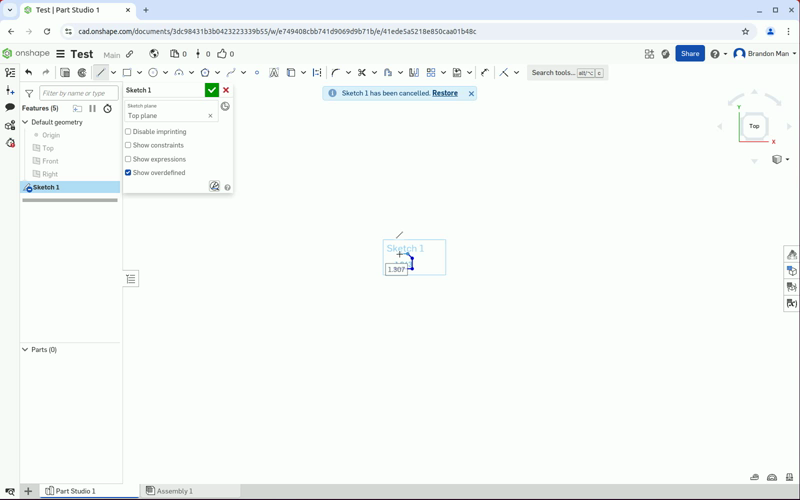
key_up(shift)
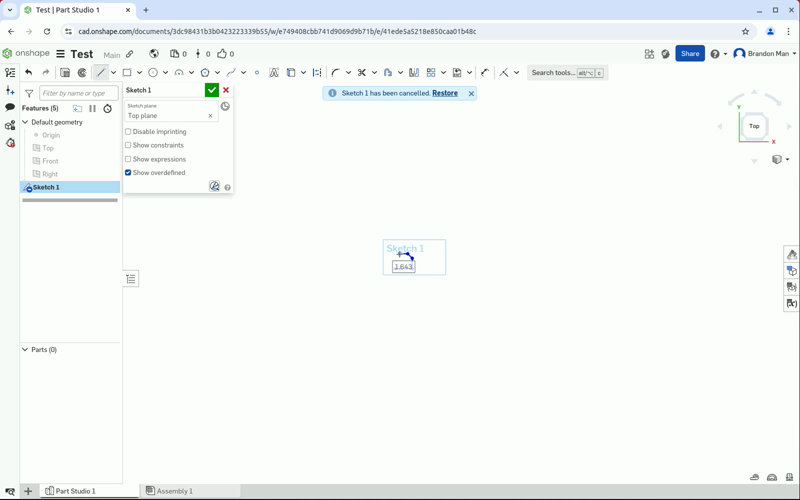
key_down(shift)
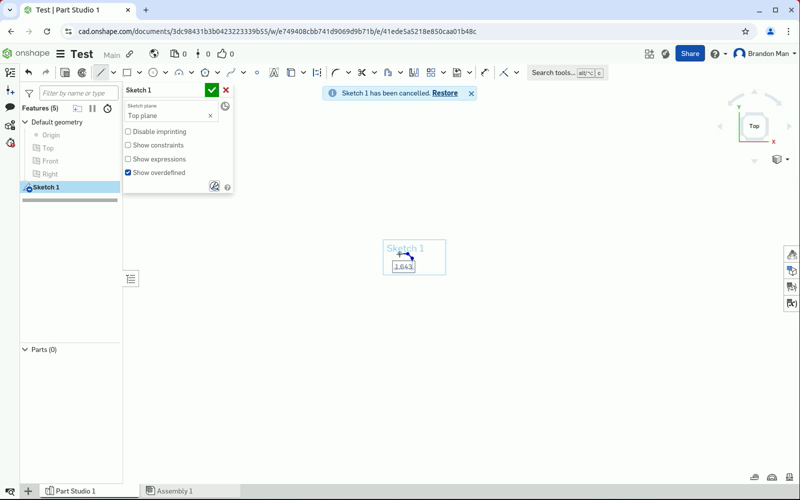
mouse_move(429, 253)
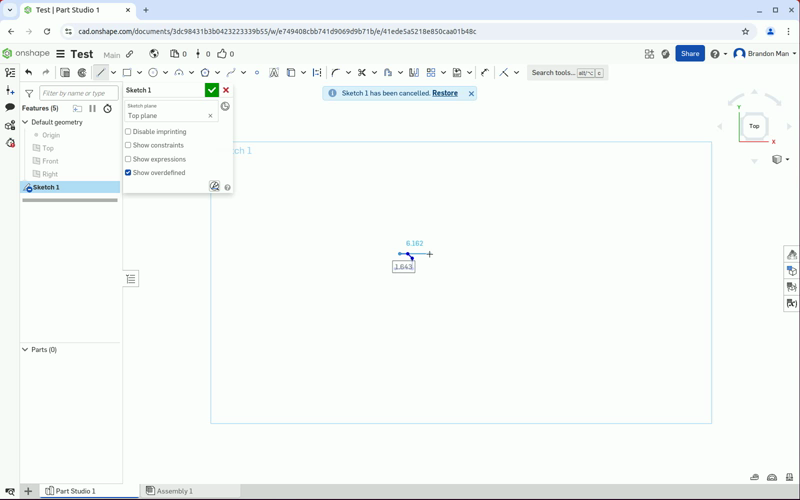
mouse_move(395, 258)
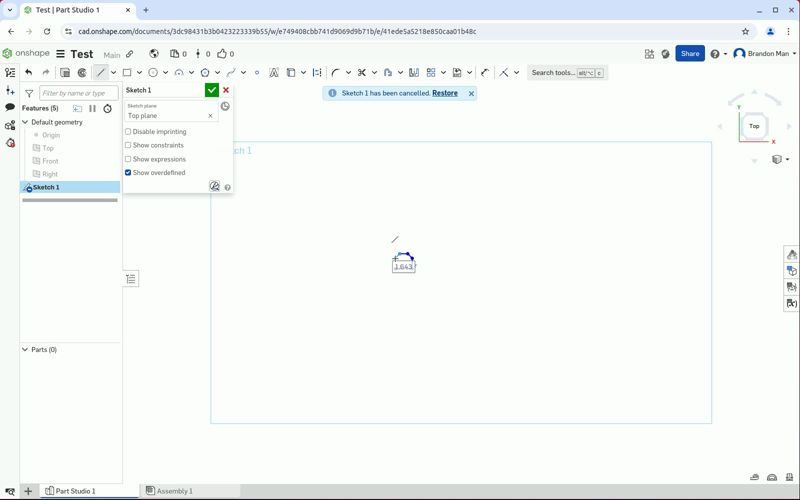
scroll(6)
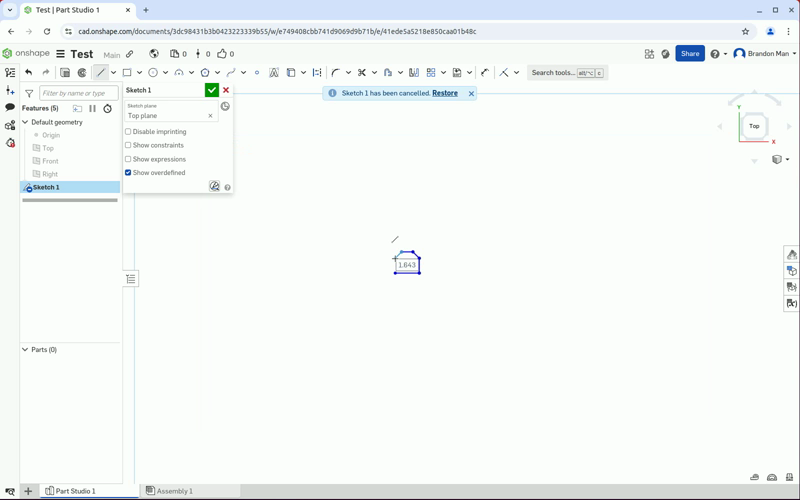
scroll(6)
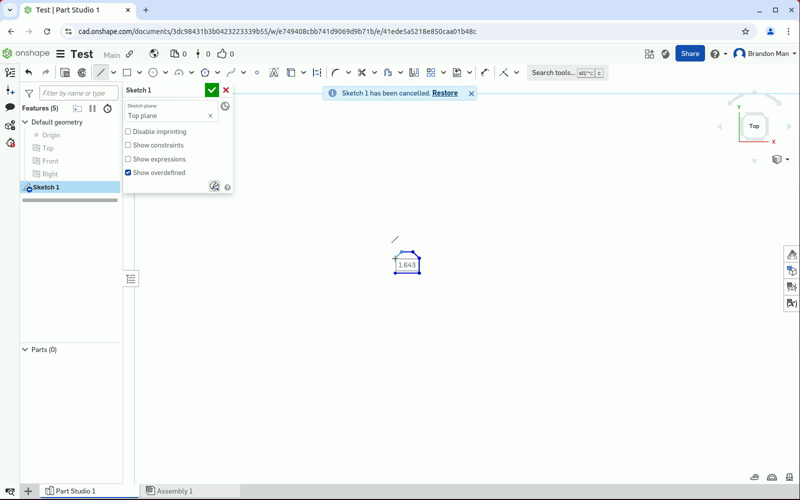
scroll(6)
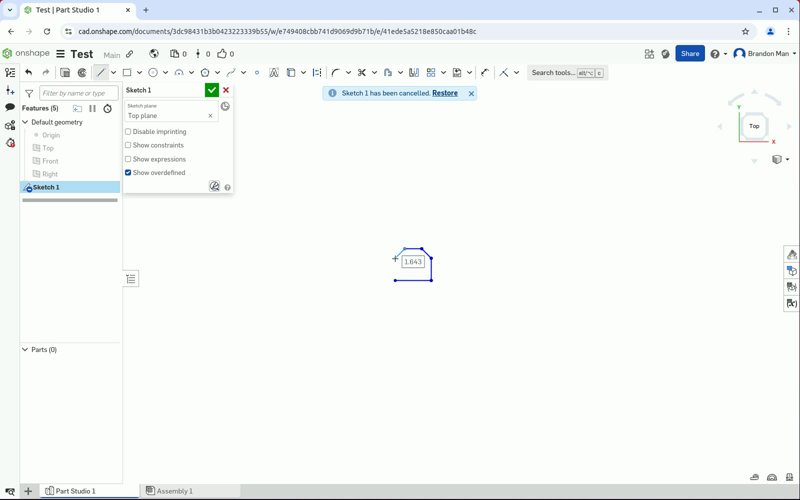
scroll(6)
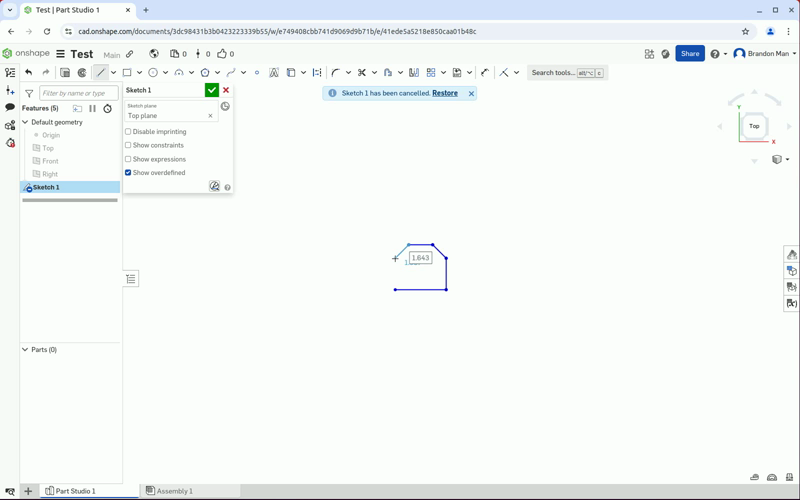
scroll(6)
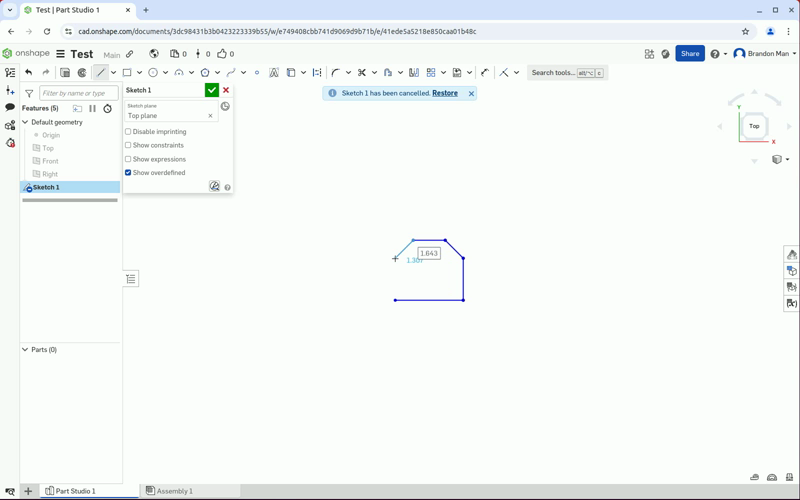
scroll(6)
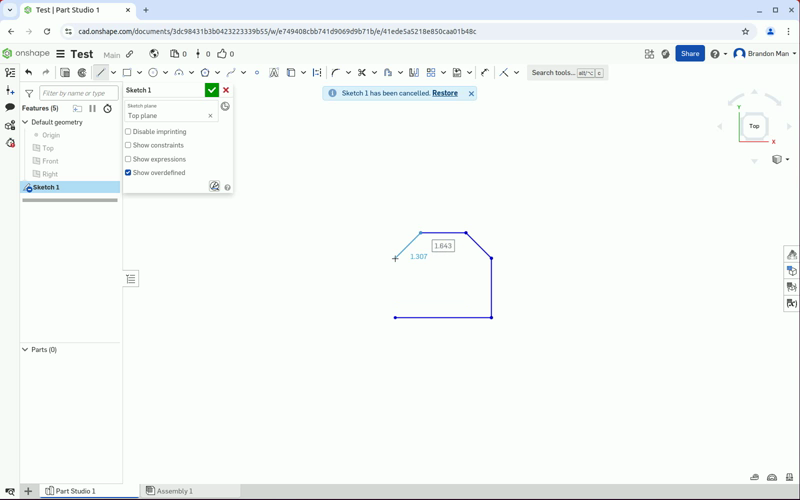
scroll(6)
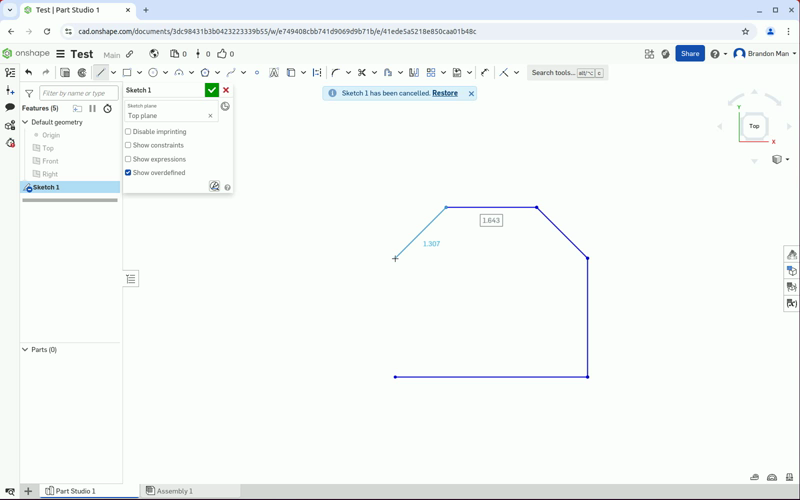
click(395, 258)
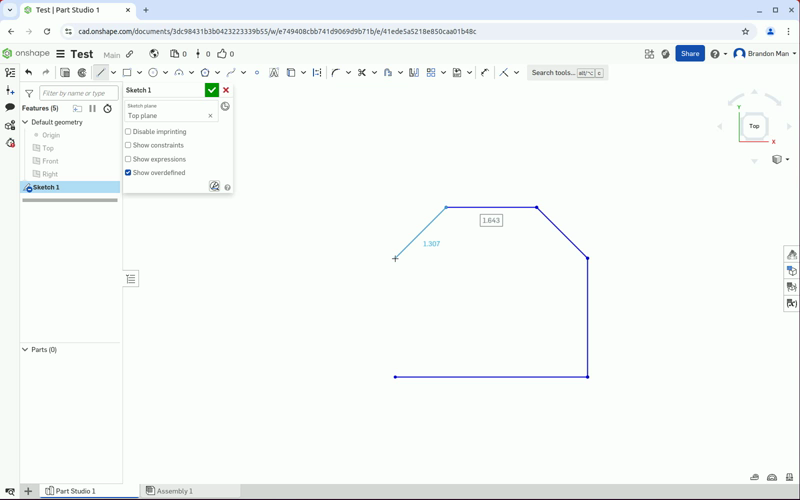
scroll(-6)
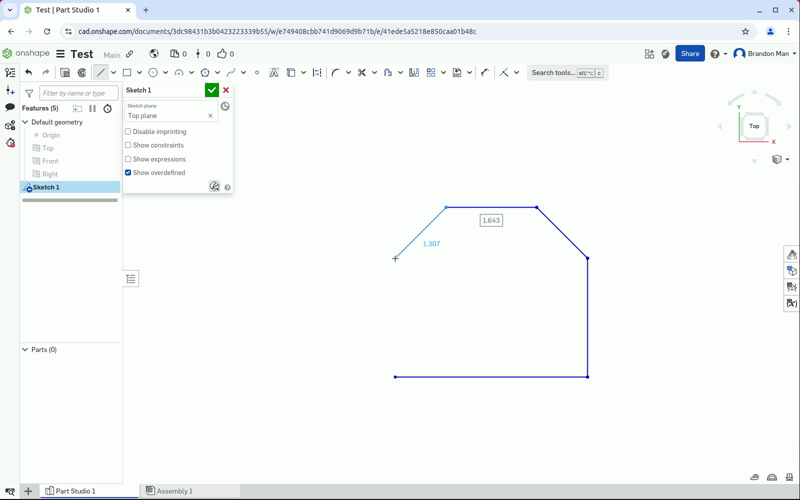
scroll(-6)
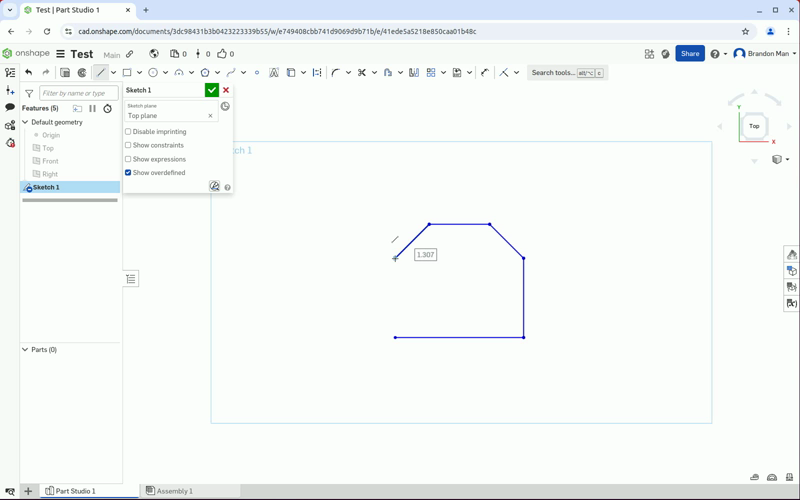
scroll(-6)
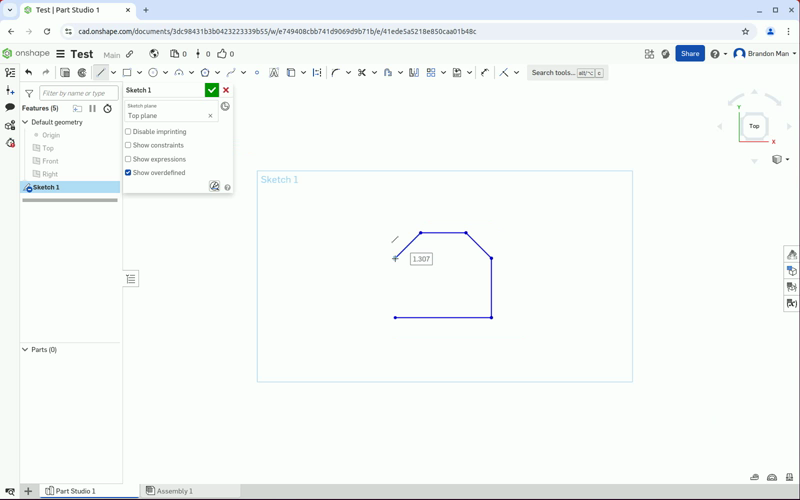
scroll(-6)
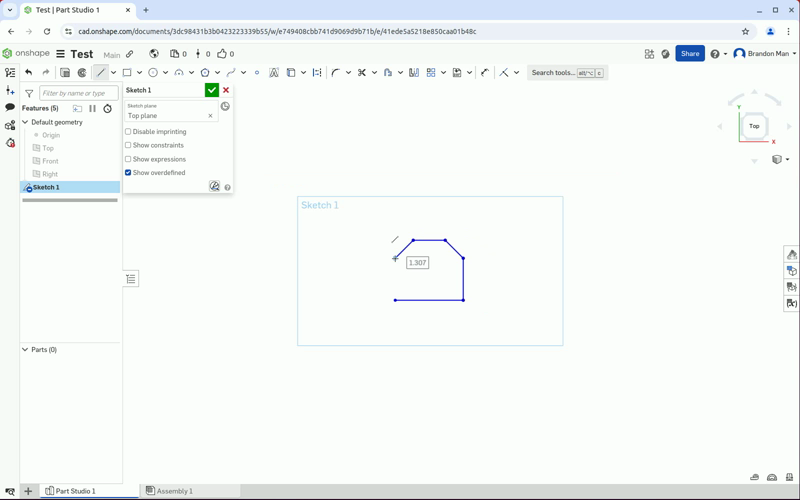
scroll(-6)
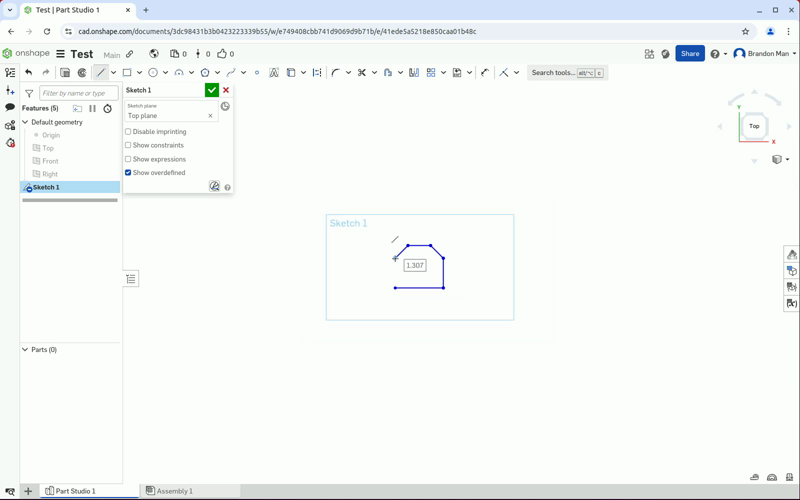
scroll(-6)
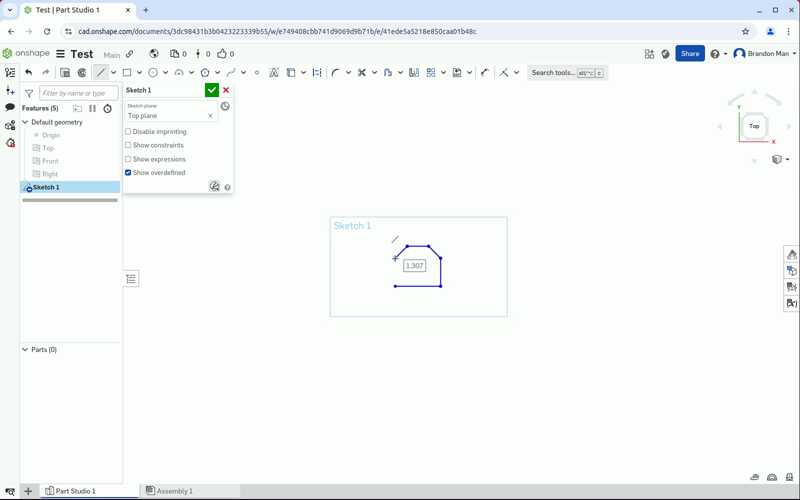
scroll(-6)
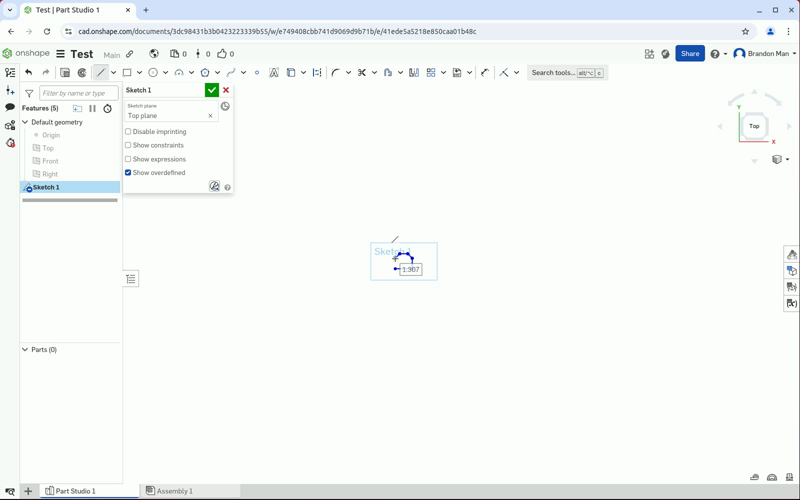
key_up(shift)
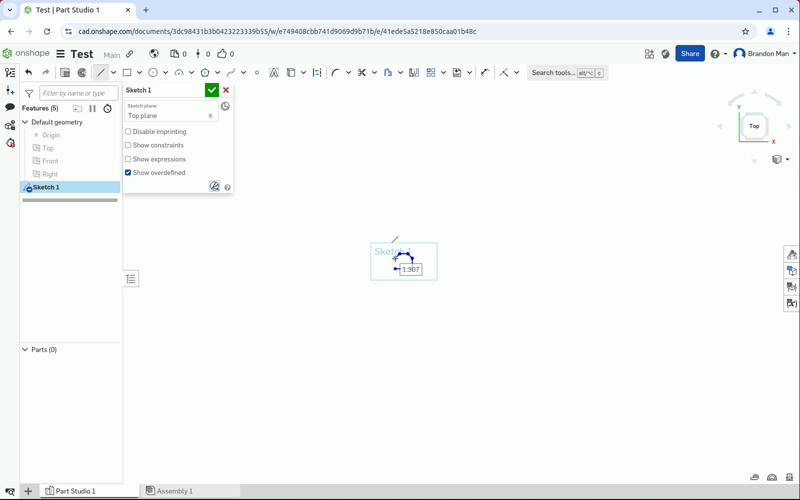
mouse_move(425, 258)
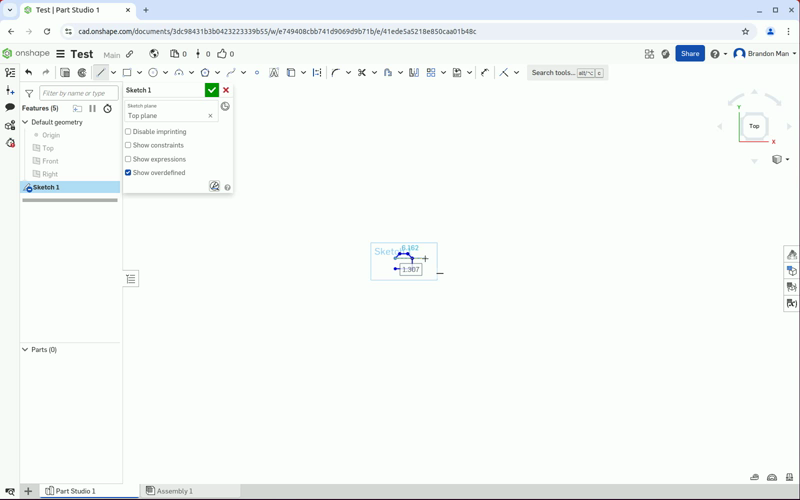
key_down(shift)
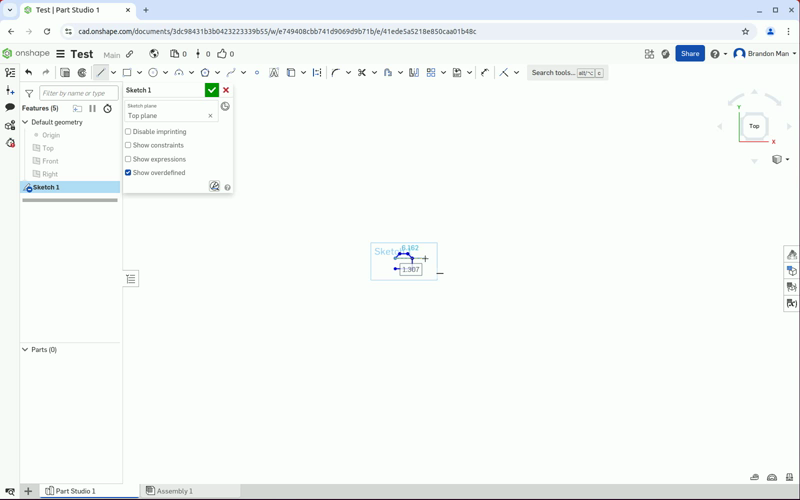
mouse_move(395, 268)
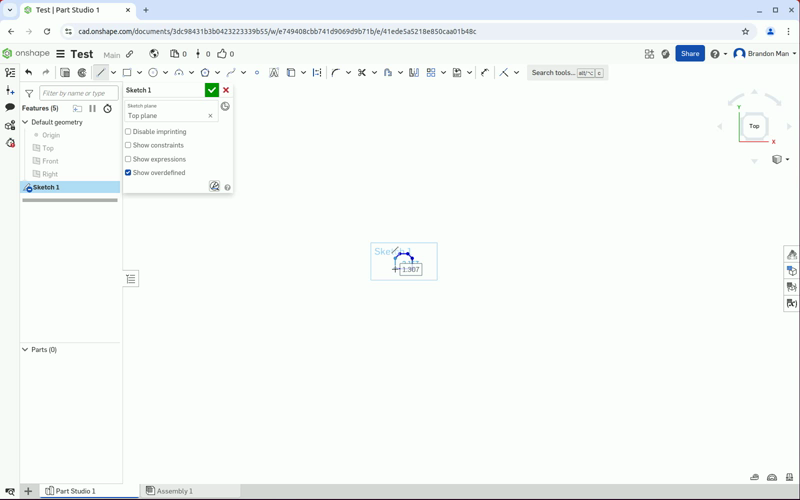
key_up(shift)
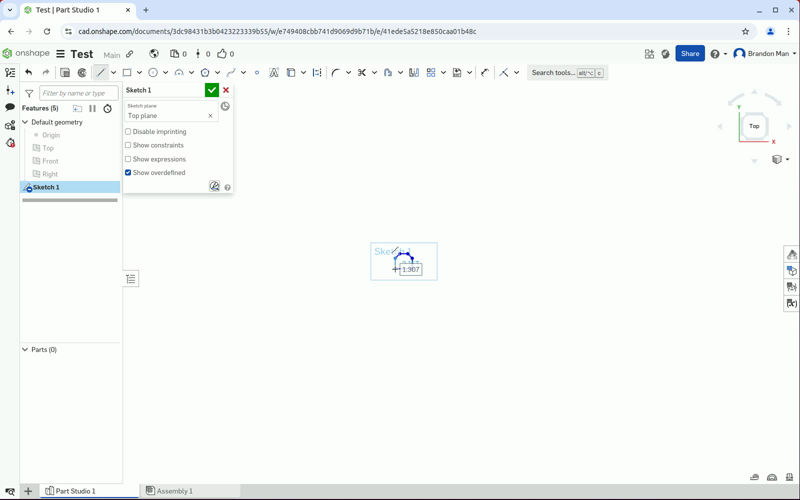
click(395, 268)
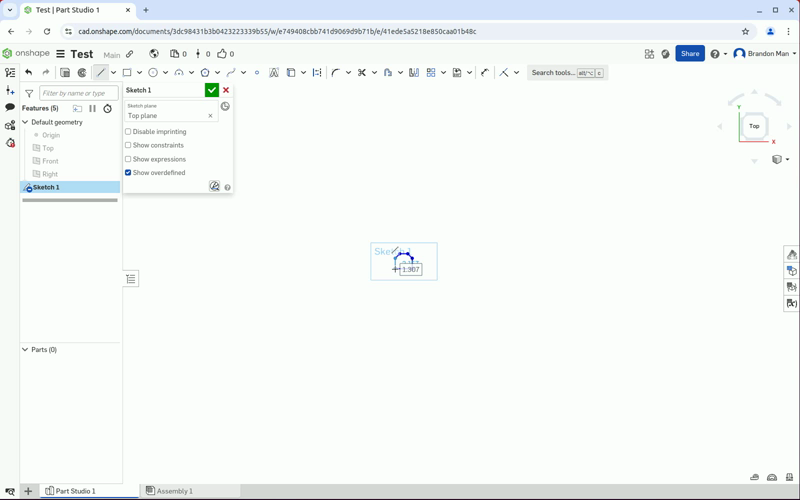
key(esc)
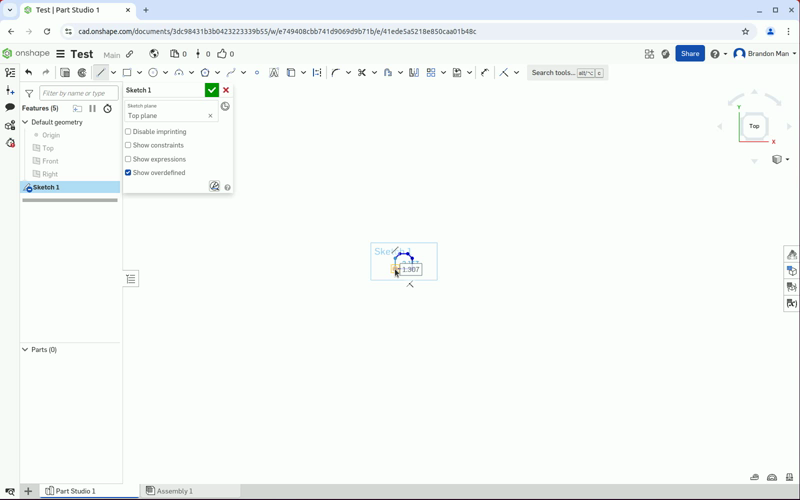
mouse_move(401, 267)
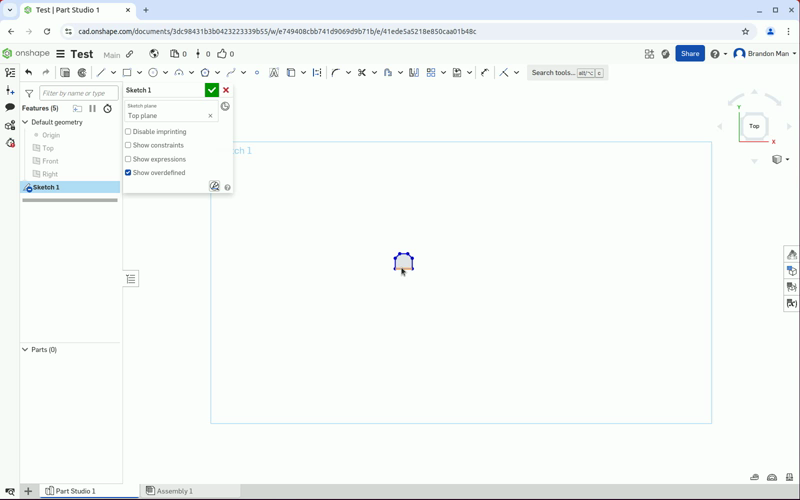
scroll(6)
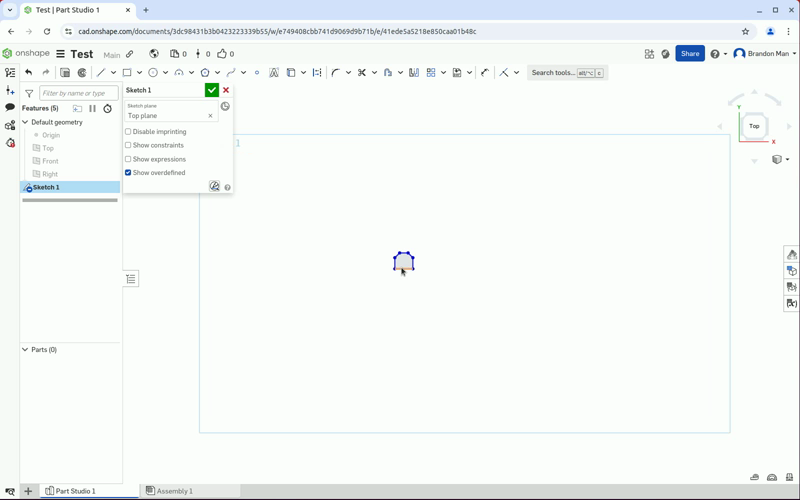
scroll(6)
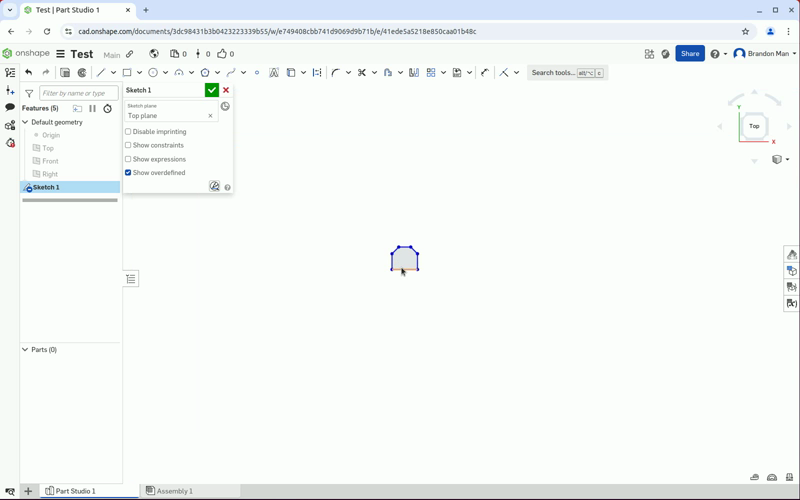
scroll(6)
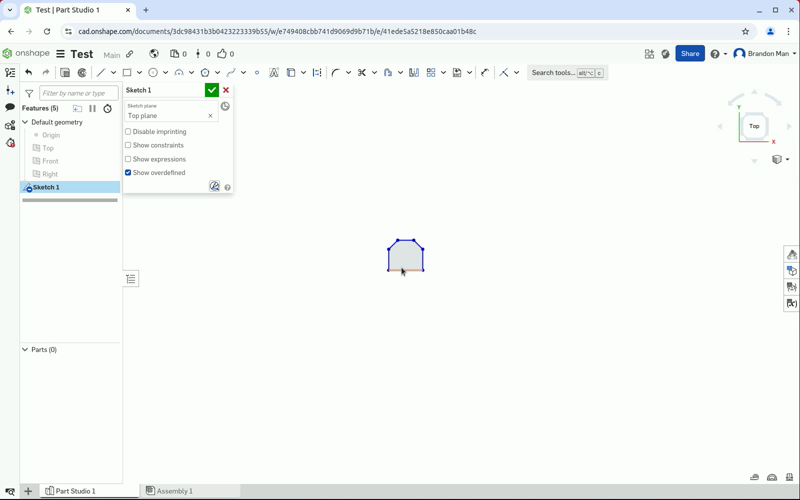
scroll(6)
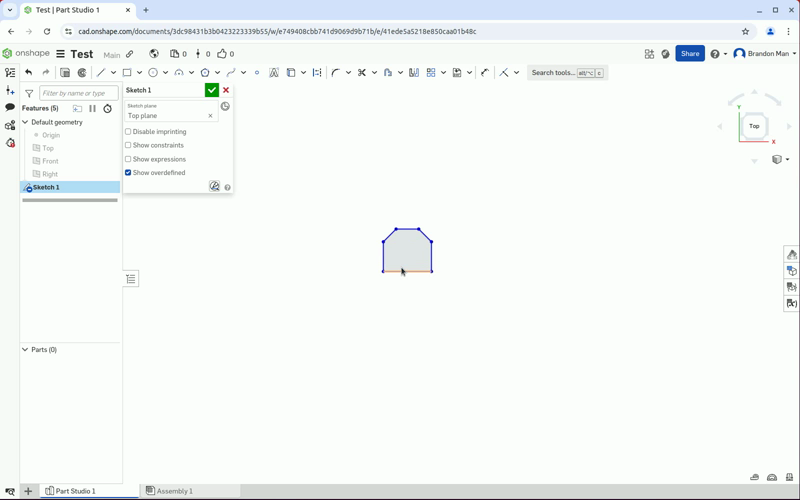
scroll(6)
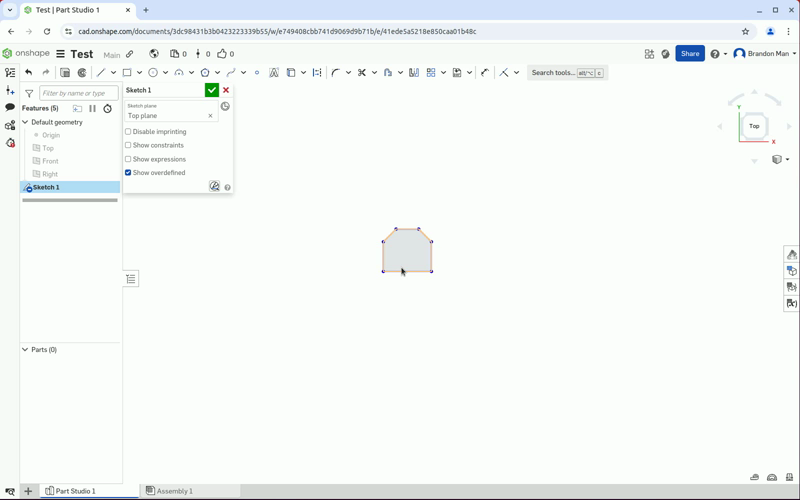
scroll(6)
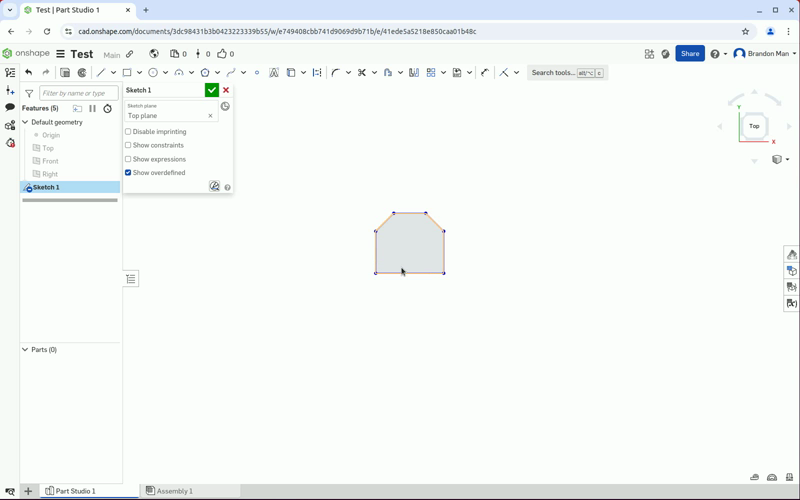
scroll(6)
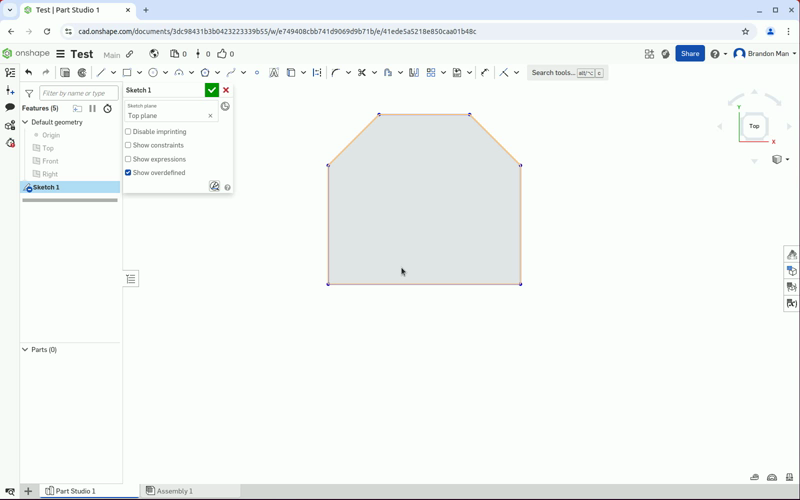
click(401, 267)
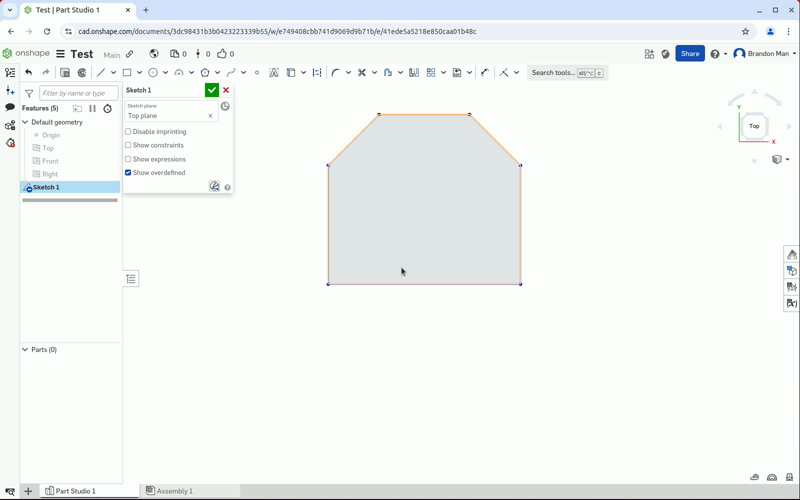
scroll(-6)
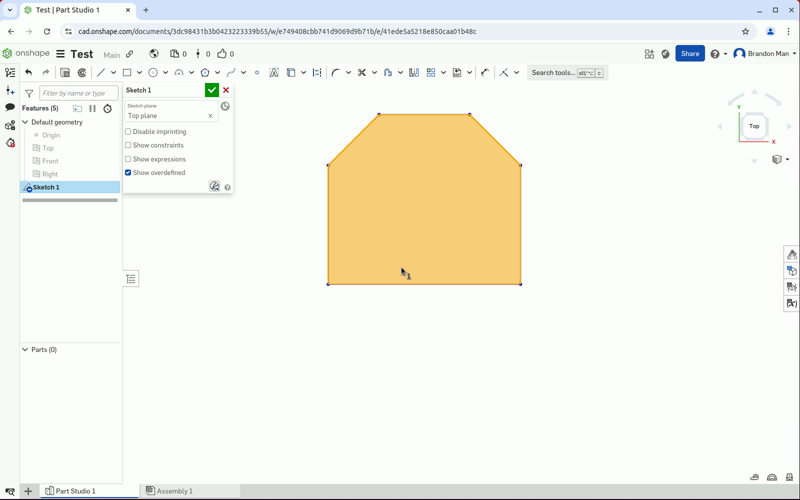
scroll(-6)
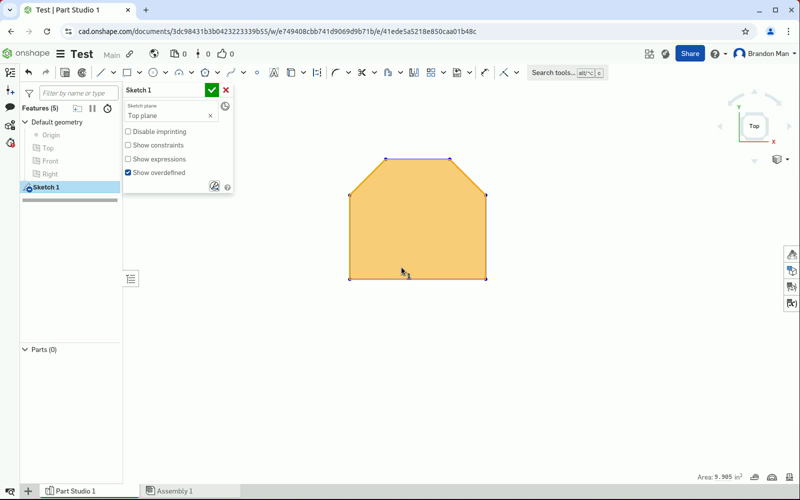
scroll(-6)
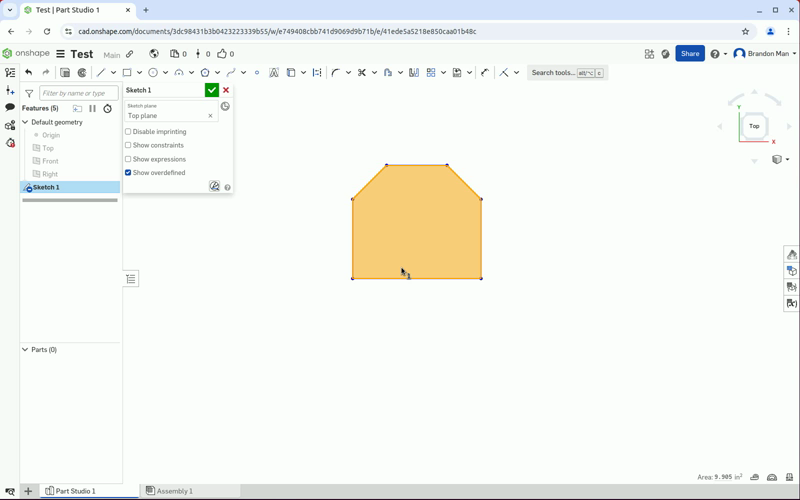
scroll(-6)
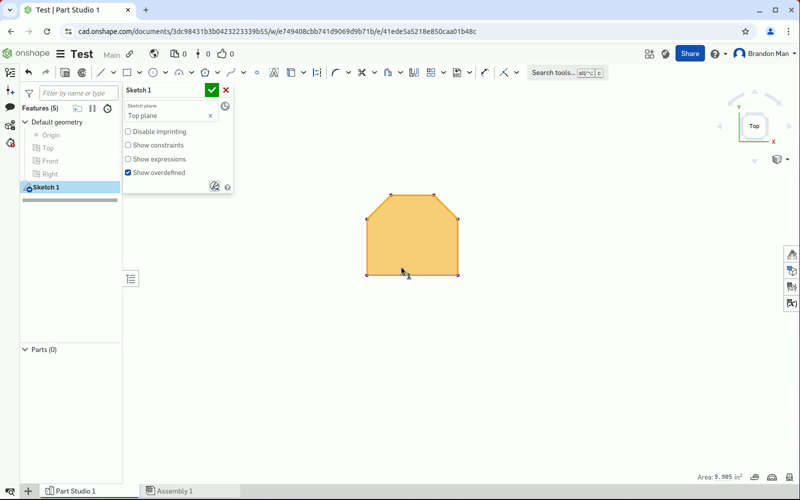
scroll(-6)
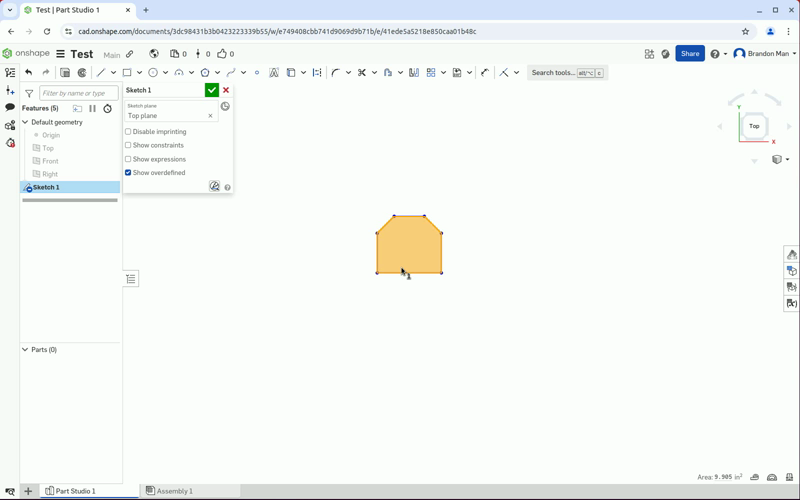
scroll(-6)
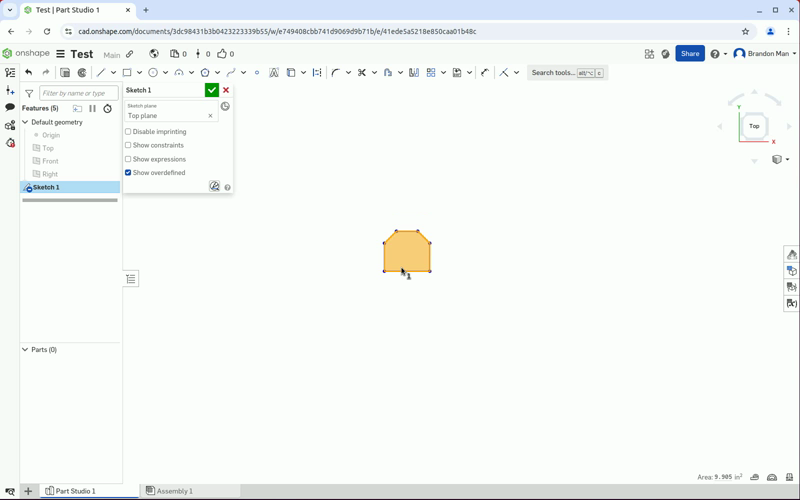
scroll(-6)
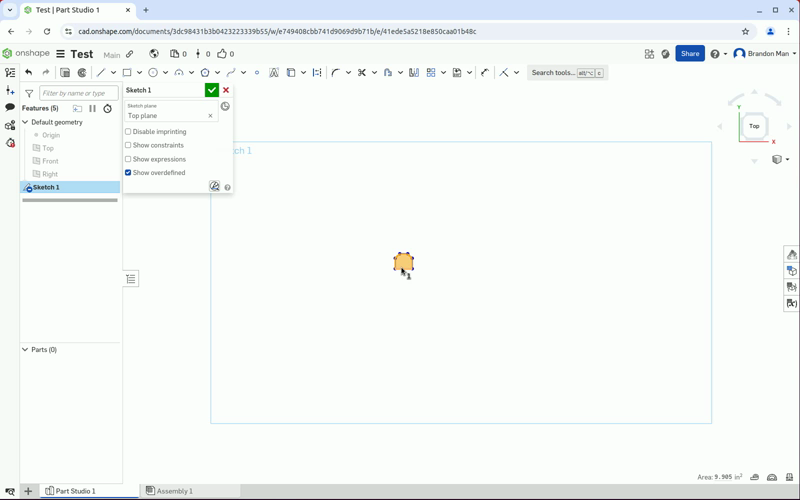
mouse_move(73, 352)
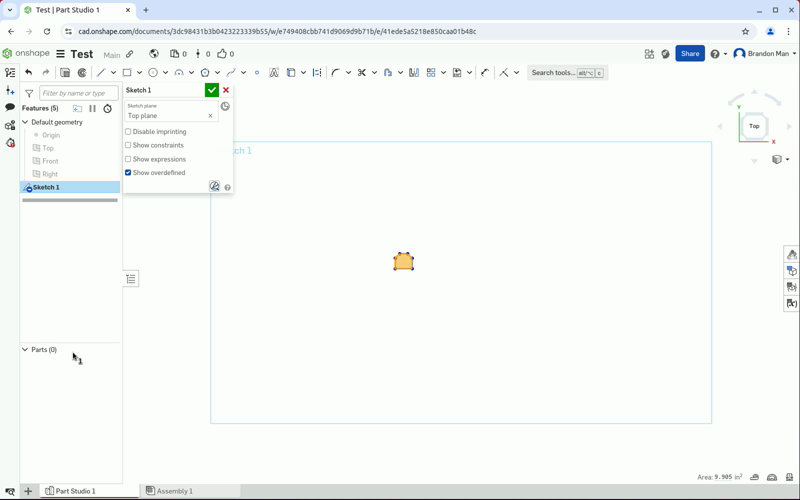
key(shift+y)
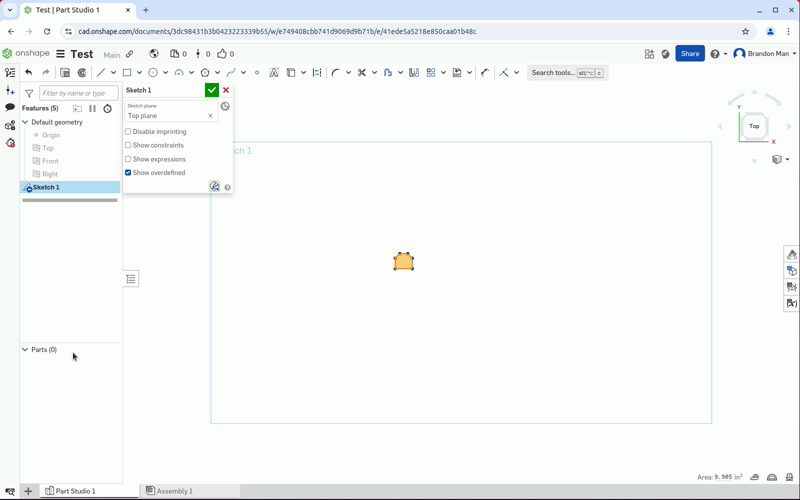
key(shift+e)
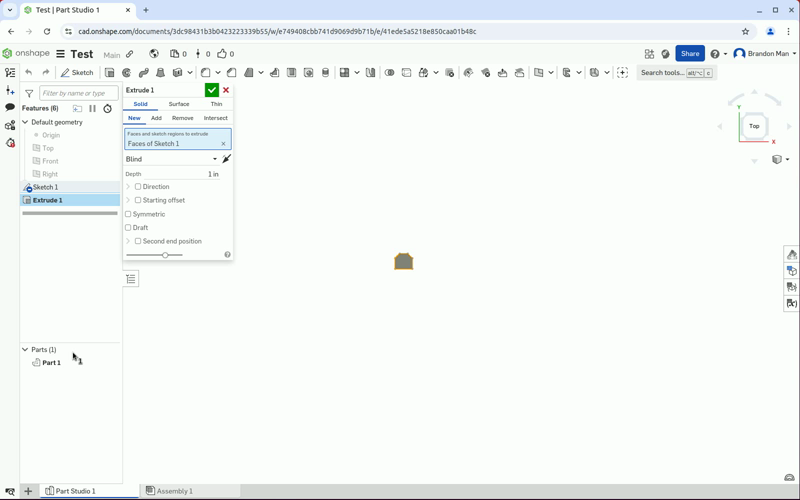
mouse_move(143, 106)
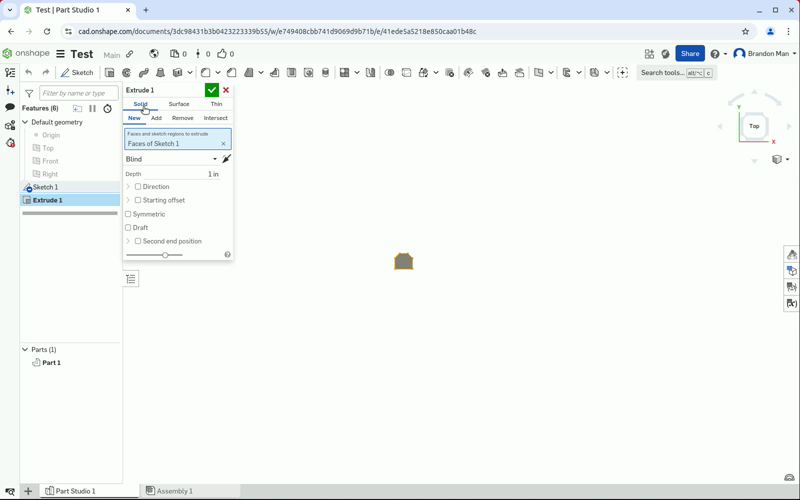
click(143, 106)
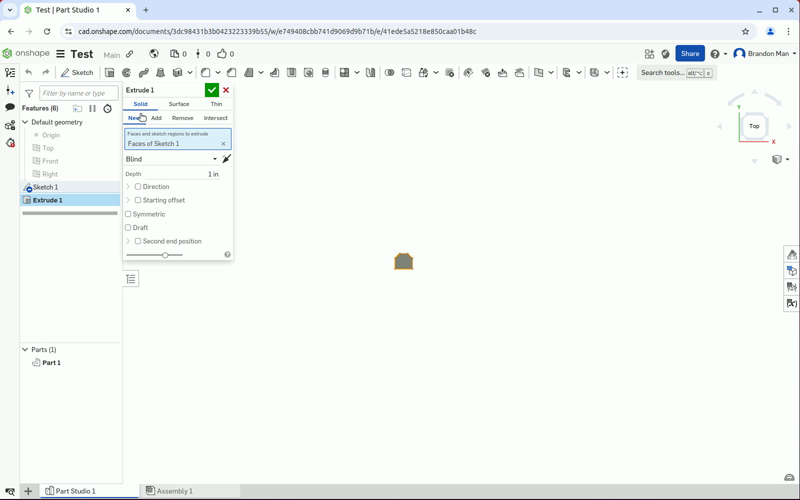
mouse_move(137, 120)
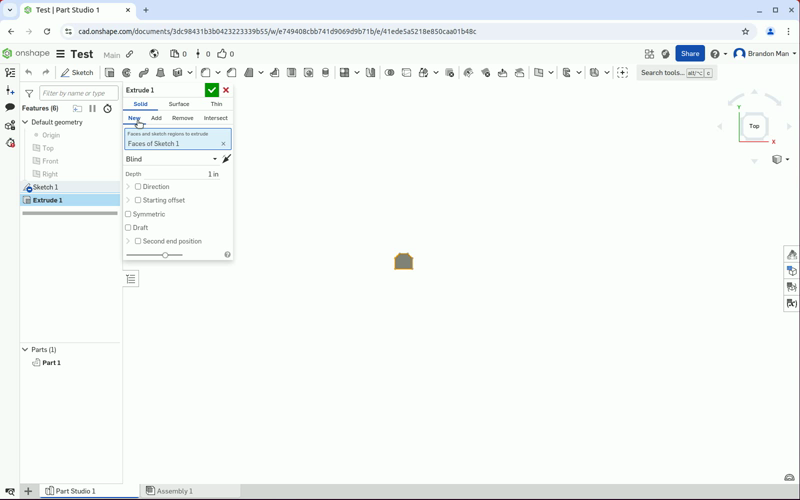
click(137, 120)
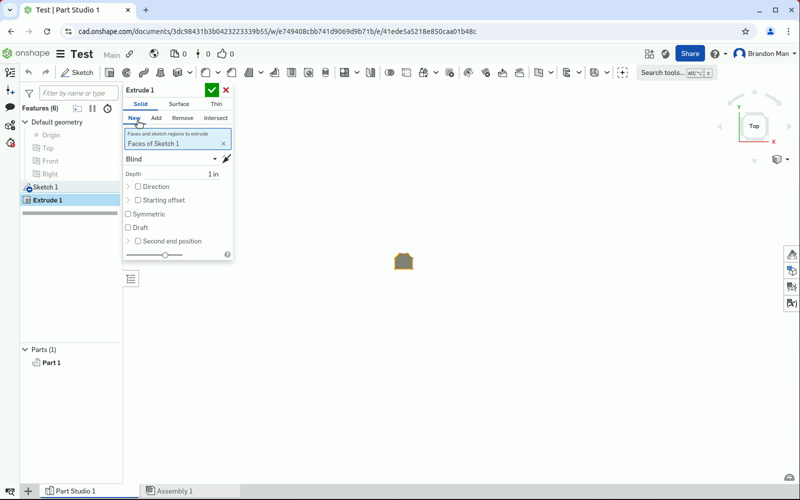
key(tab, 4)
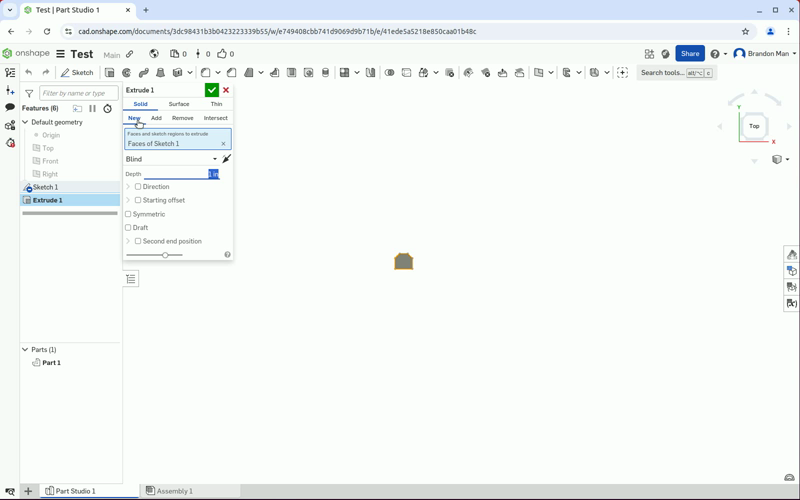
text(0.722)
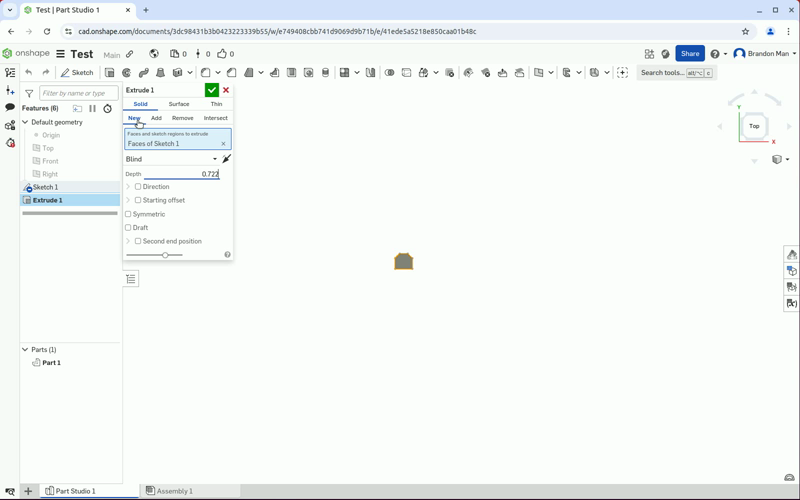
key(enter)
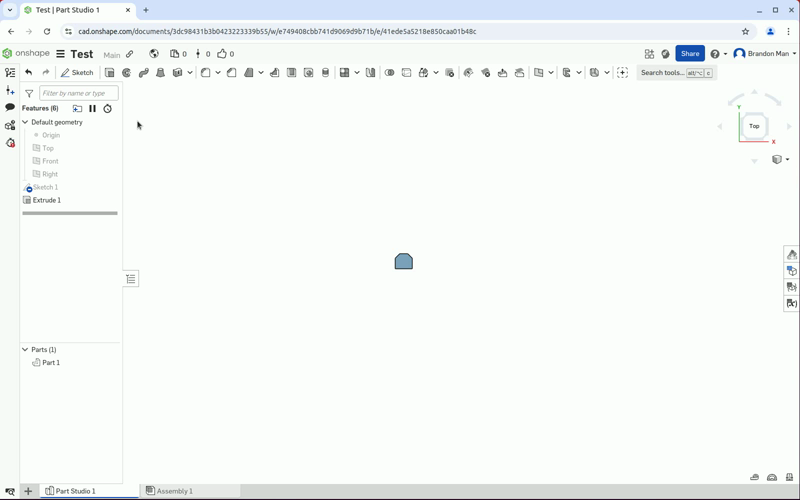
key(shift+h)
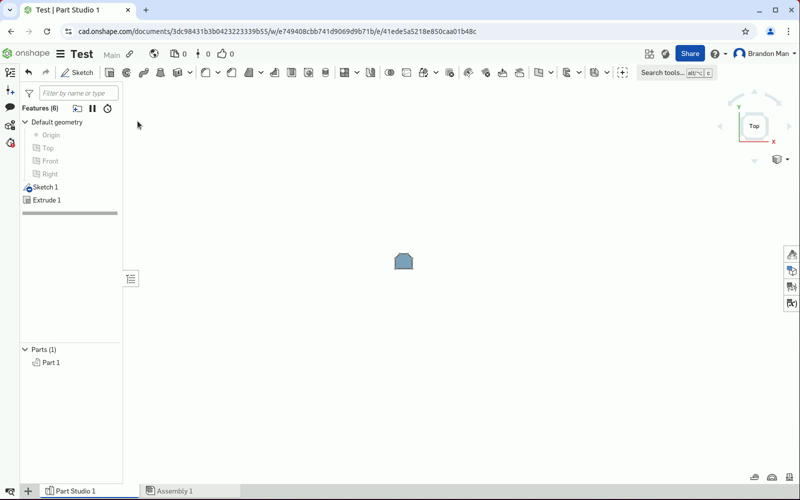
key(shift+h)
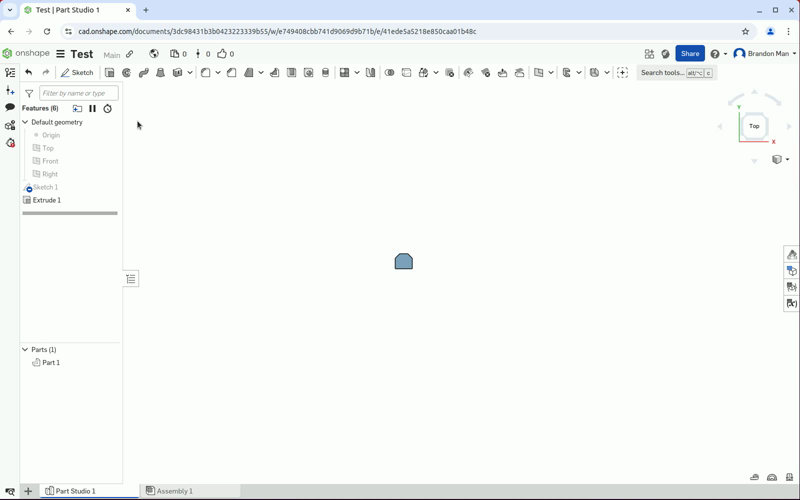
mouse_move(73, 189)
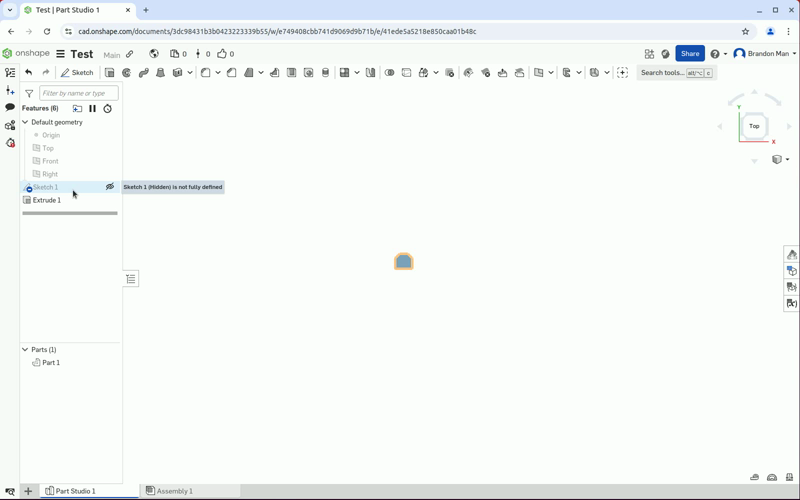
click(73, 189)
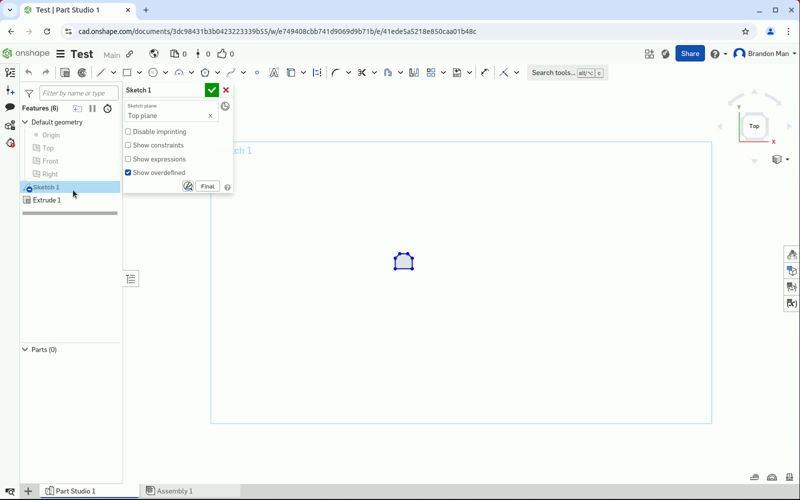
mouse_move(229, 92)
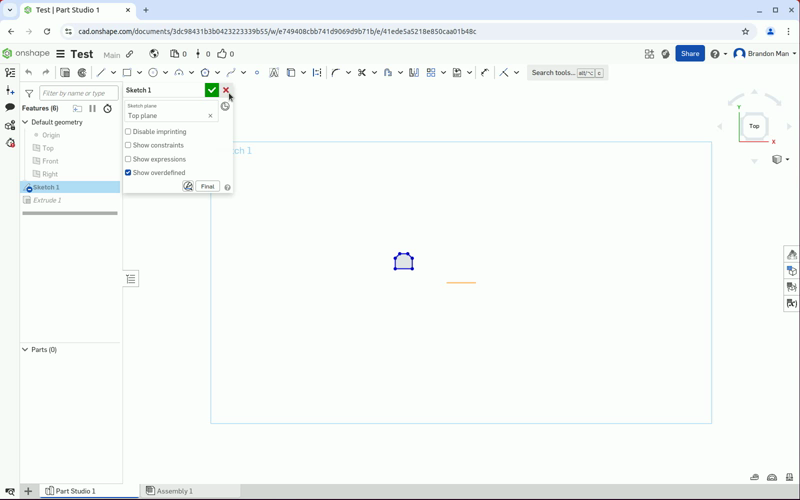
click(229, 92)
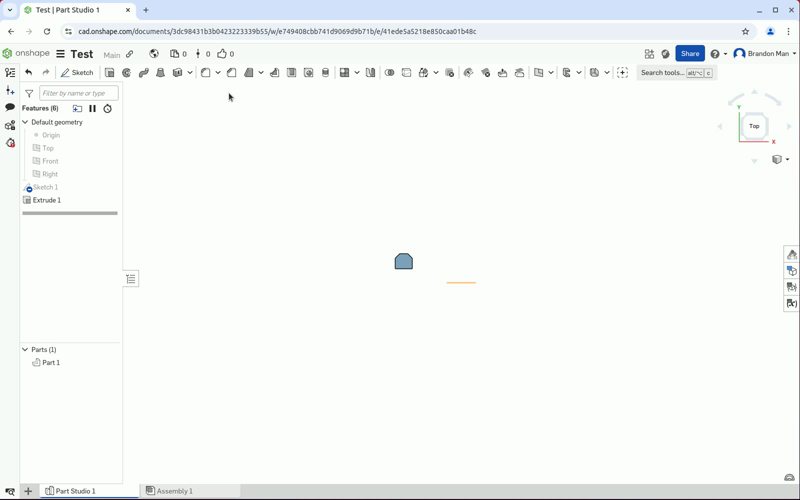
mouse_move(73, 352)
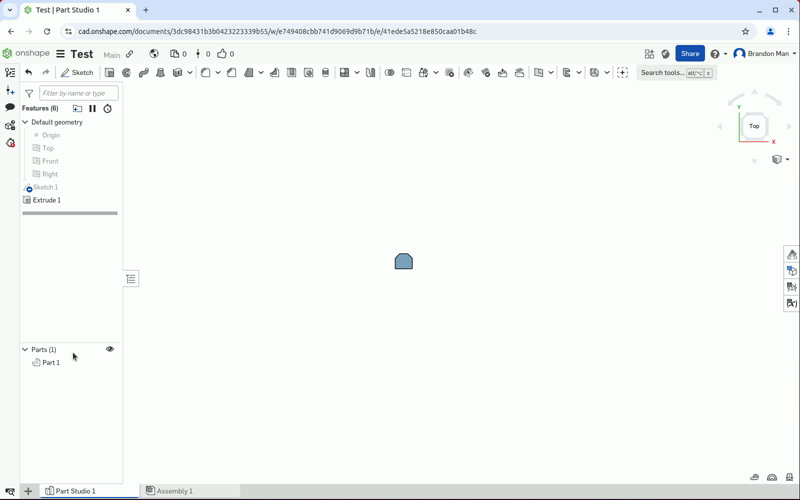
key(y)
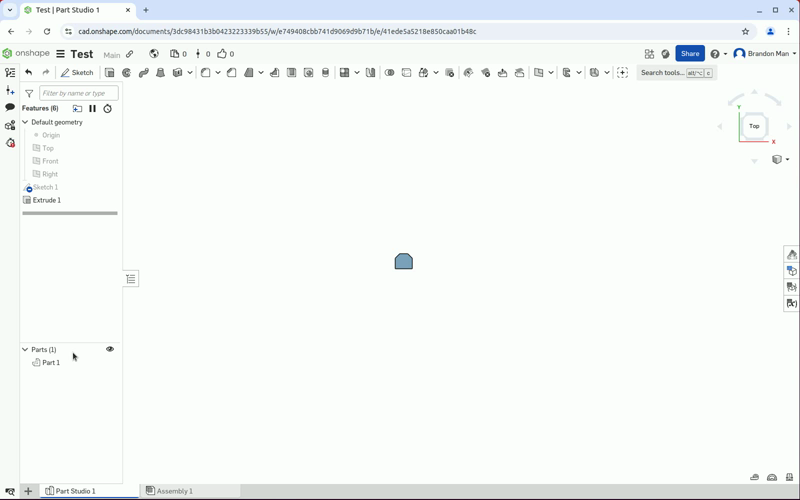
key(shift+p)
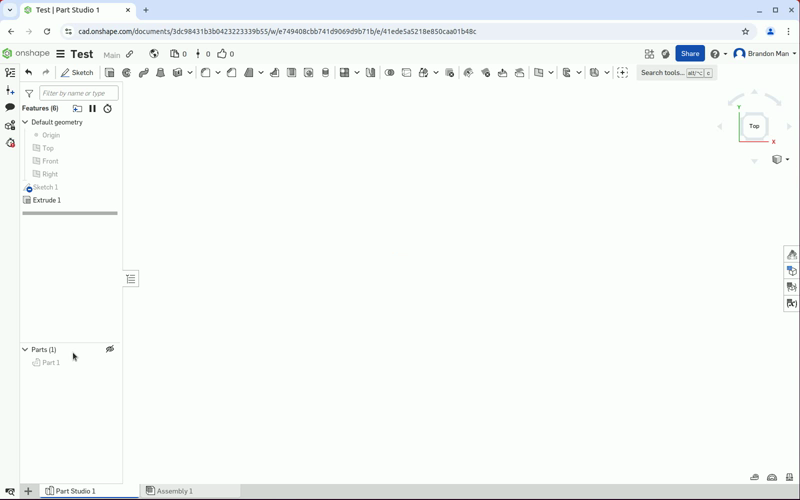
key(space)
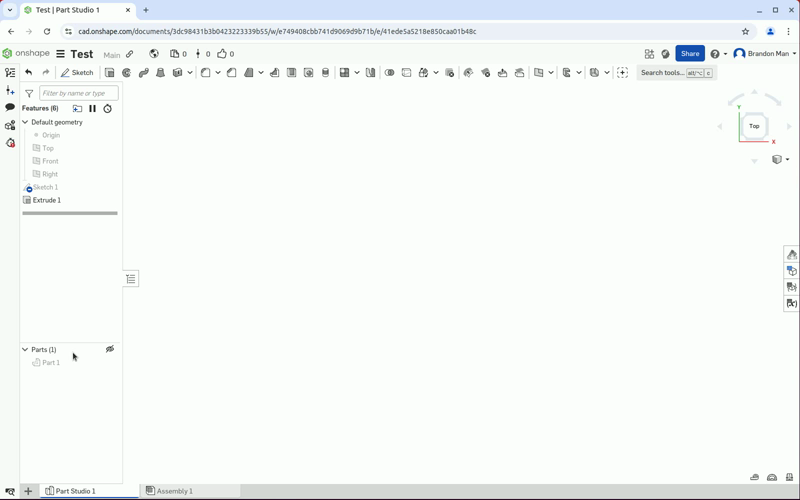
key_down(shift)
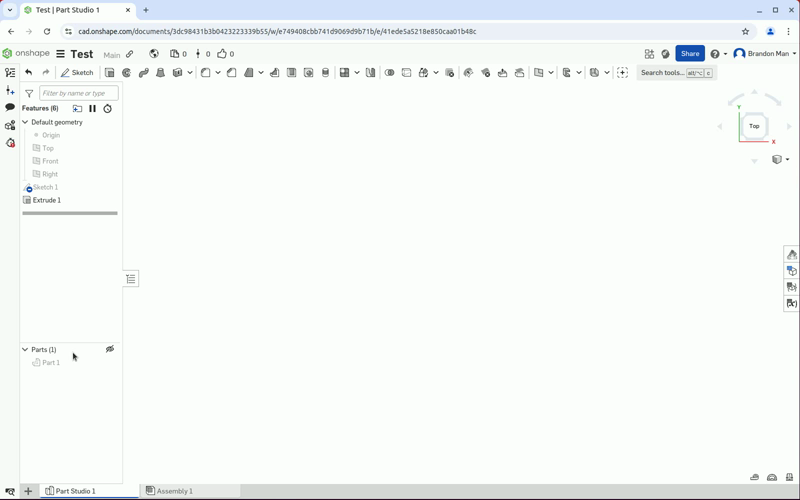
key(up)
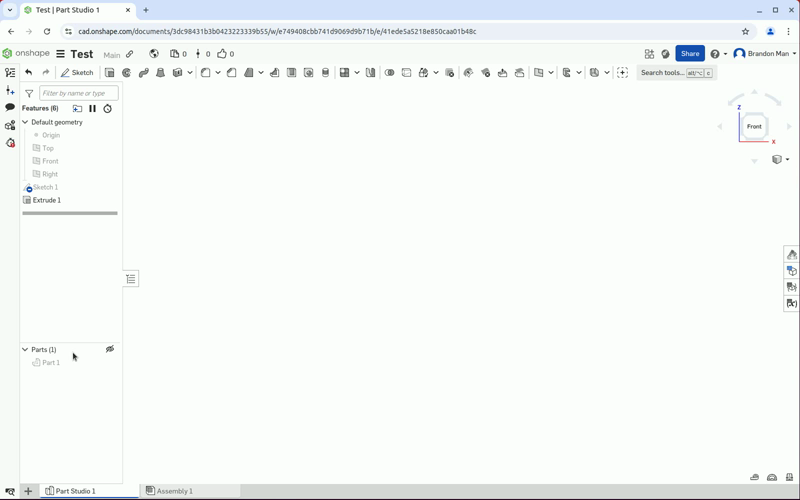
key_up(shift)
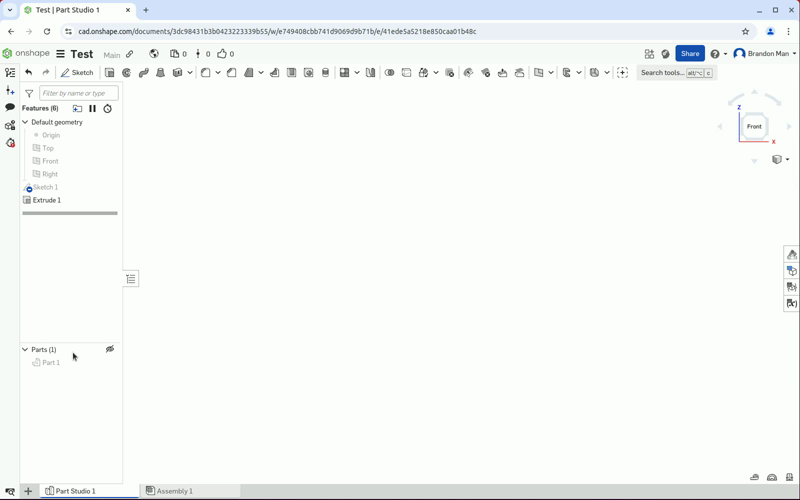
mouse_move(73, 352)
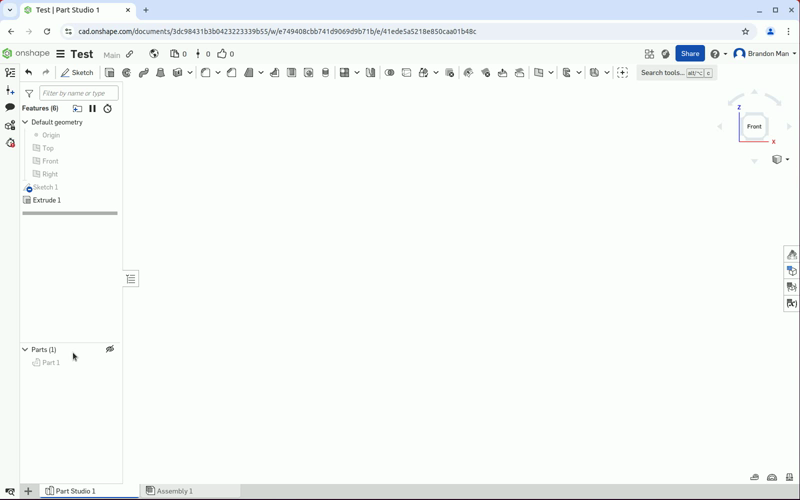
key(shift+y)
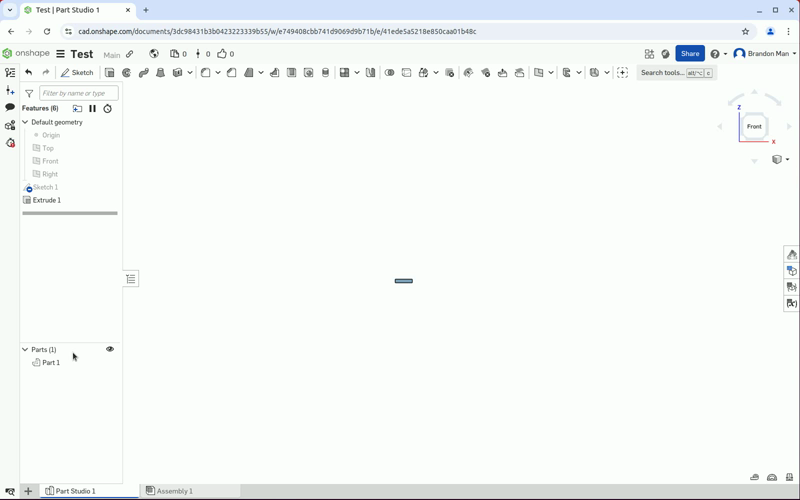
mouse_move(541, 75)
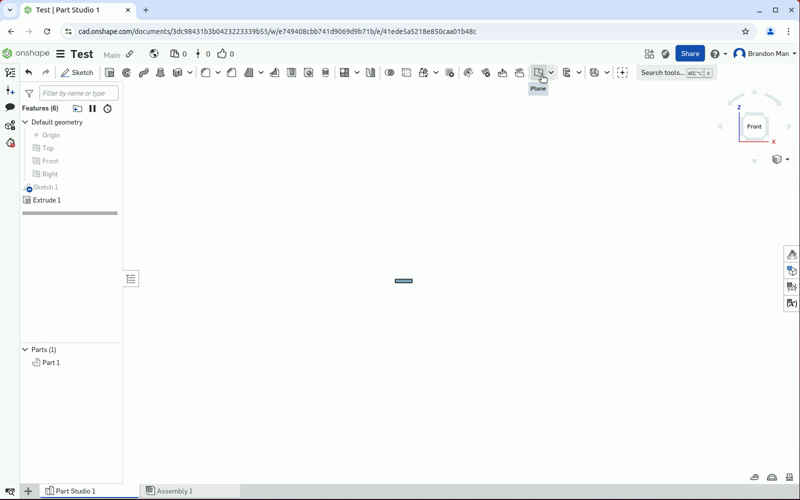
click(541, 75)
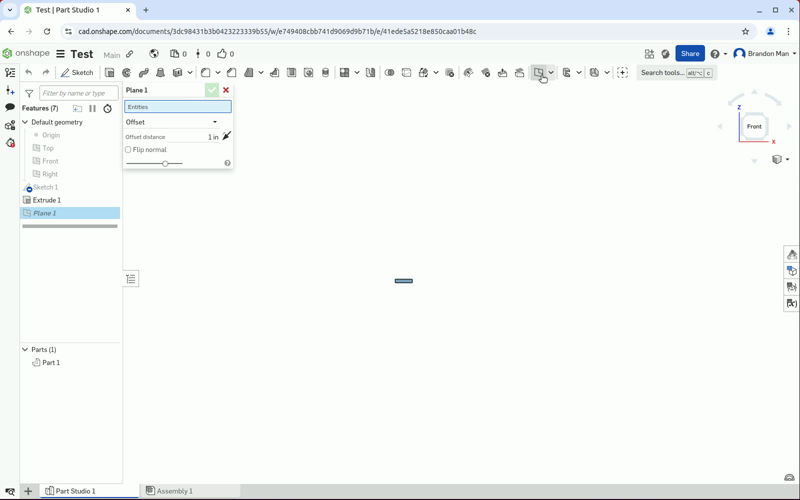
mouse_move(73, 163)
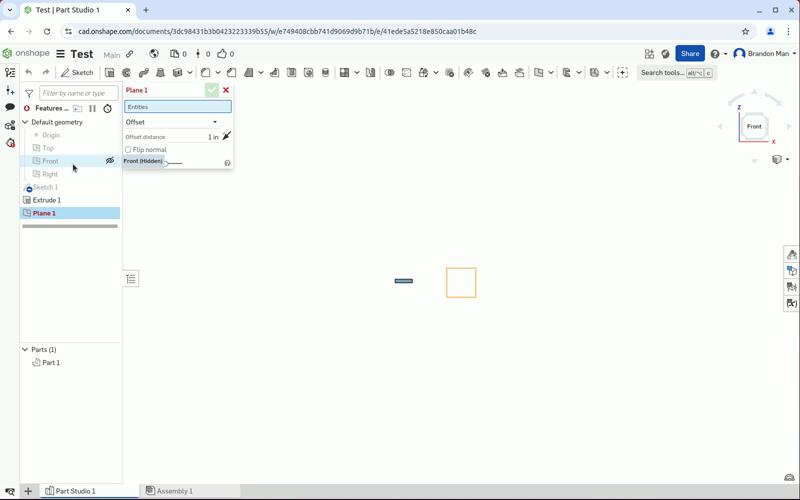
click(73, 163)
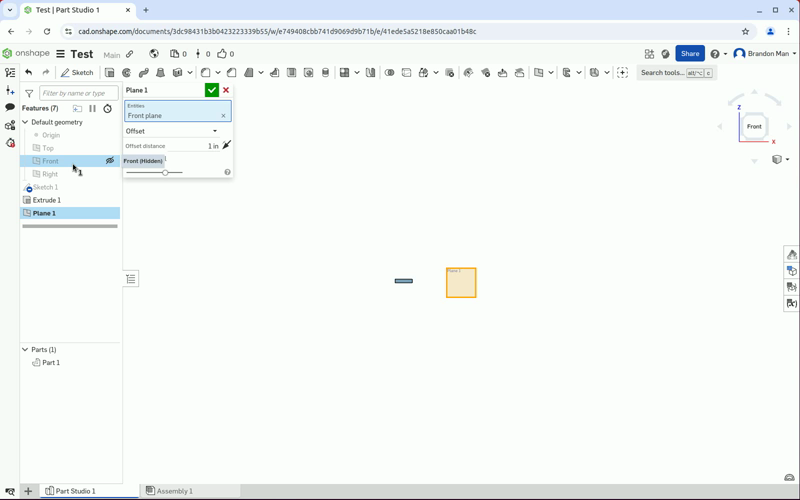
key(tab, 2)
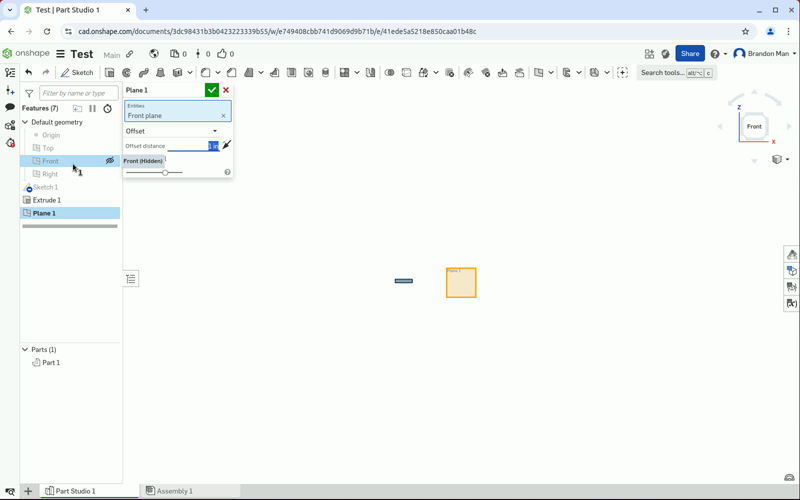
text(2.896)
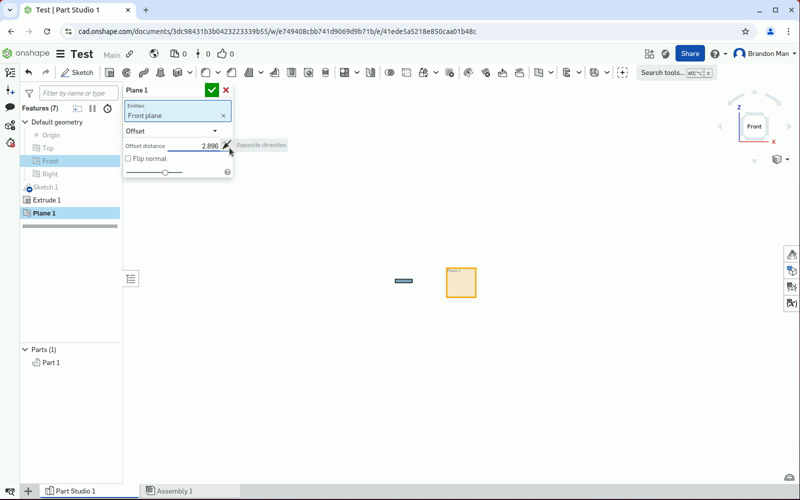
mouse_move(229, 147)
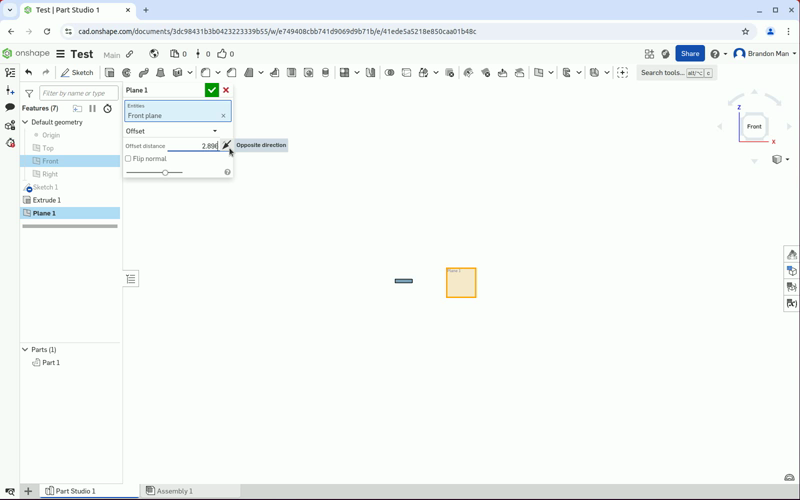
click(229, 147)
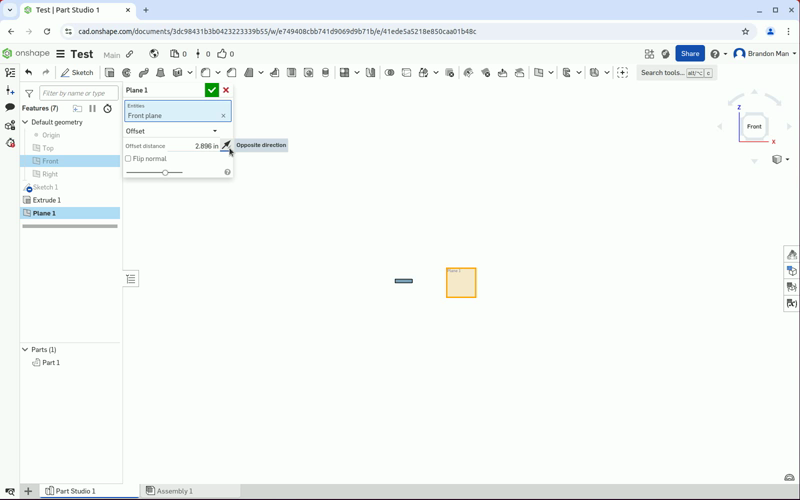
key(enter, 2)
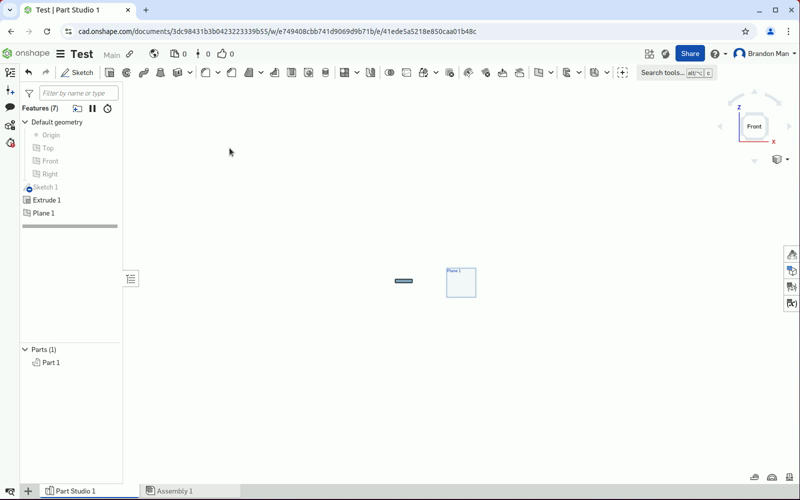
key(shift+s)
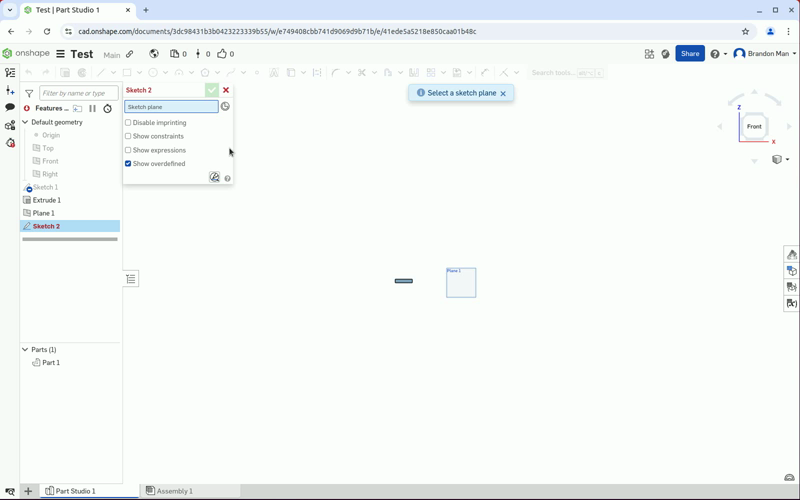
mouse_move(73, 215)
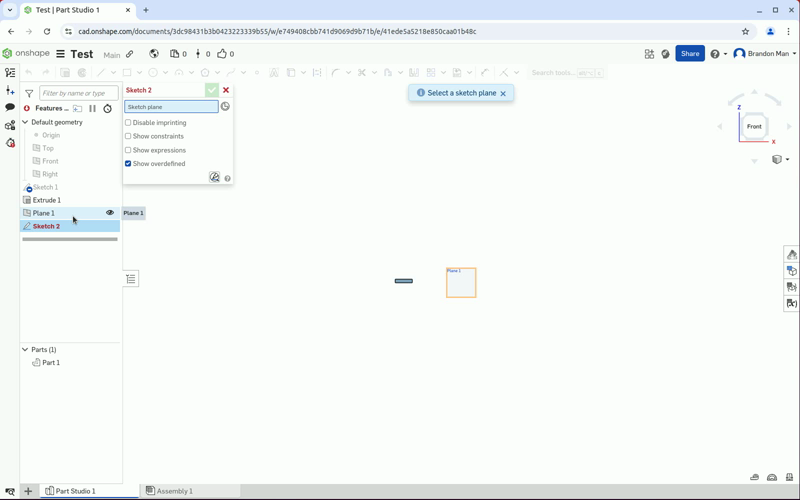
click(73, 215)
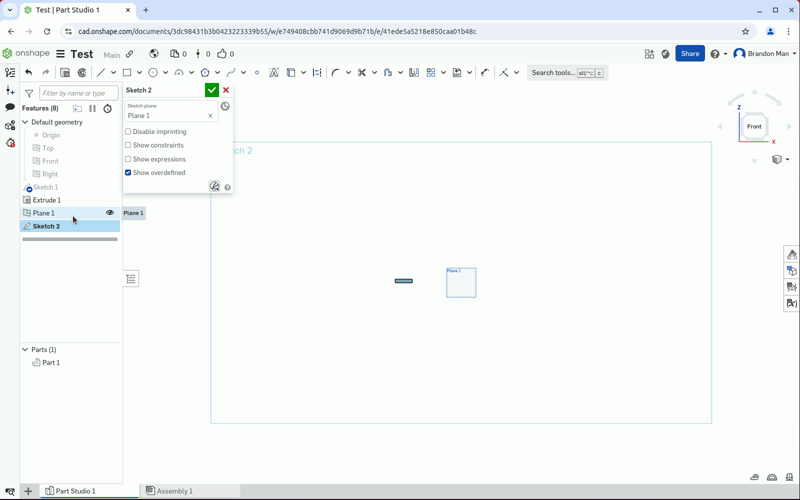
mouse_move(73, 352)
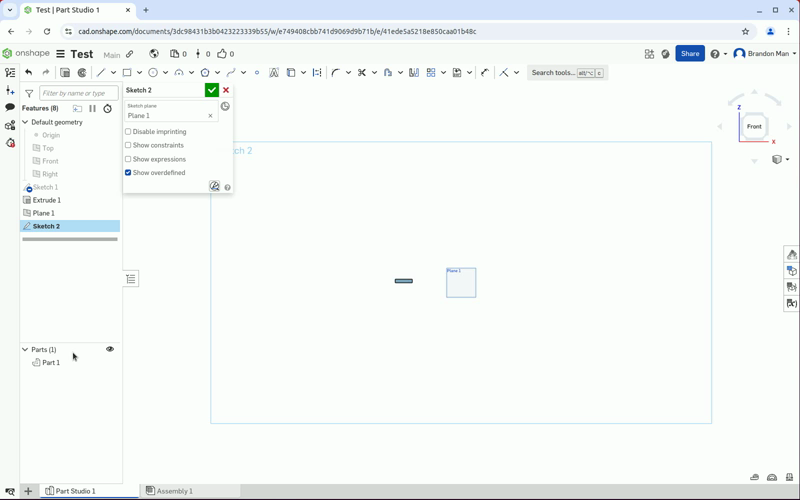
key(y)
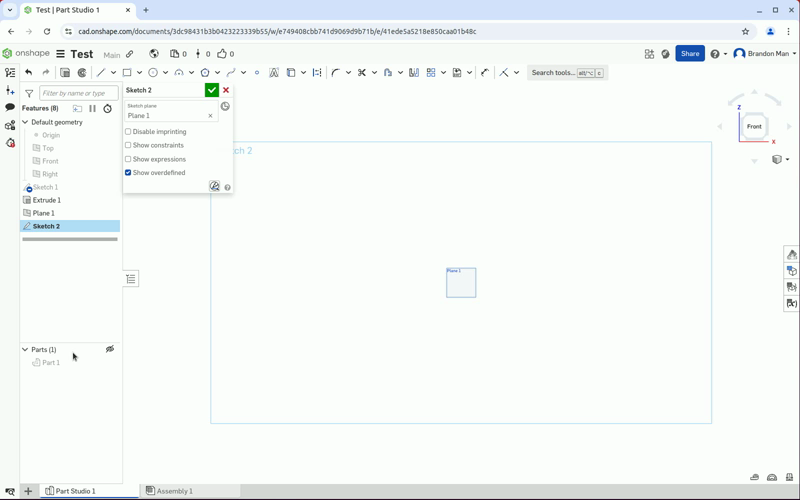
key(l)
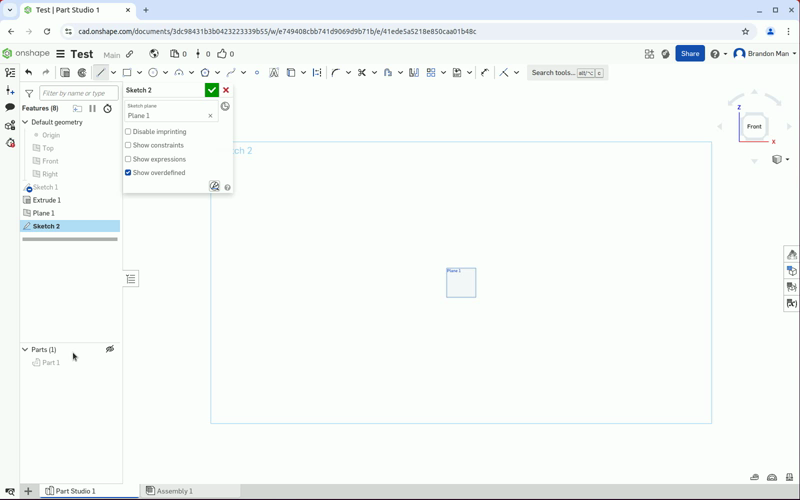
key_down(shift)
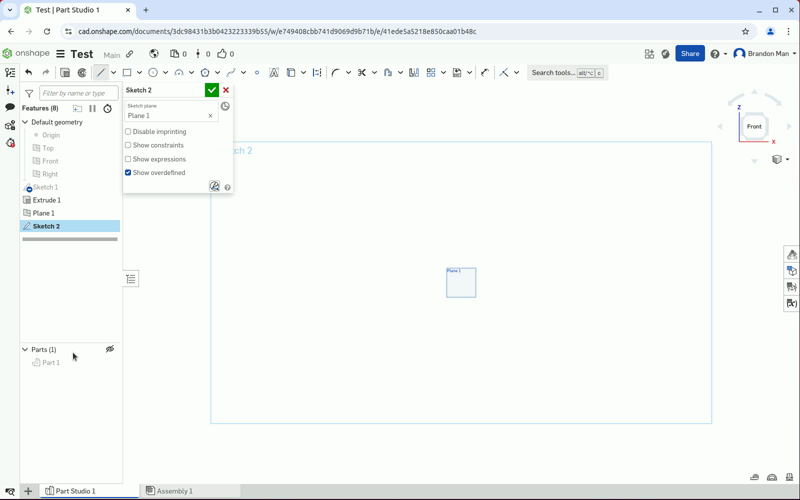
mouse_move(395, 279)
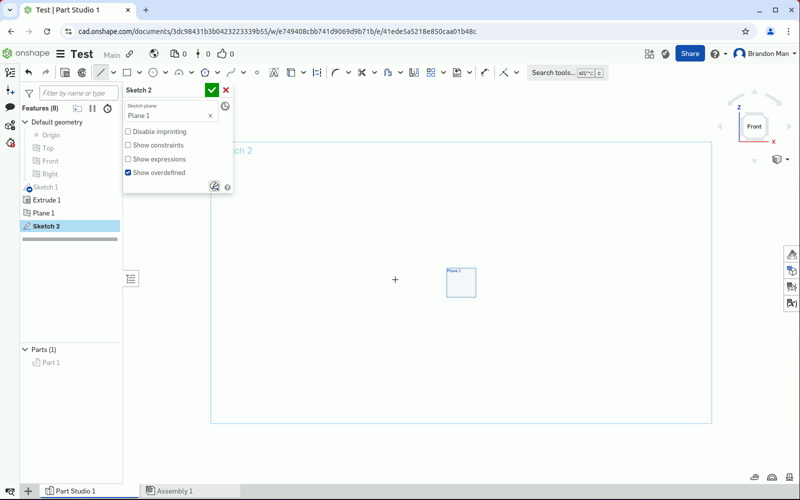
click(395, 279)
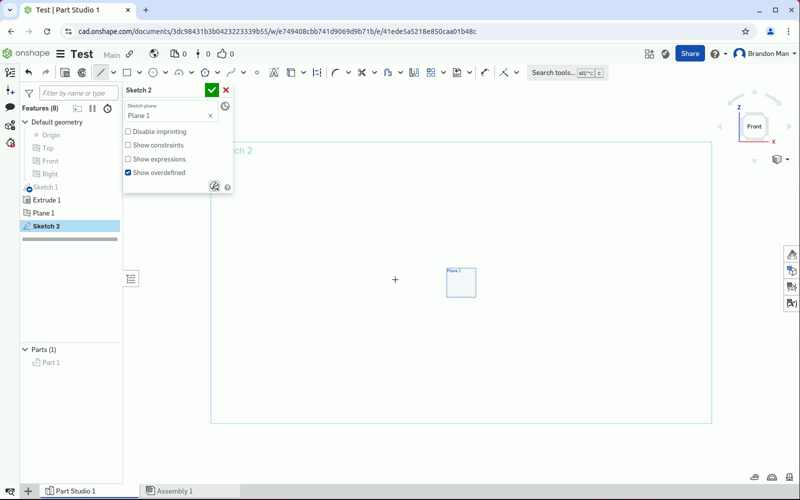
key_up(shift)
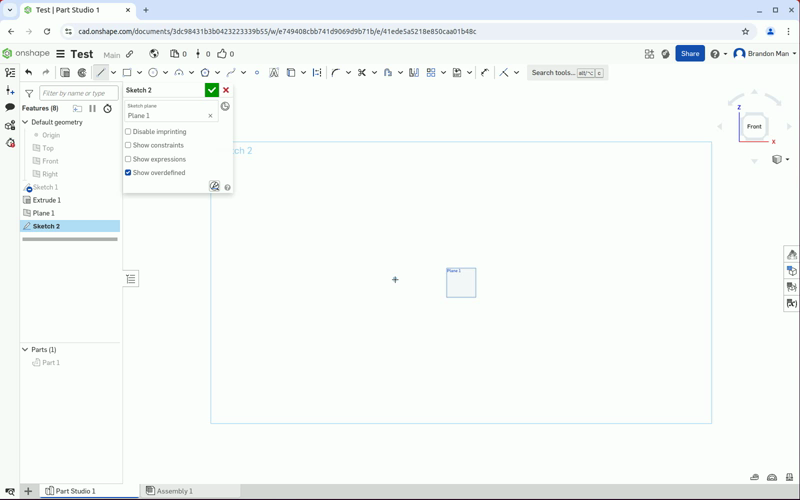
key_down(shift)
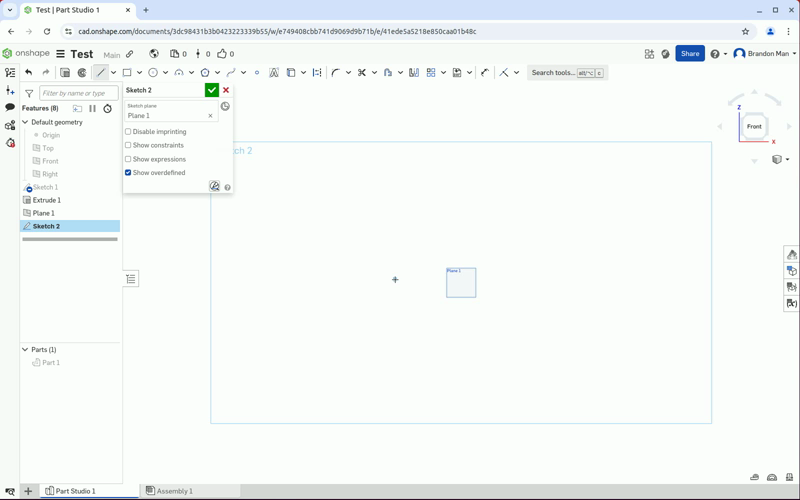
mouse_move(425, 279)
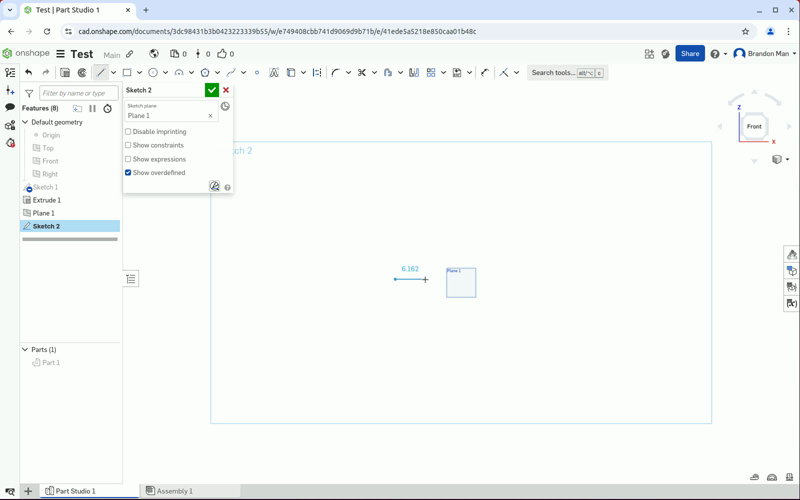
mouse_move(411, 279)
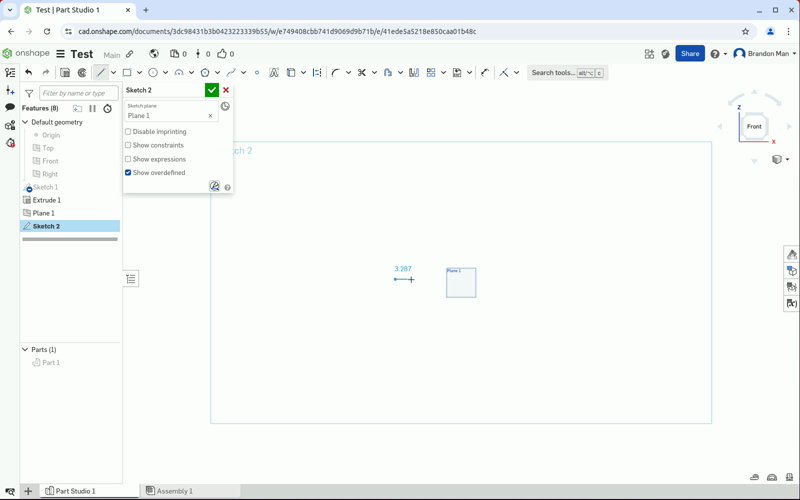
click(411, 279)
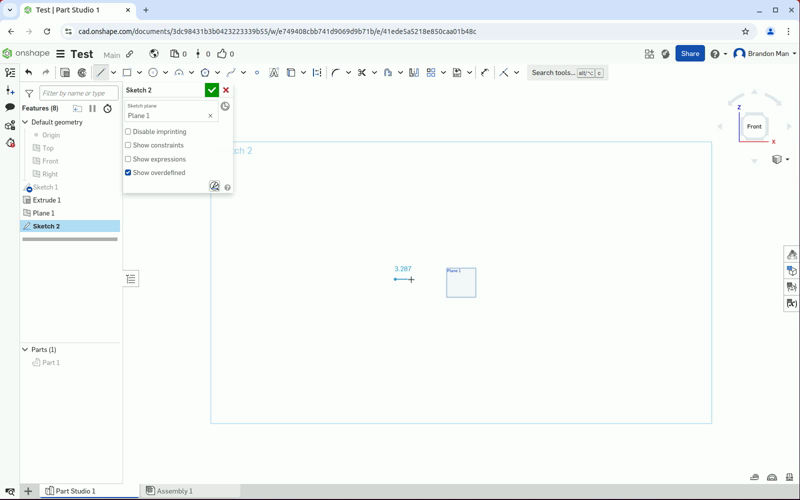
key_up(shift)
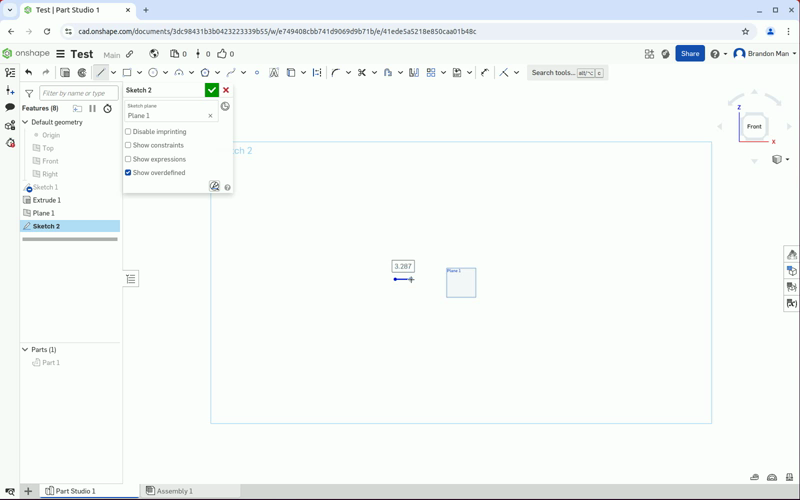
key_down(shift)
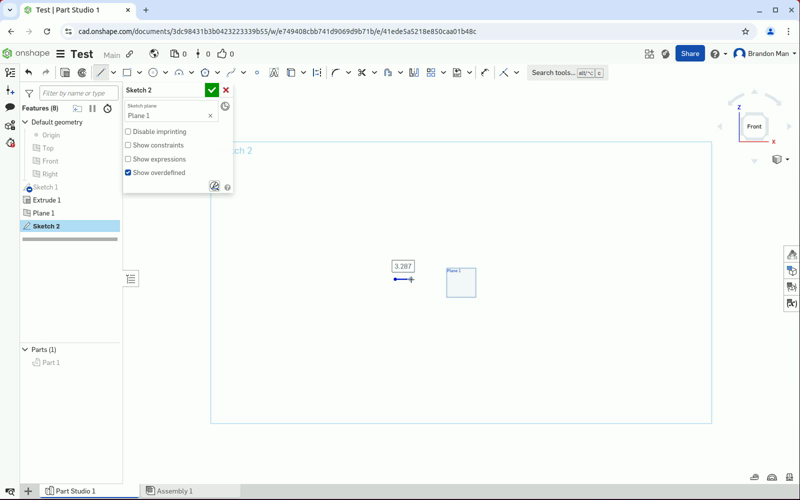
mouse_move(441, 279)
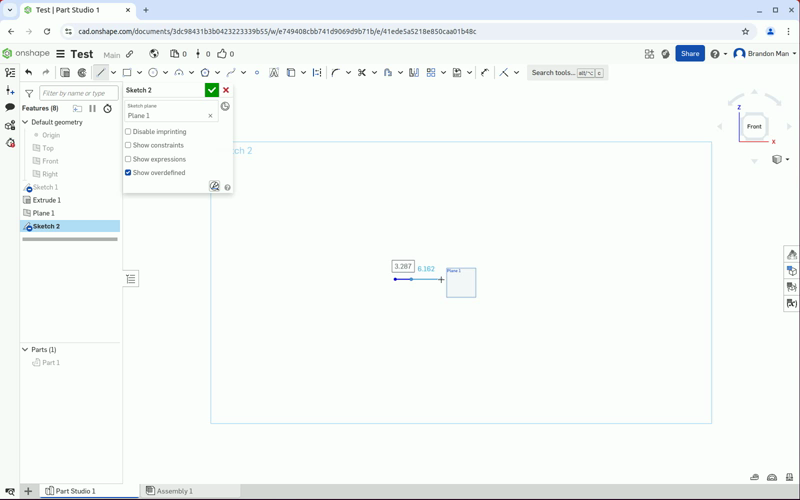
mouse_move(411, 273)
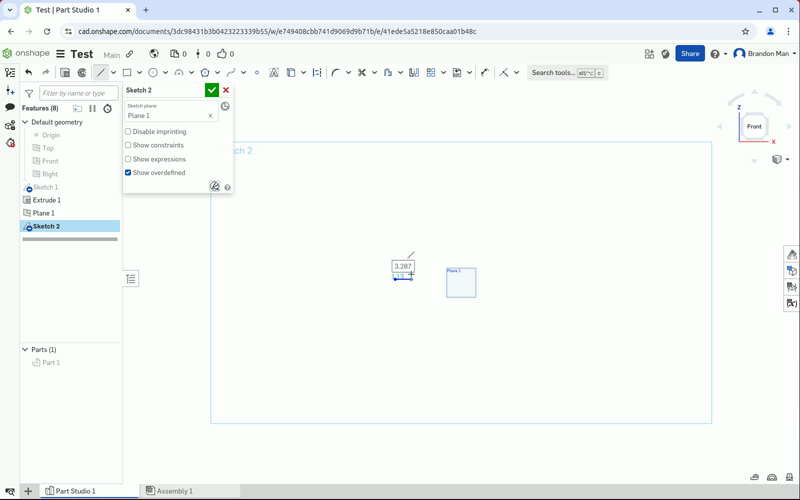
scroll(6)
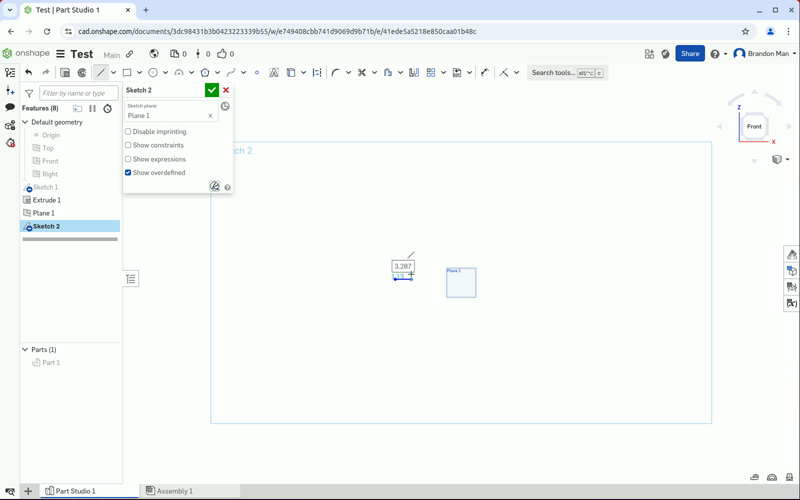
scroll(6)
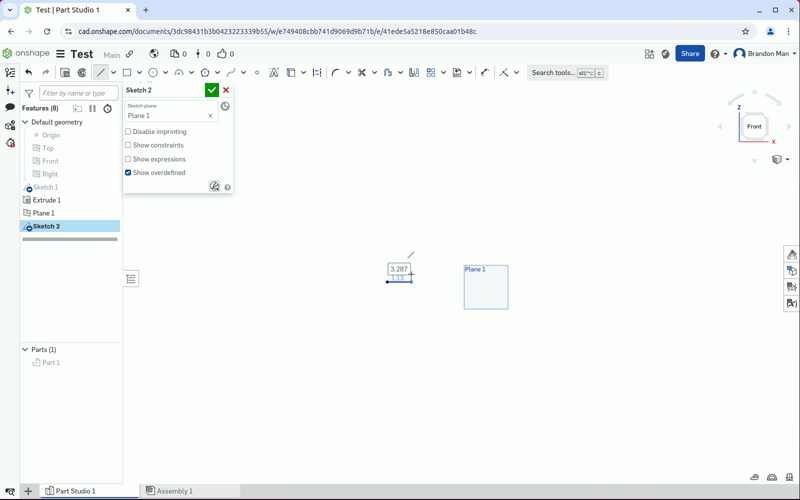
scroll(6)
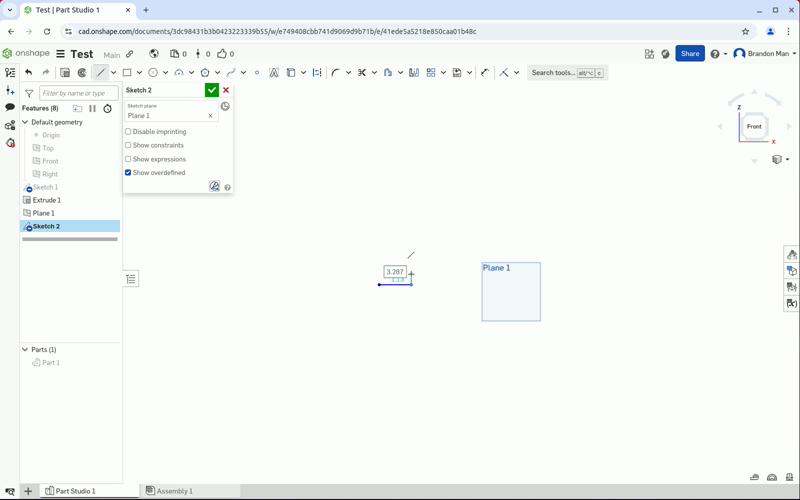
scroll(6)
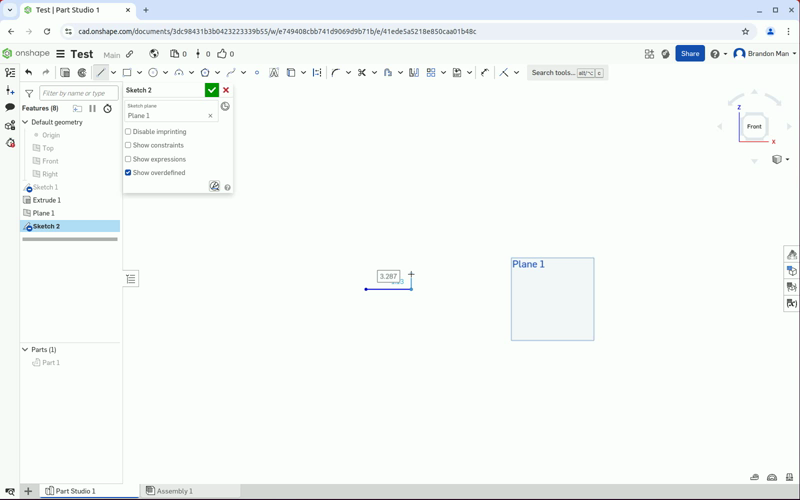
scroll(6)
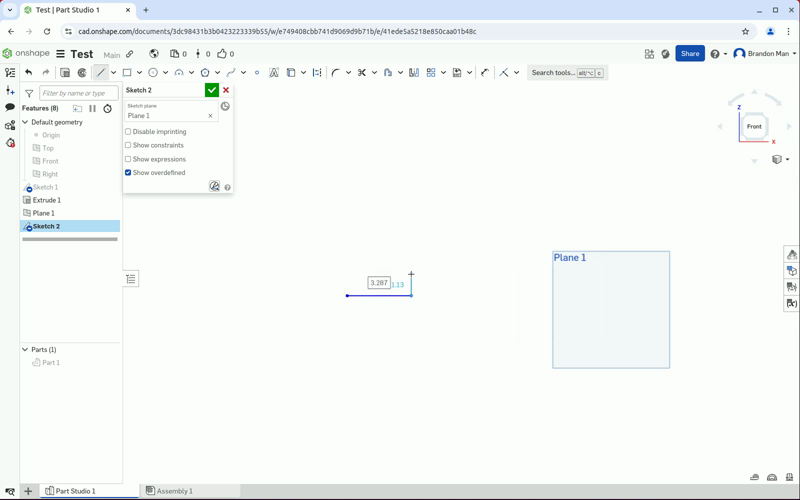
scroll(6)
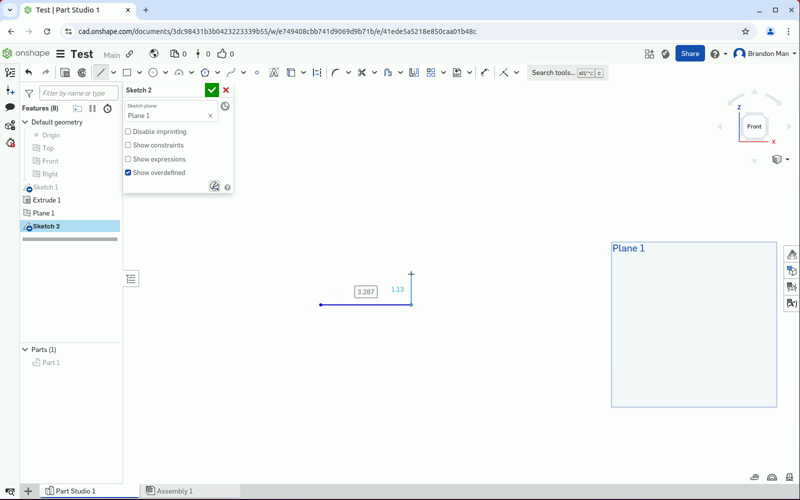
scroll(6)
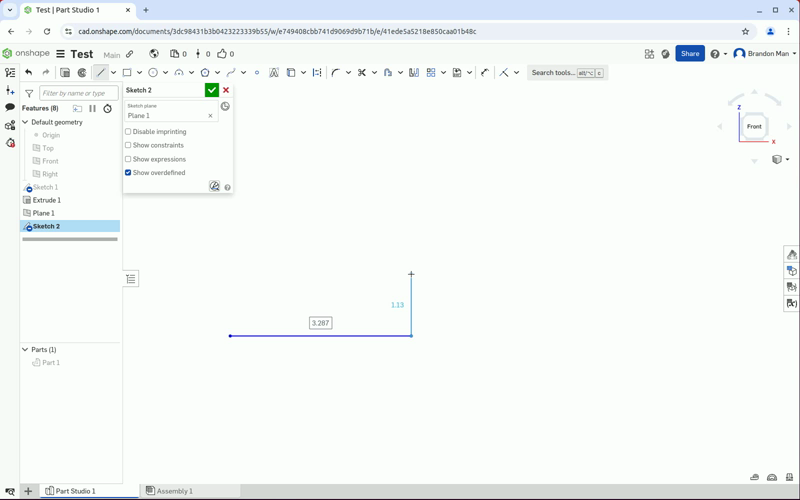
click(411, 273)
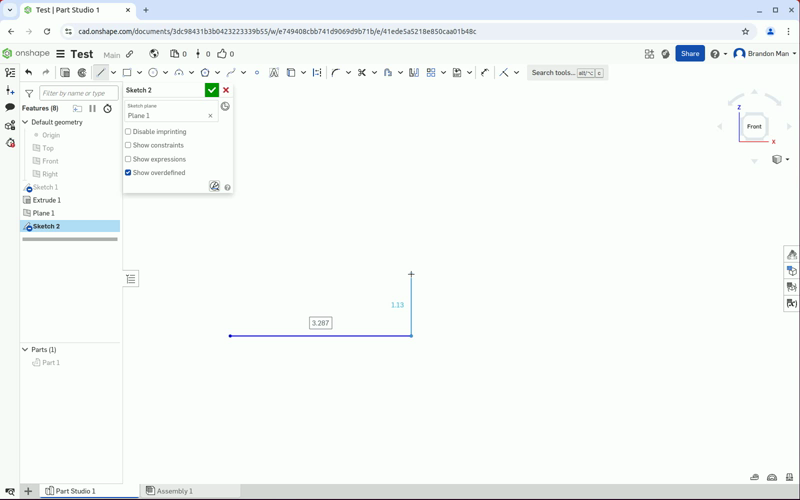
scroll(-6)
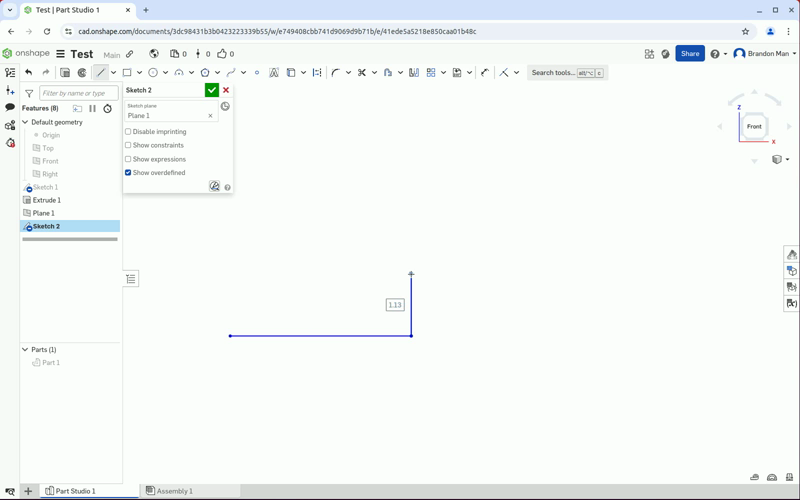
scroll(-6)
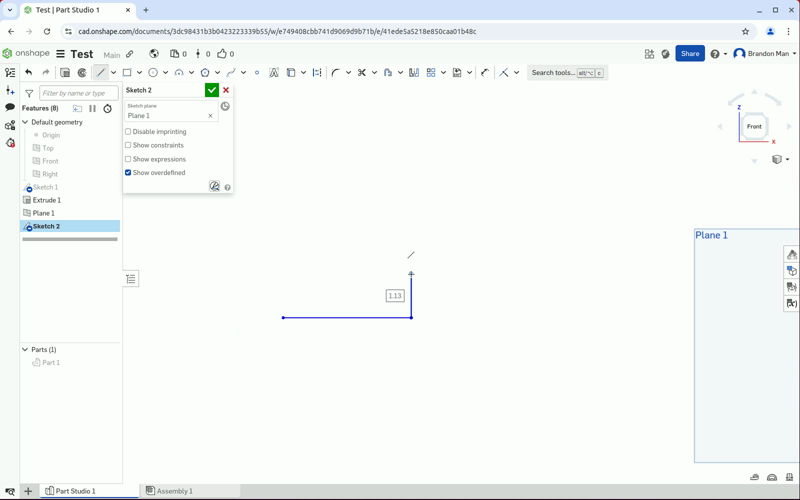
scroll(-6)
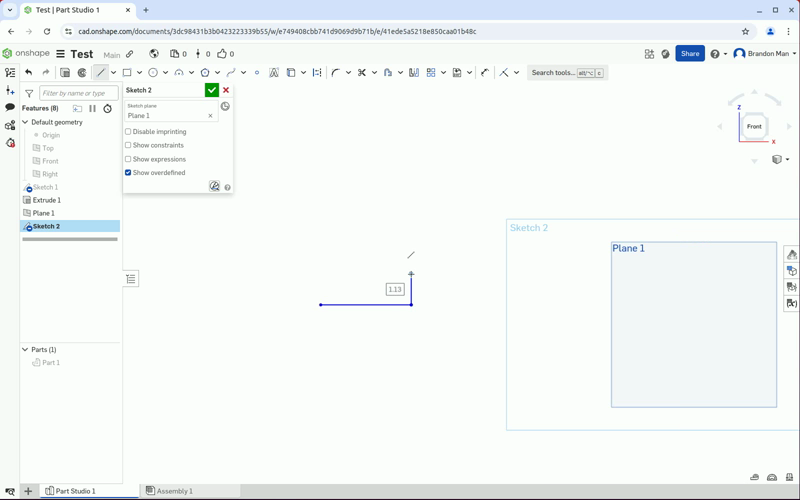
scroll(-6)
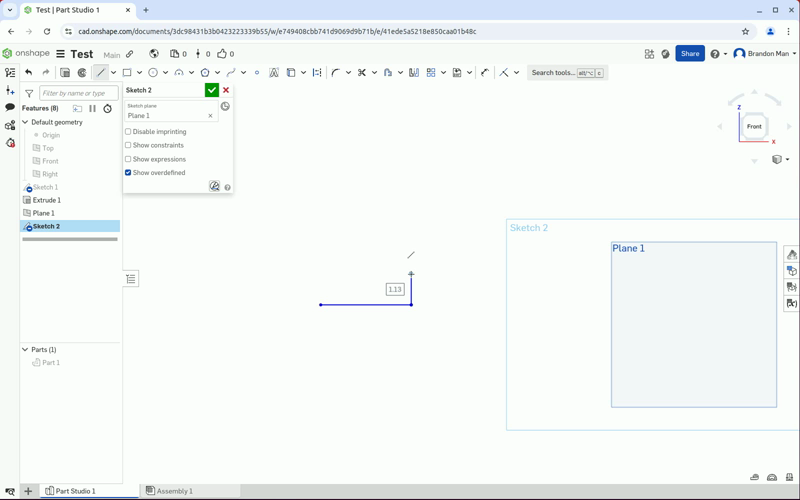
scroll(-6)
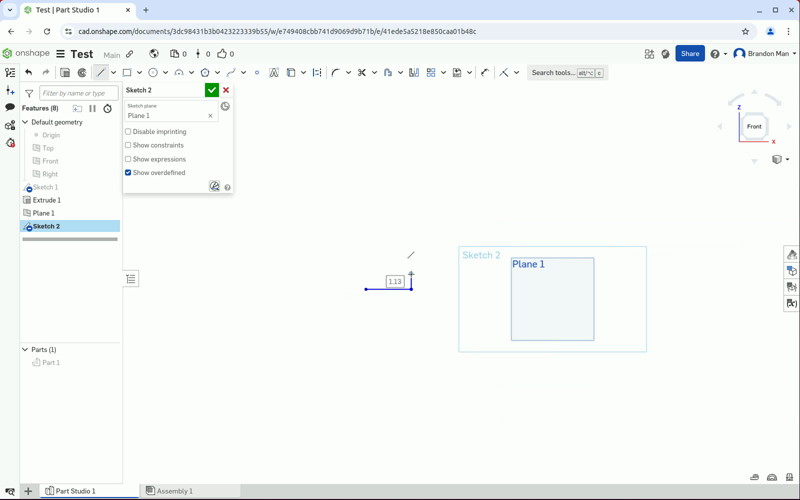
scroll(-6)
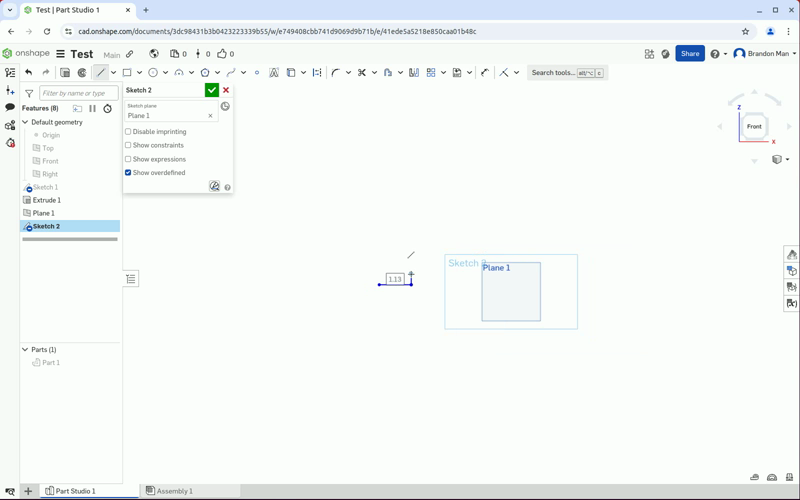
scroll(-6)
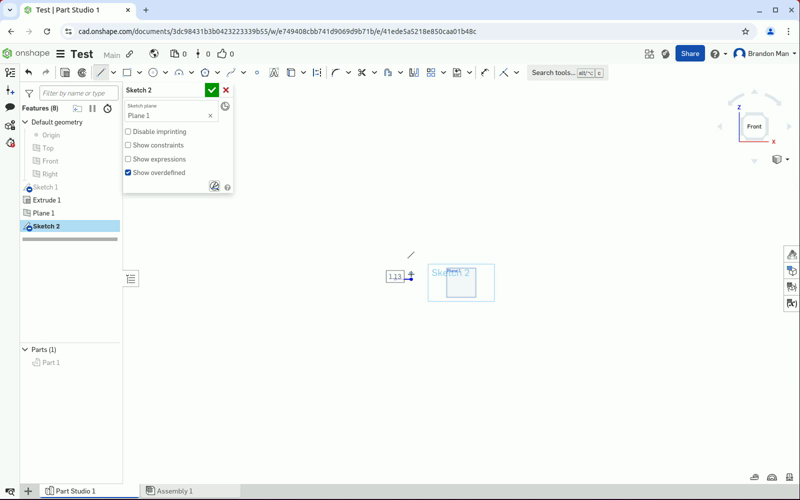
key_up(shift)
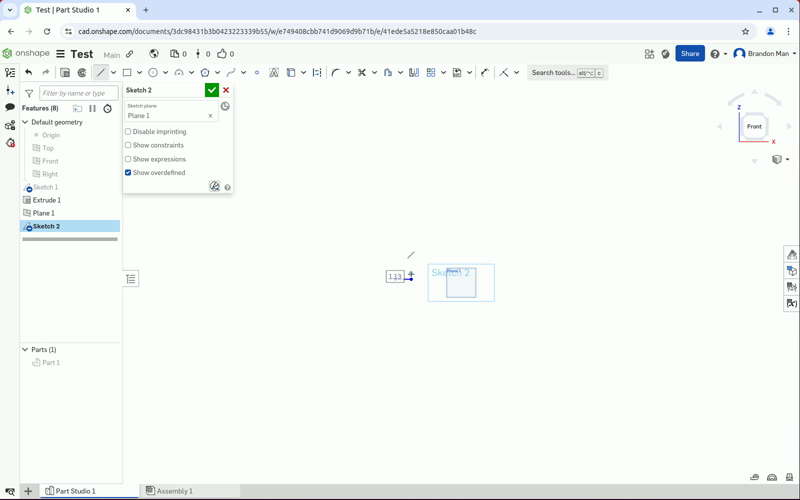
key_down(shift)
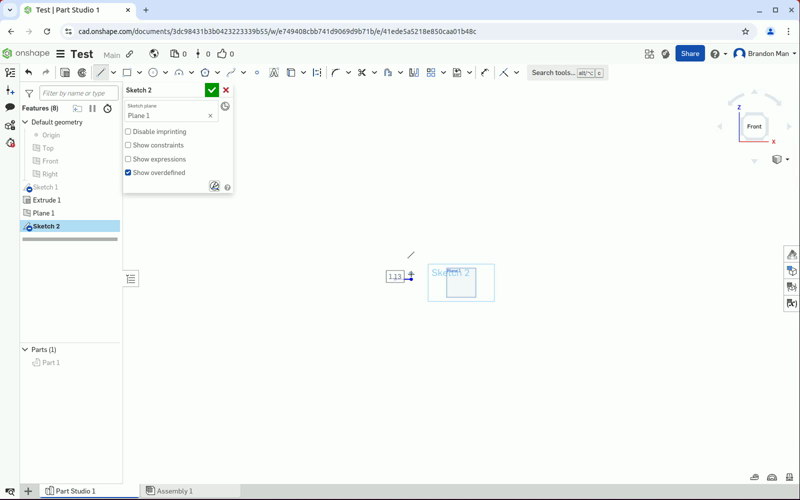
mouse_move(441, 273)
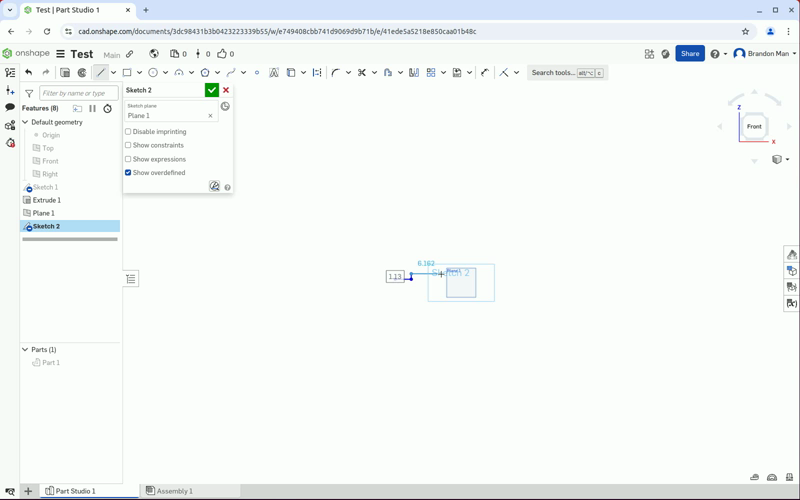
mouse_move(407, 269)
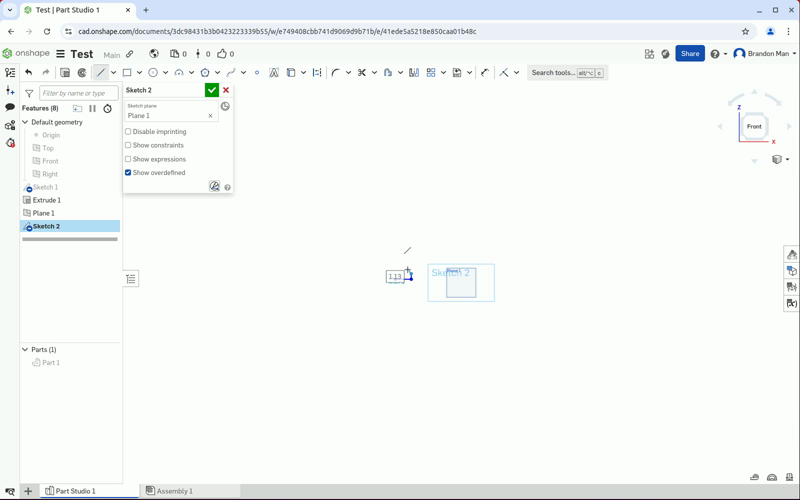
scroll(6)
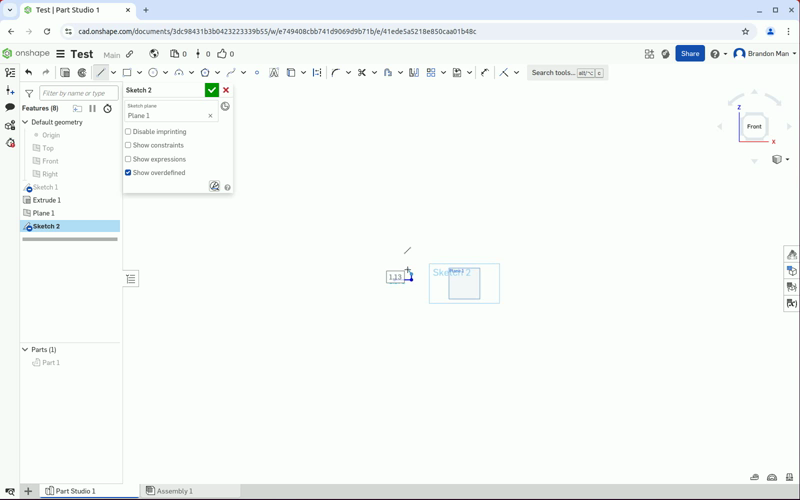
scroll(6)
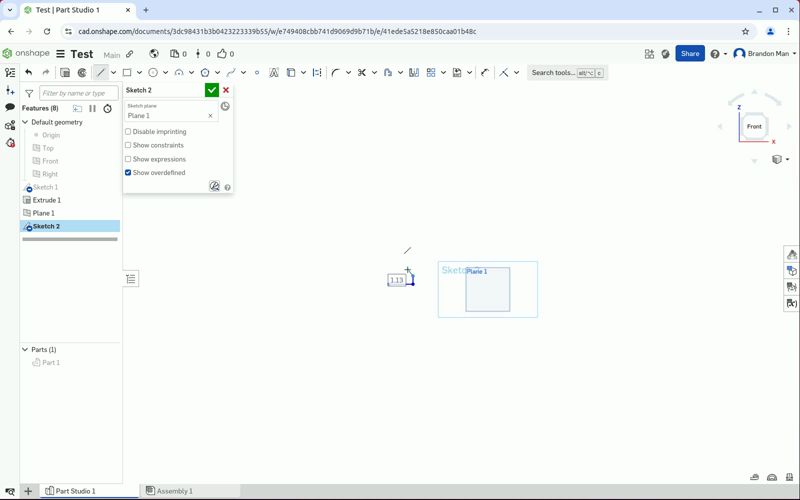
scroll(6)
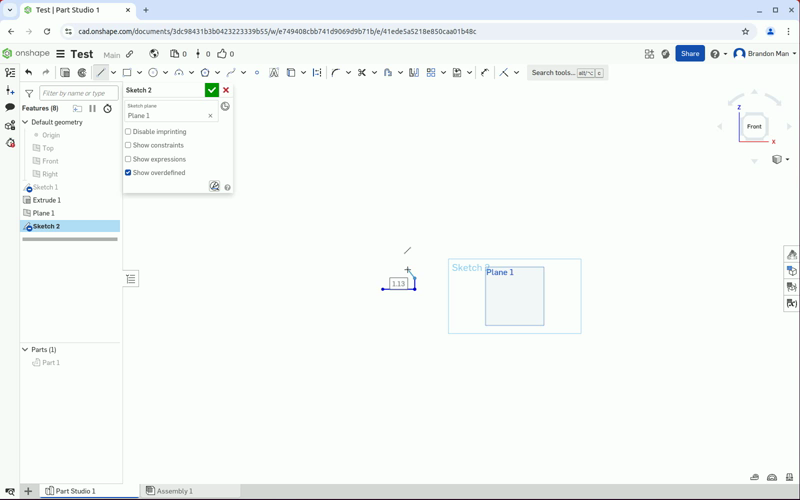
scroll(6)
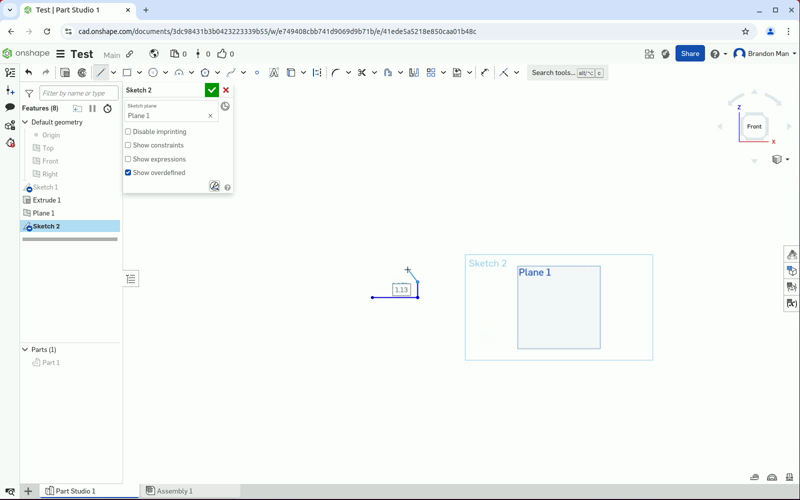
scroll(6)
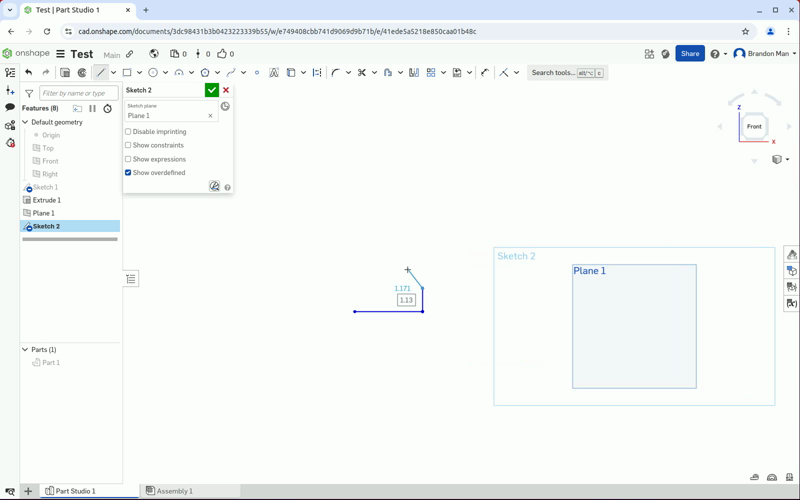
scroll(6)
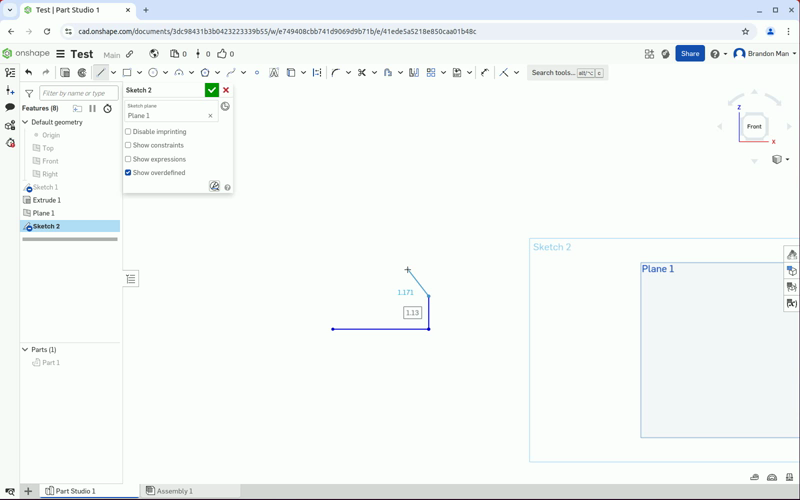
scroll(6)
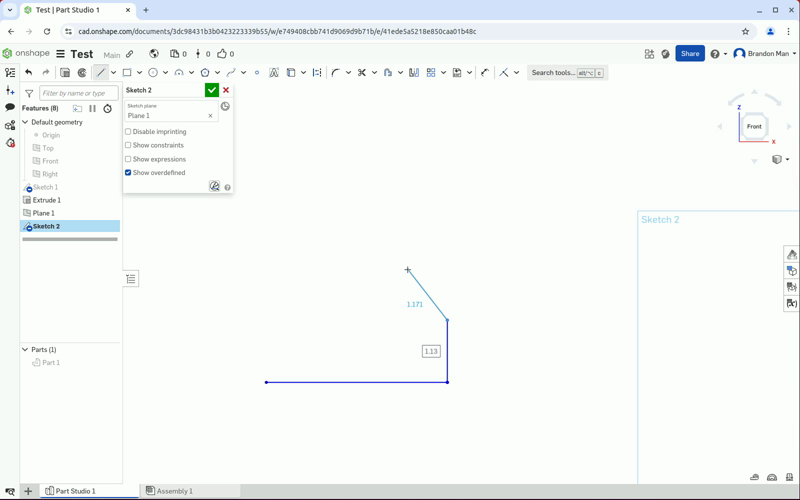
click(407, 269)
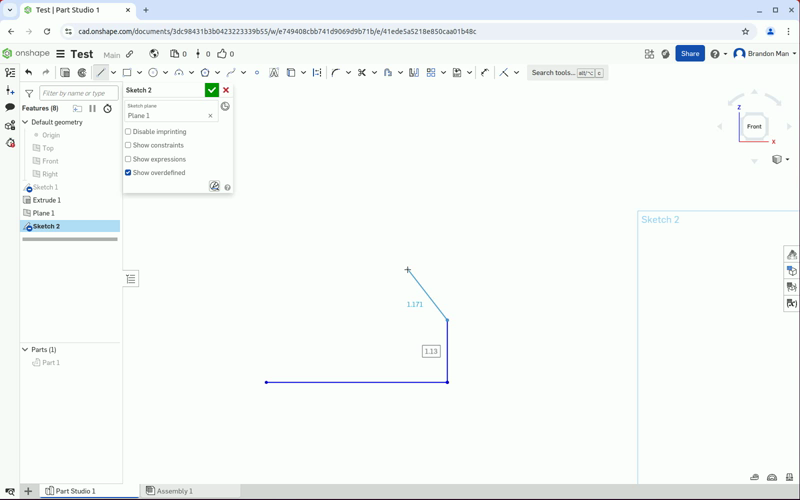
scroll(-6)
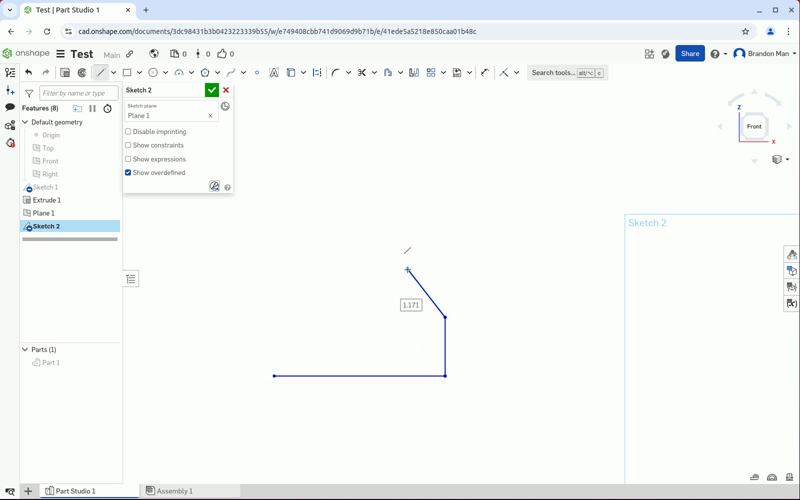
scroll(-6)
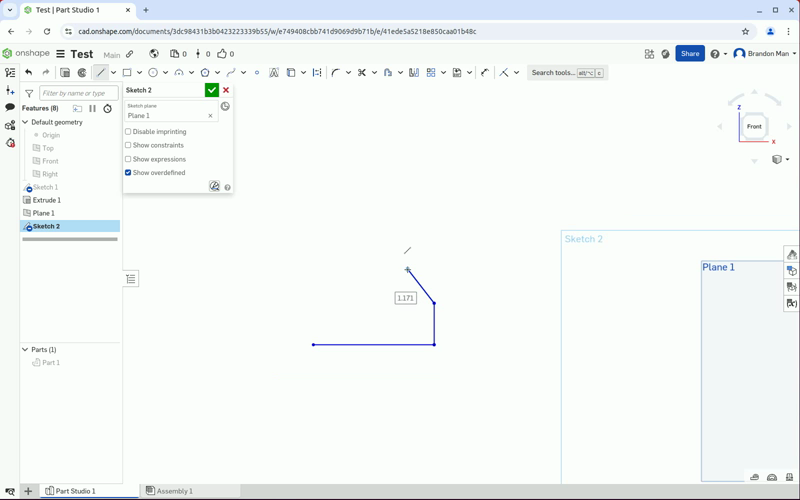
scroll(-6)
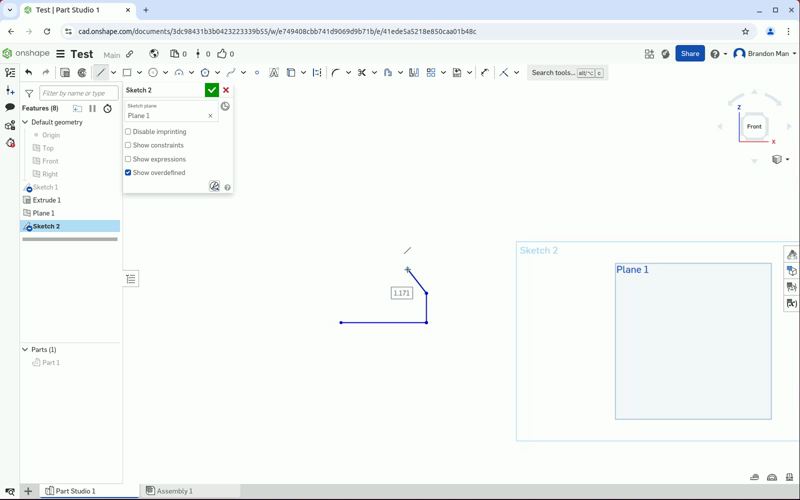
scroll(-6)
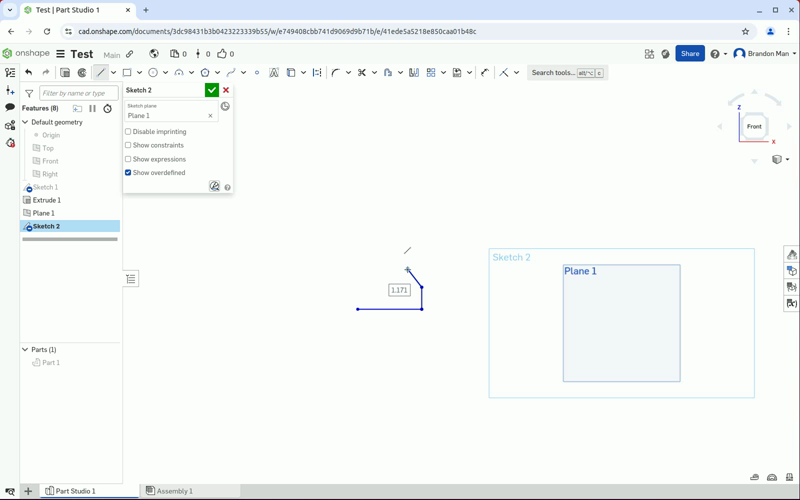
scroll(-6)
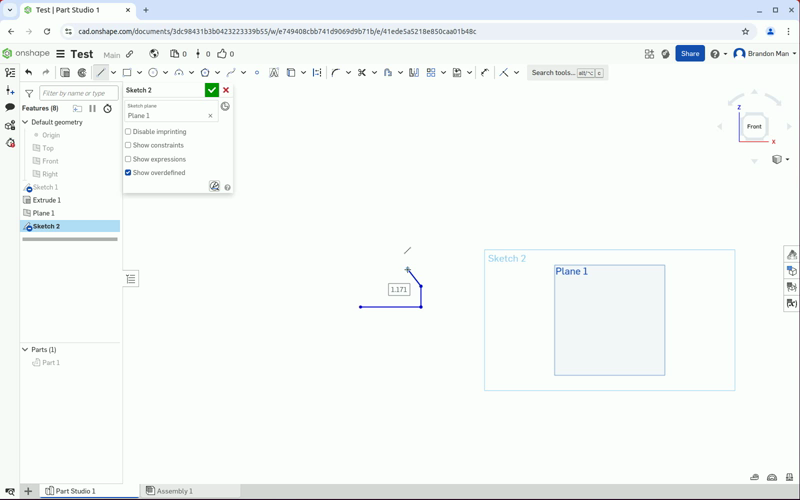
scroll(-6)
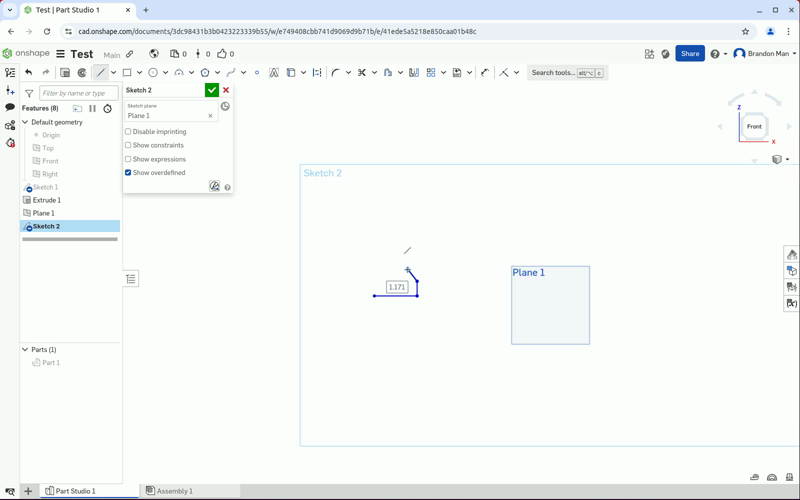
scroll(-6)
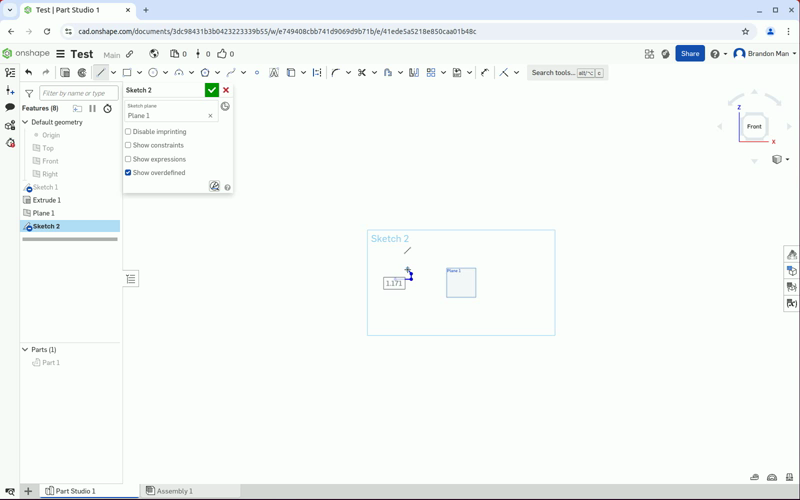
key_up(shift)
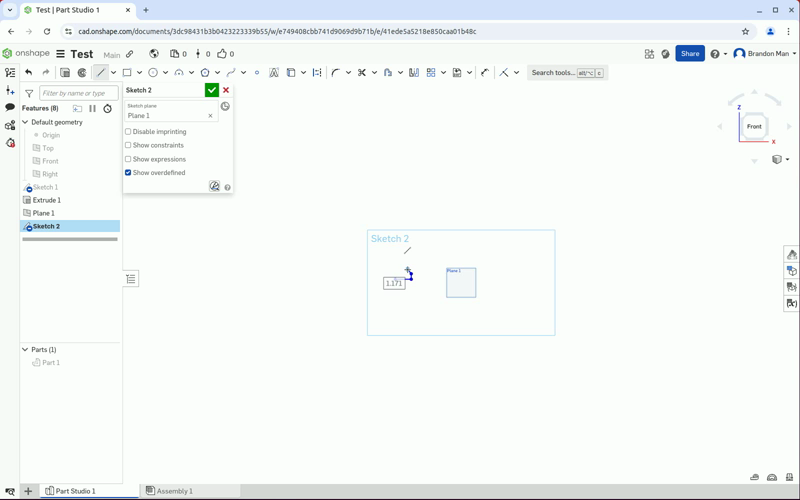
key_down(shift)
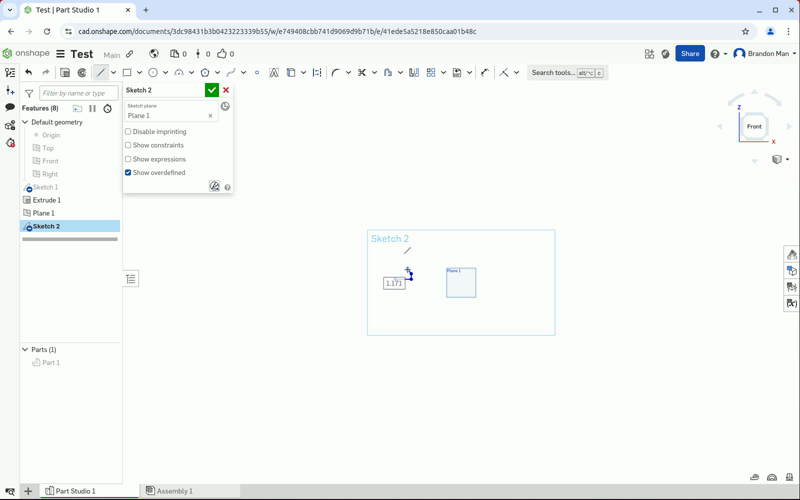
mouse_move(407, 184)
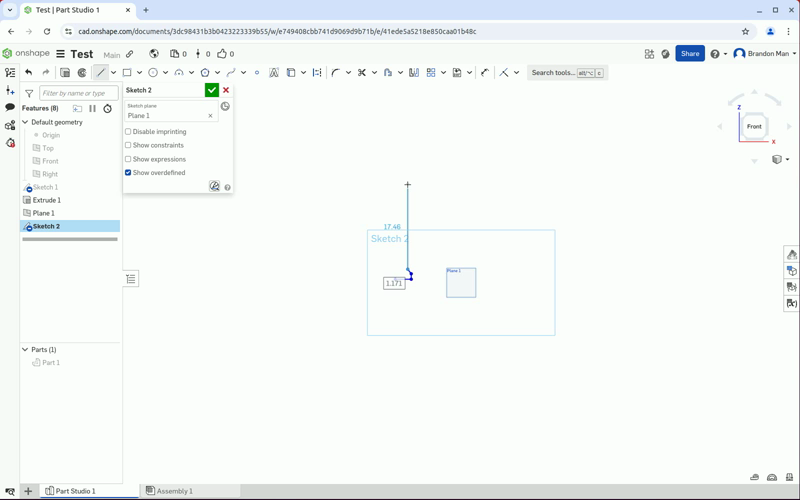
click(407, 184)
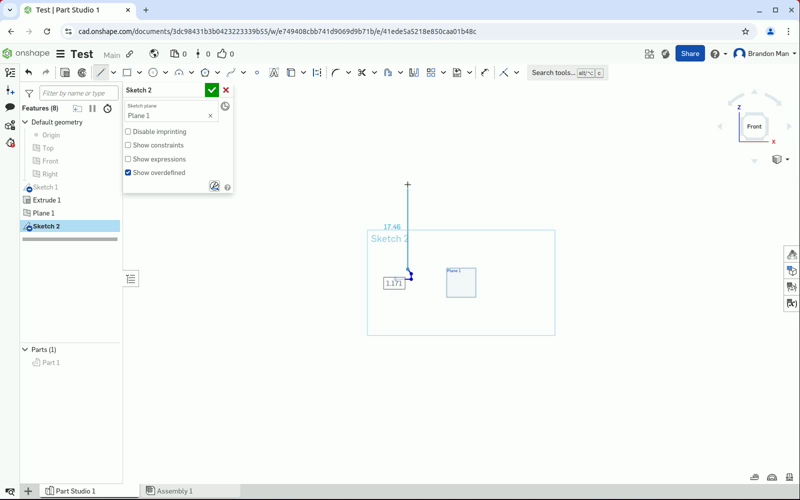
key_up(shift)
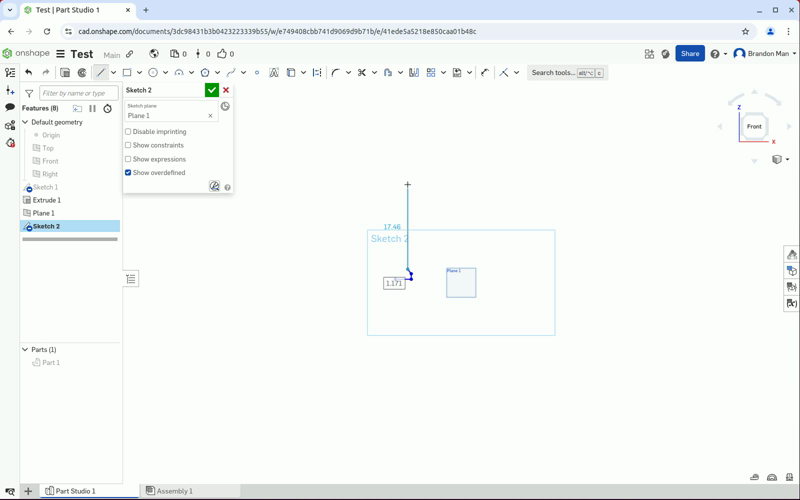
key_down(shift)
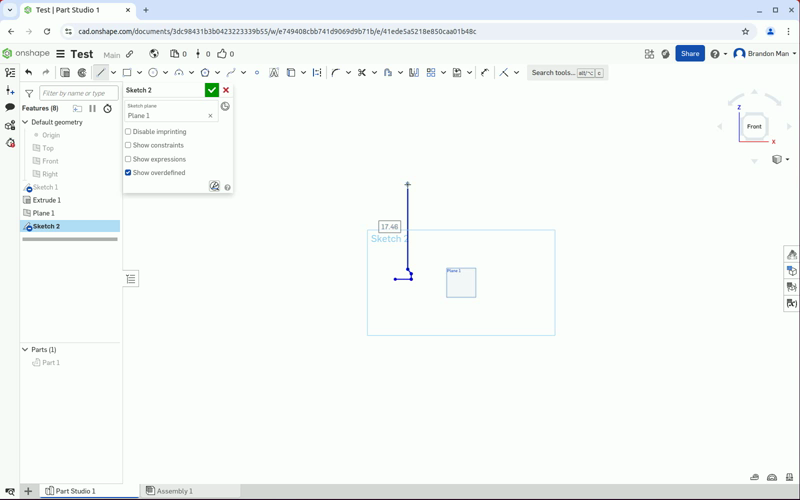
mouse_move(437, 184)
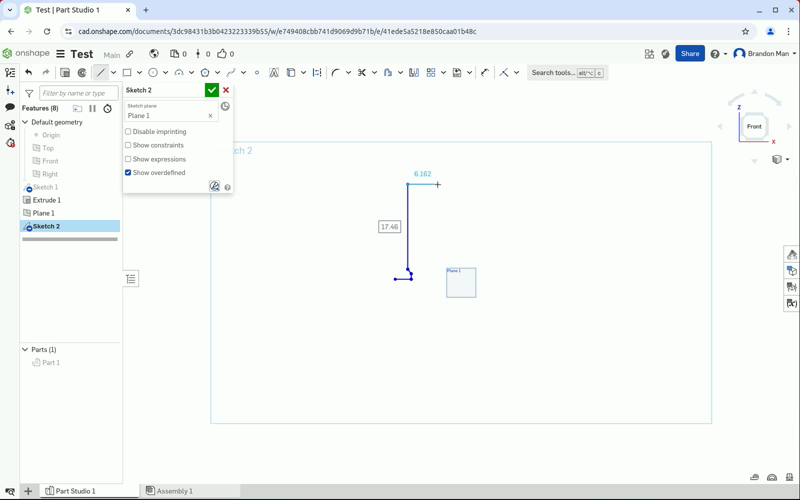
mouse_move(411, 180)
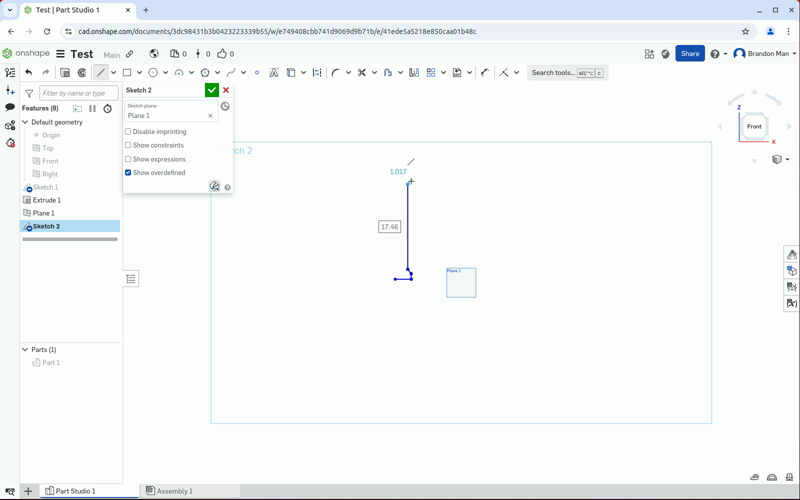
scroll(6)
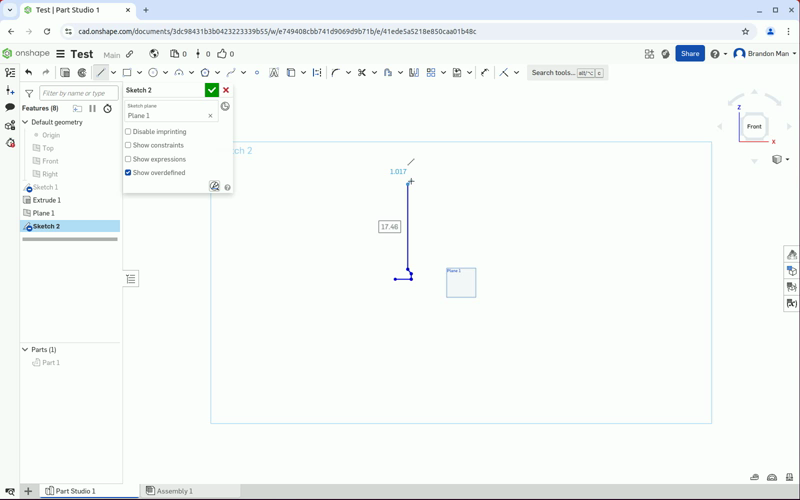
scroll(6)
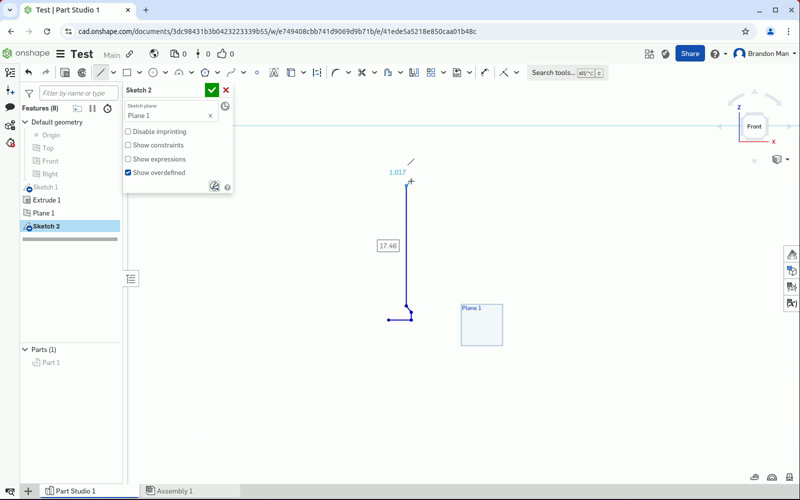
scroll(6)
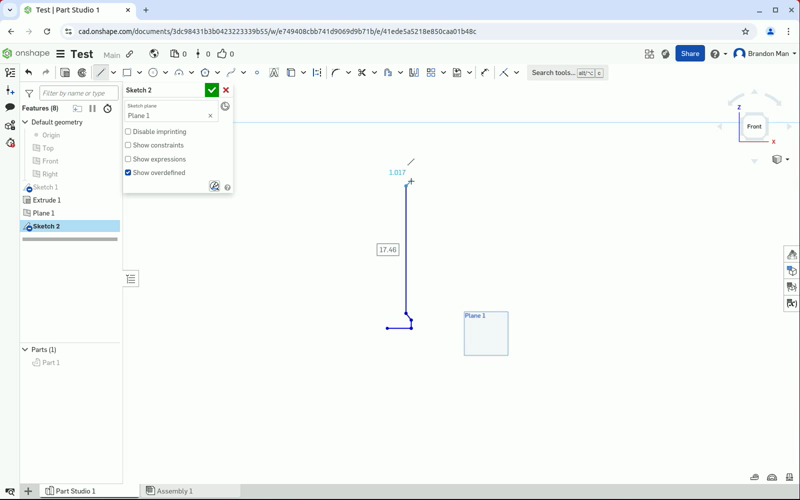
scroll(6)
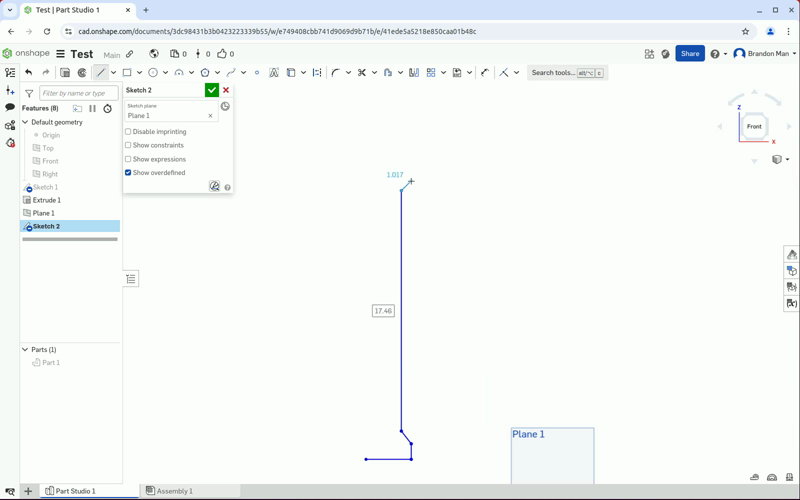
scroll(6)
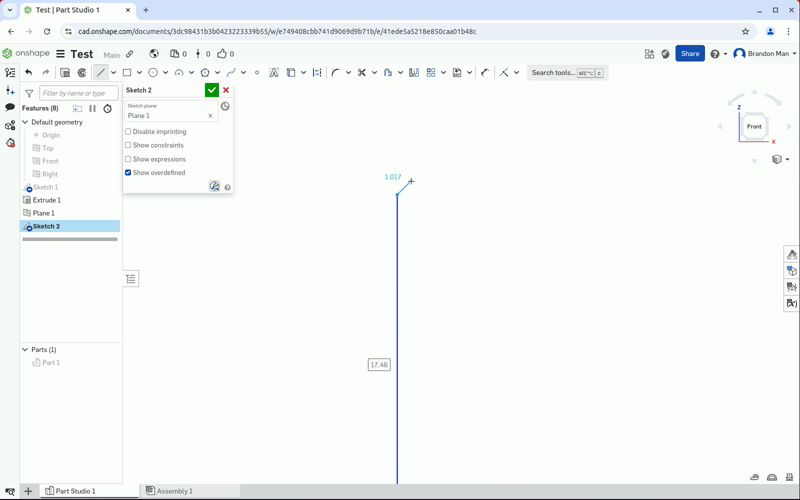
scroll(6)
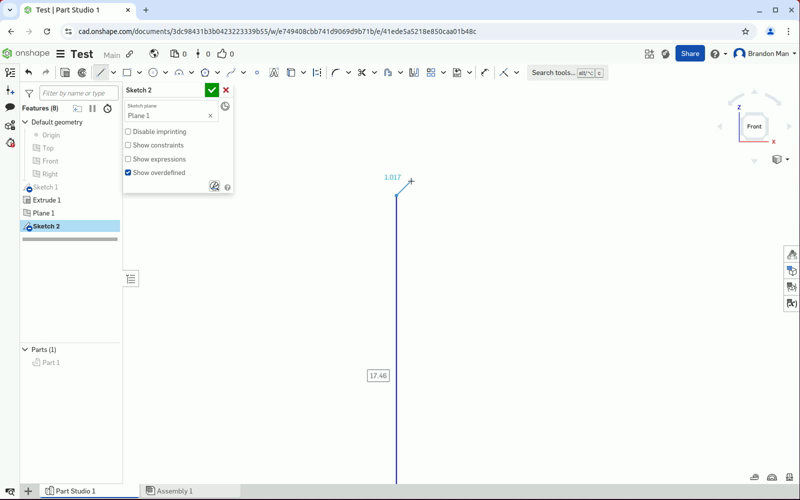
scroll(6)
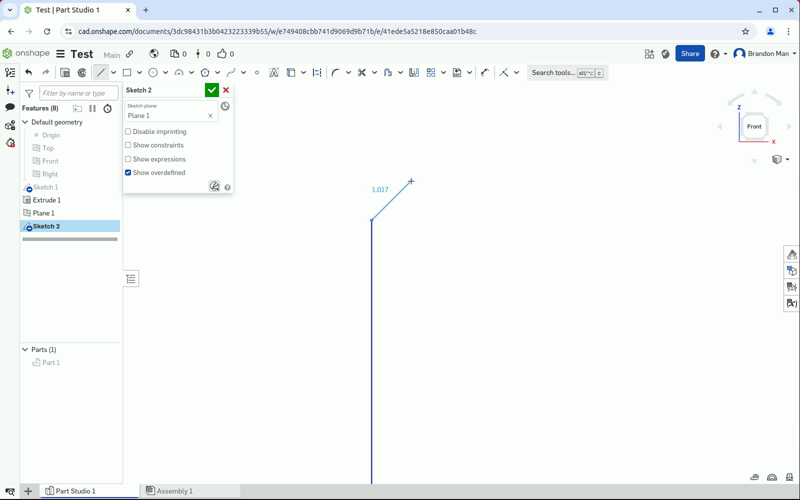
click(411, 180)
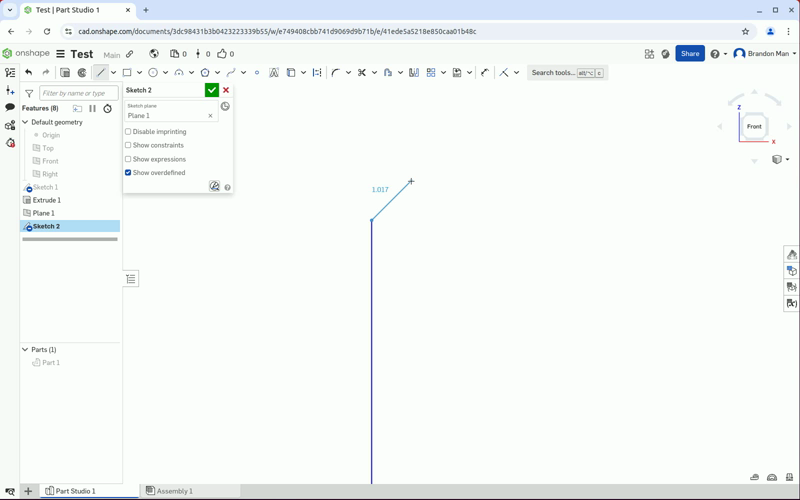
scroll(-6)
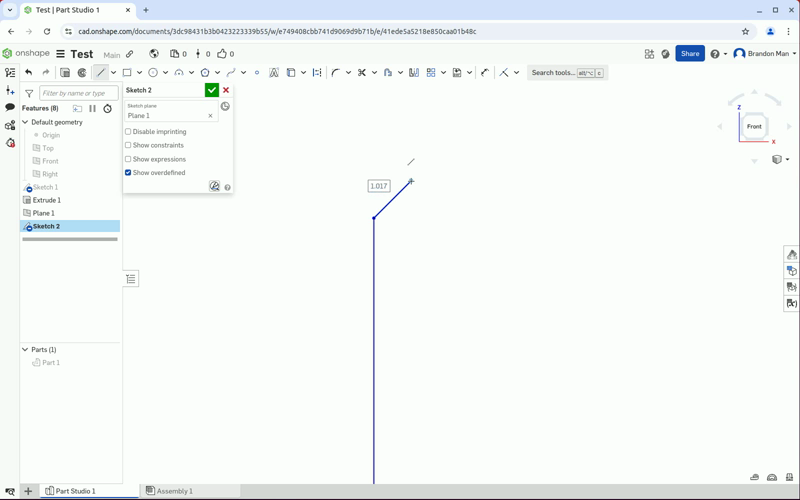
scroll(-6)
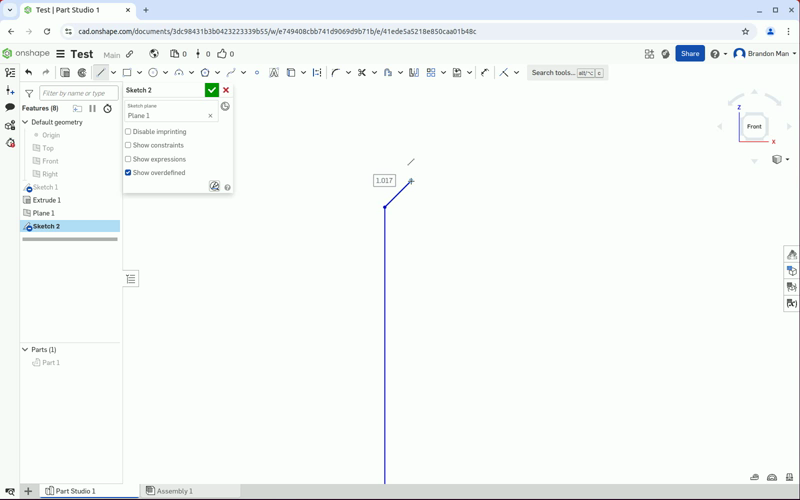
scroll(-6)
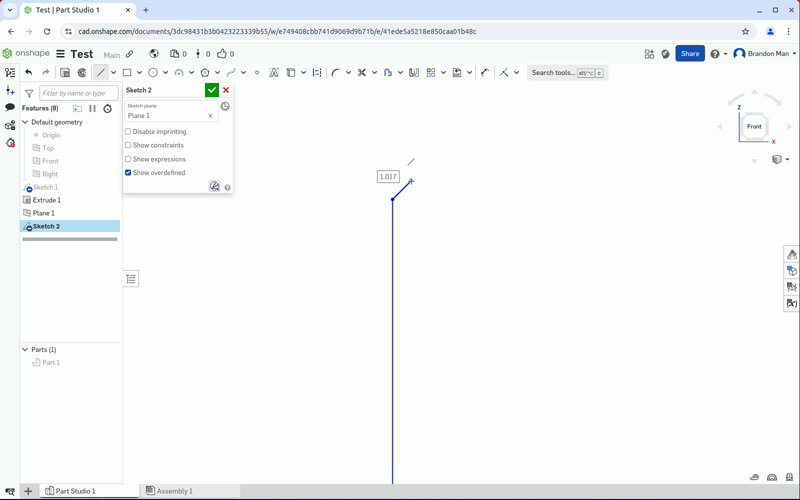
scroll(-6)
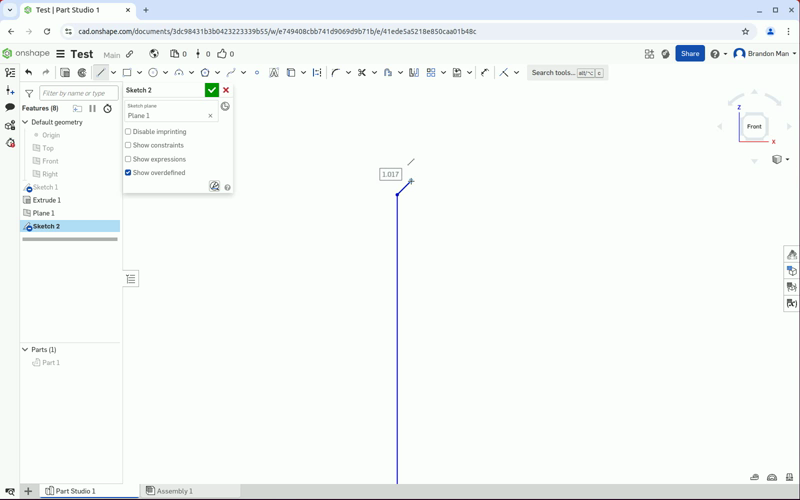
scroll(-6)
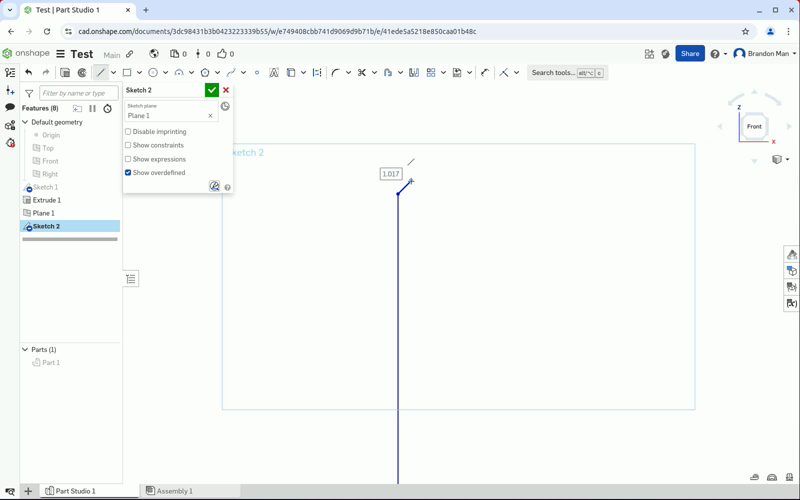
scroll(-6)
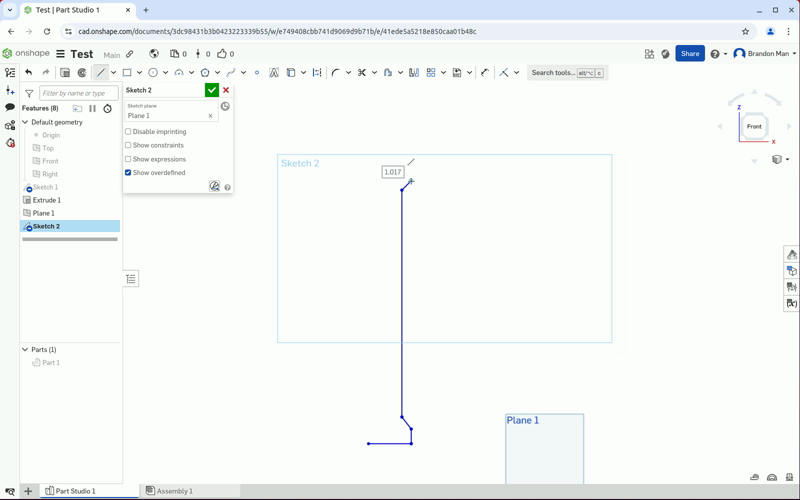
scroll(-6)
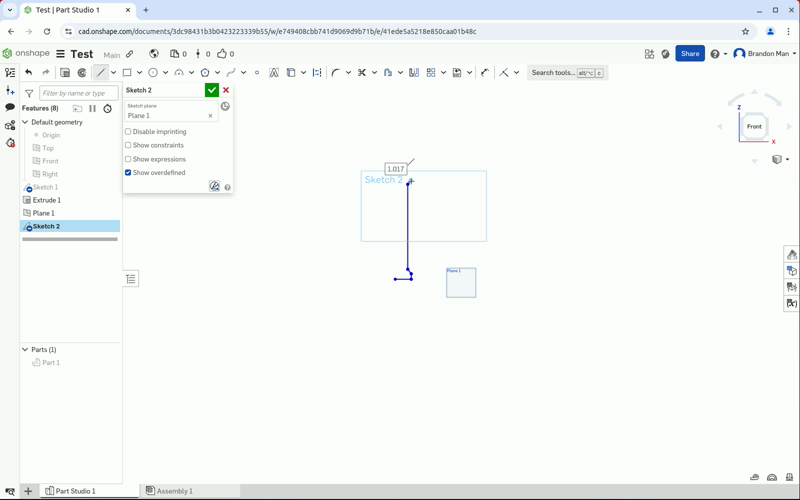
key_up(shift)
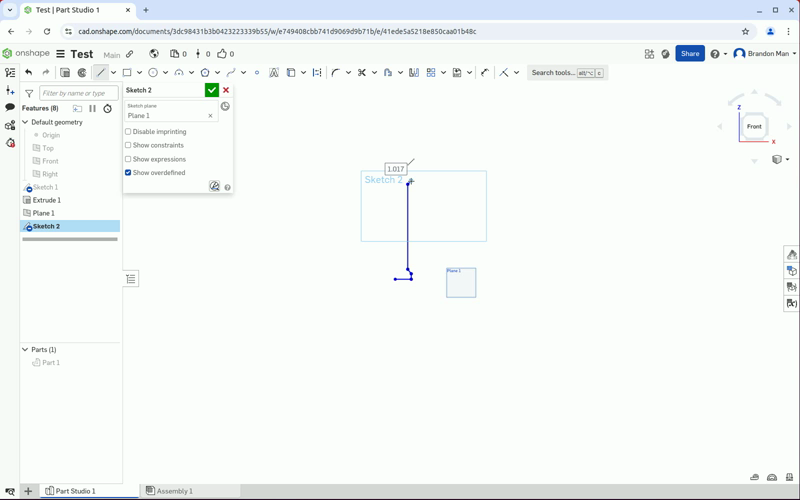
key_down(shift)
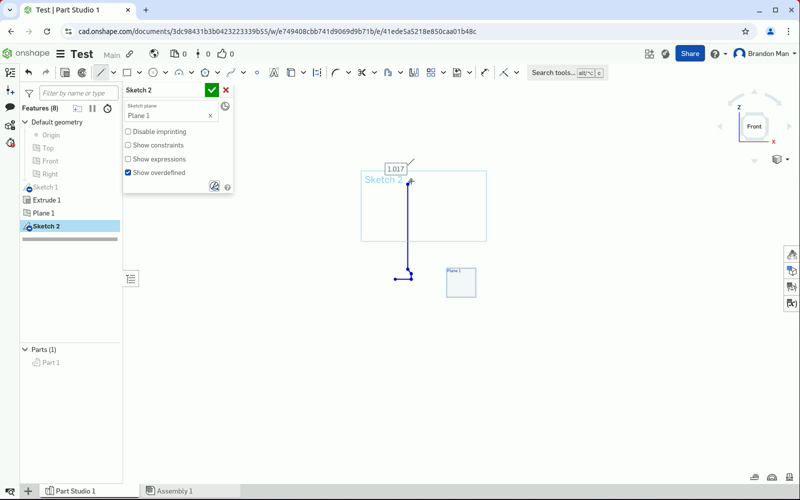
mouse_move(441, 180)
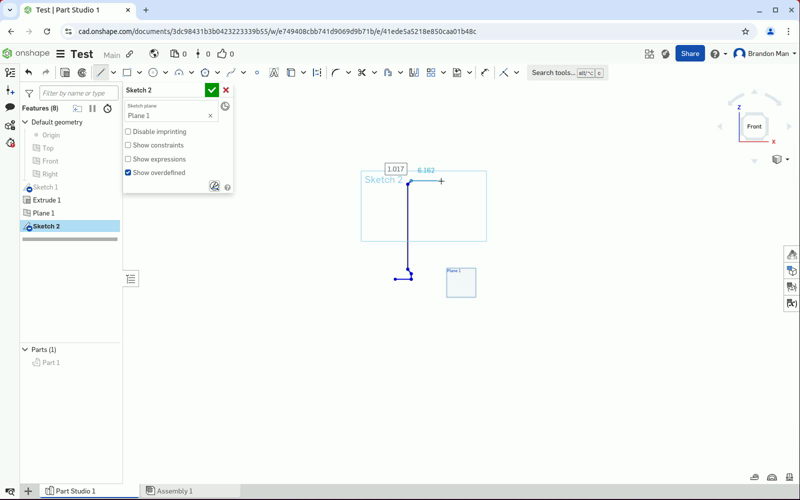
mouse_move(411, 170)
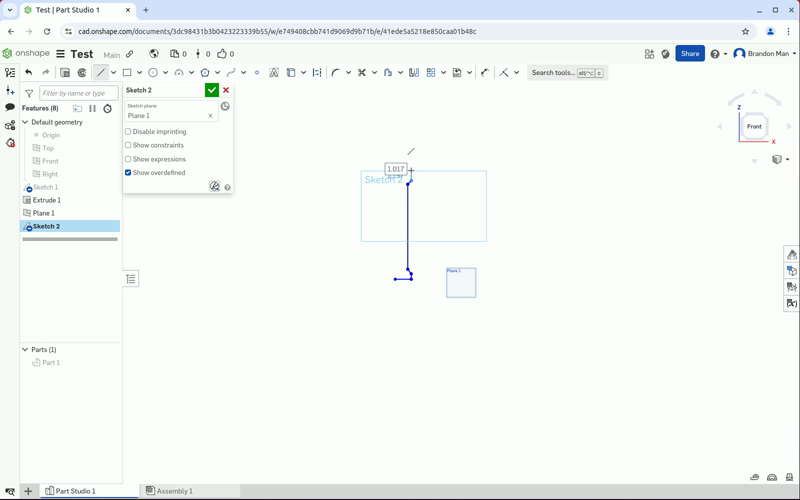
click(411, 170)
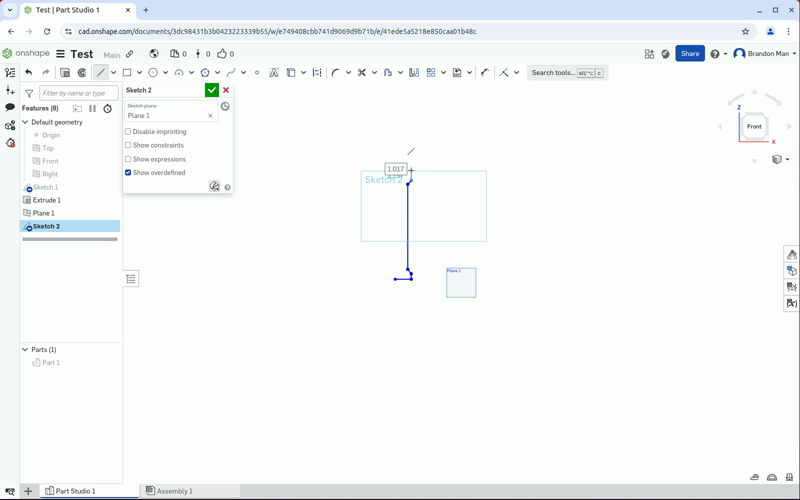
key_up(shift)
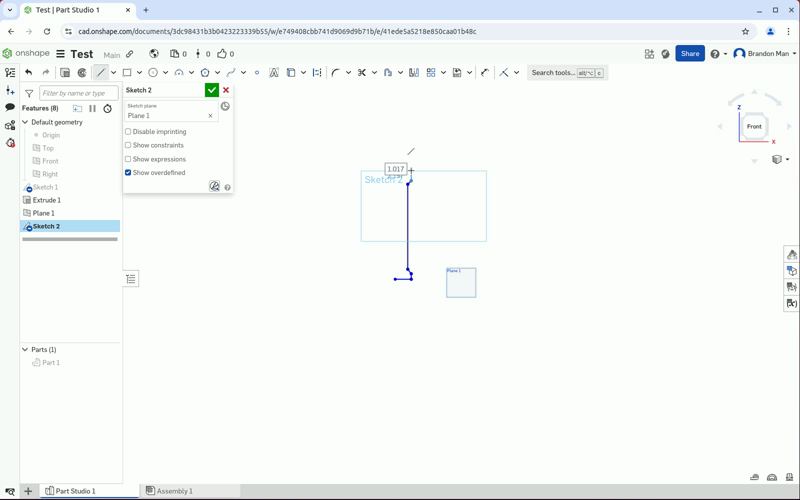
key_down(shift)
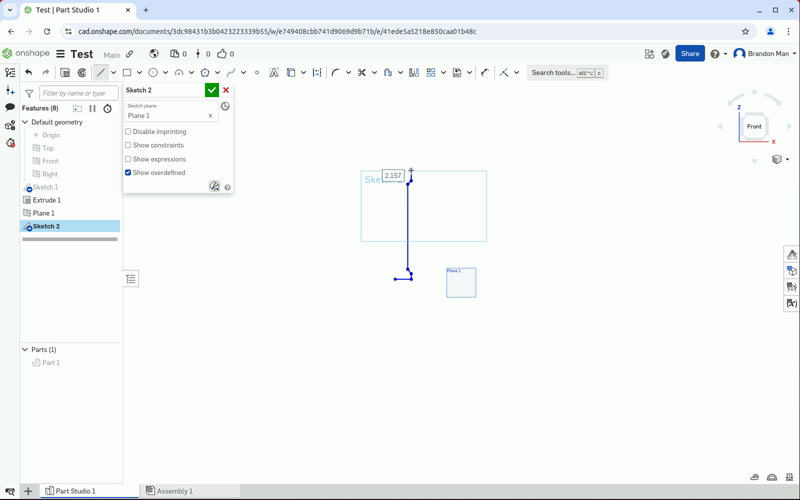
mouse_move(441, 170)
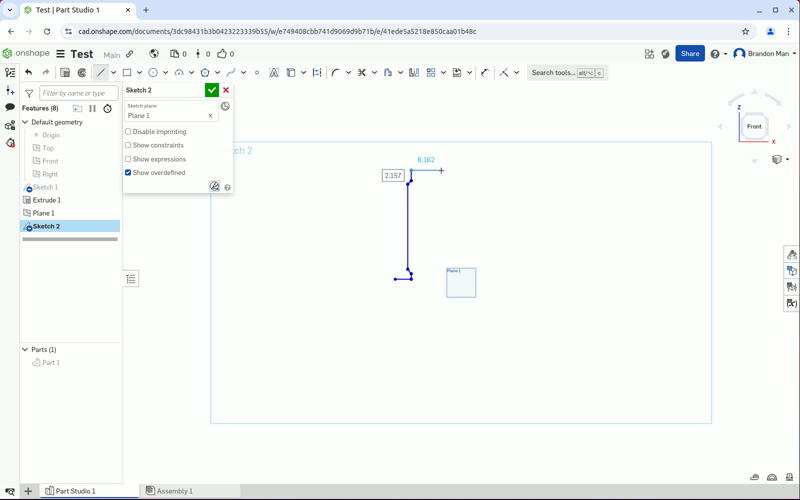
mouse_move(395, 170)
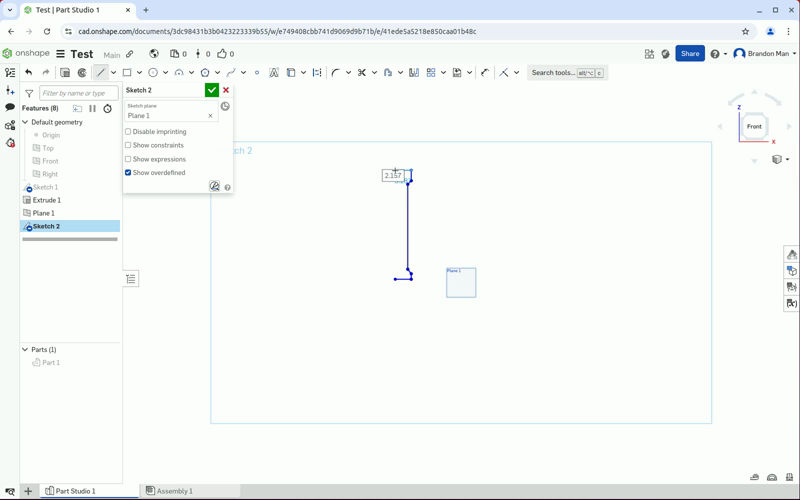
click(395, 170)
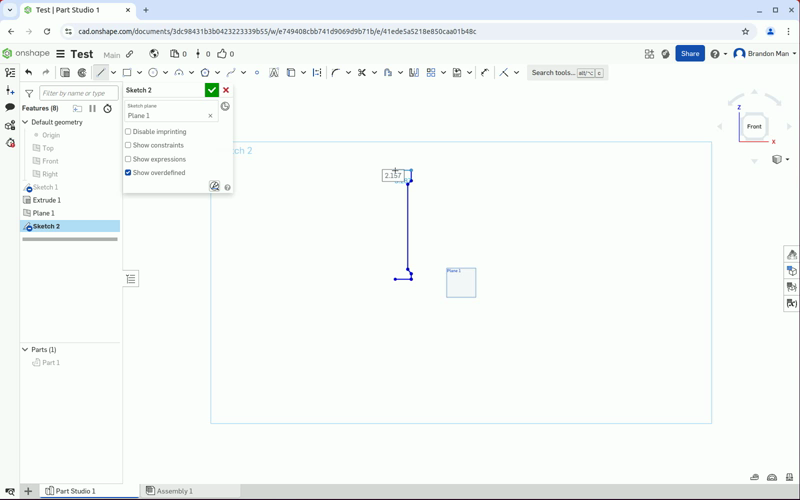
key_up(shift)
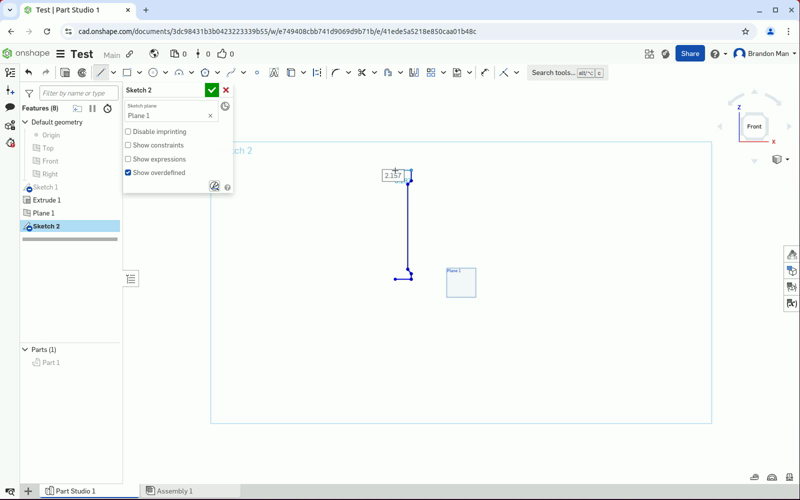
key_down(shift)
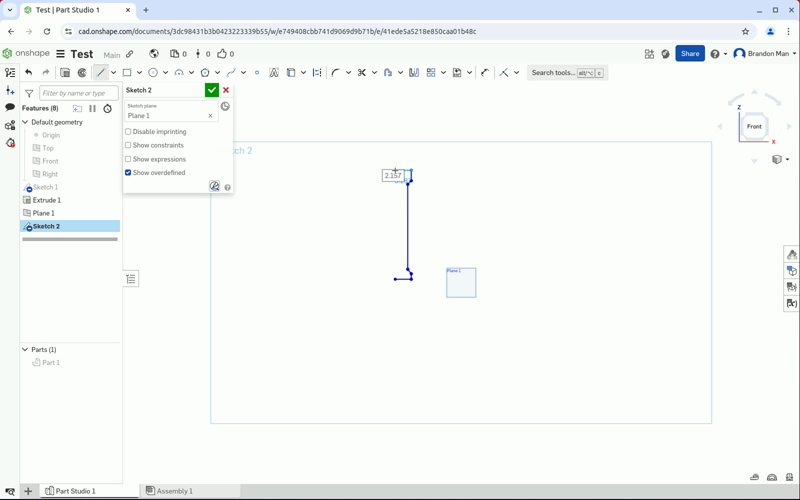
mouse_move(425, 170)
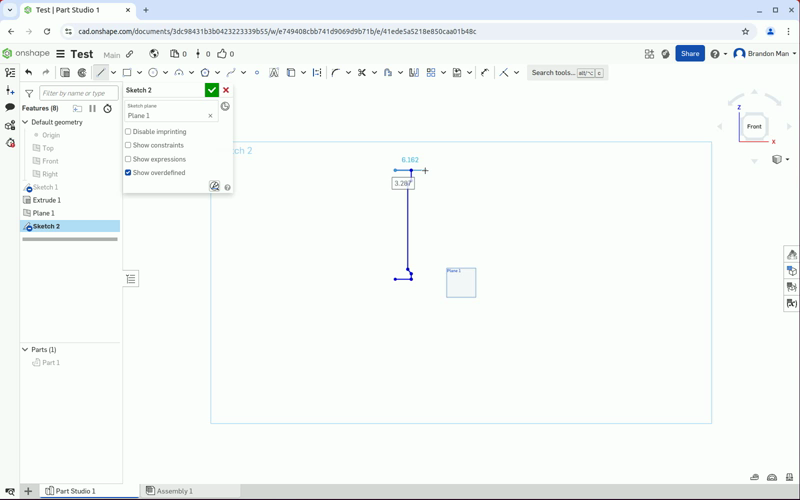
mouse_move(395, 180)
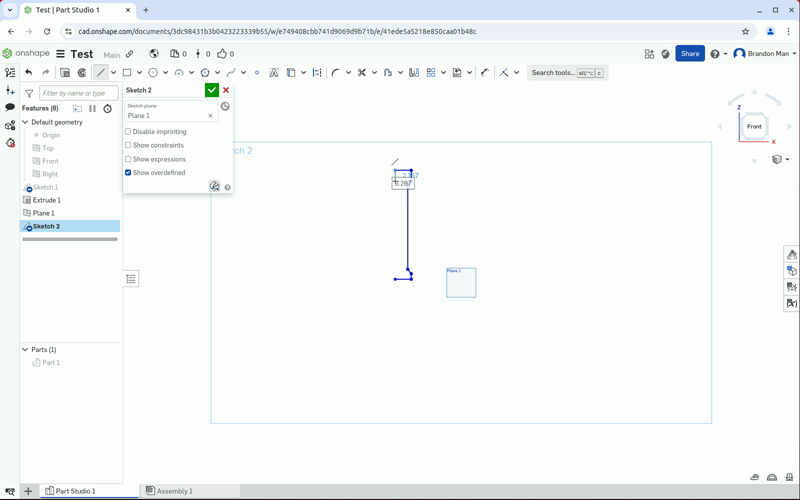
click(395, 180)
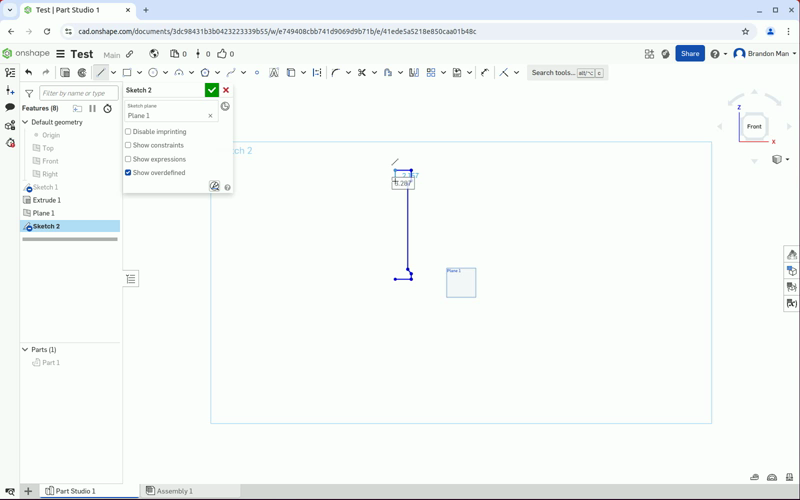
key_up(shift)
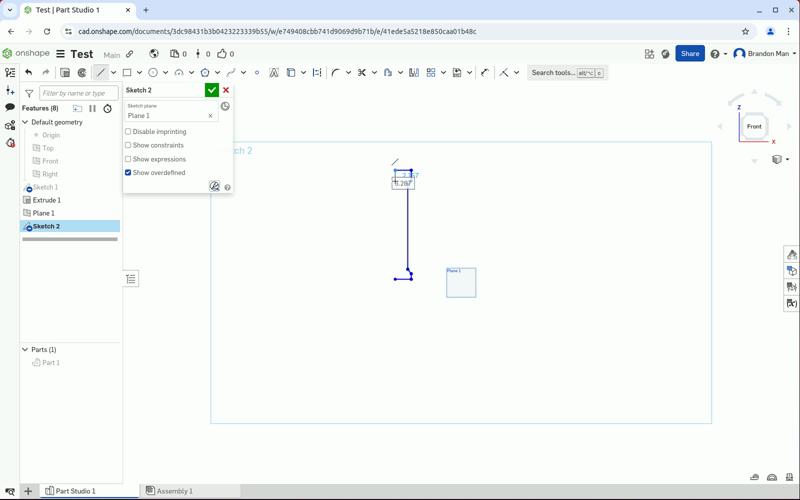
key_down(shift)
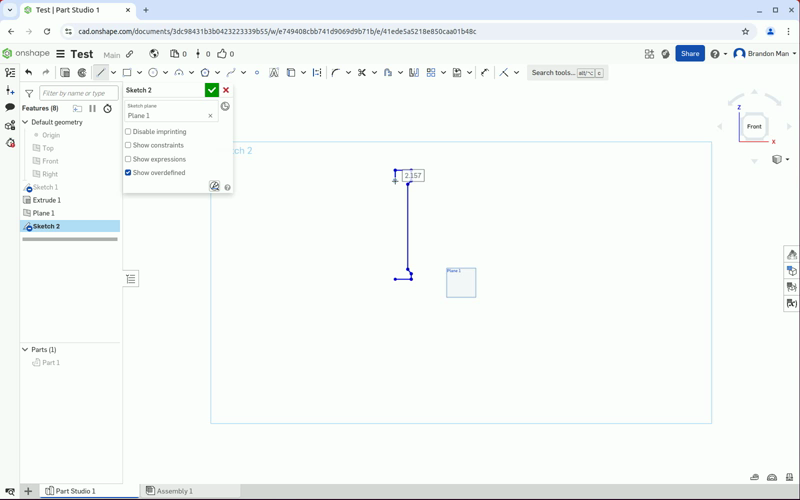
mouse_move(425, 180)
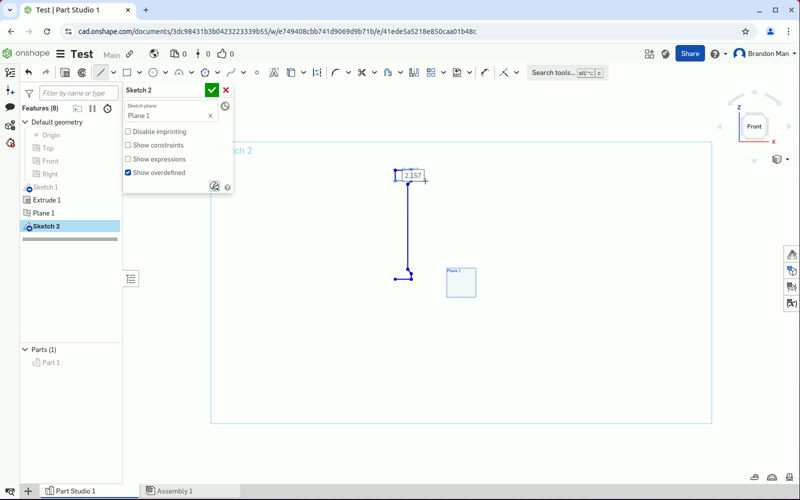
mouse_move(399, 184)
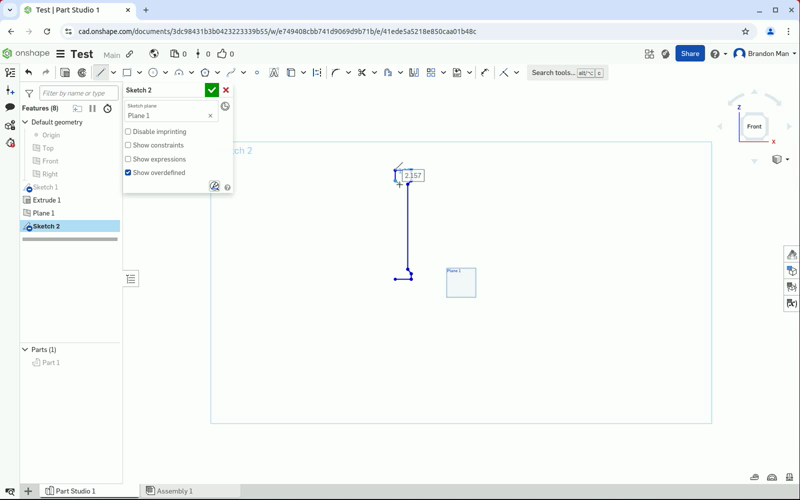
scroll(6)
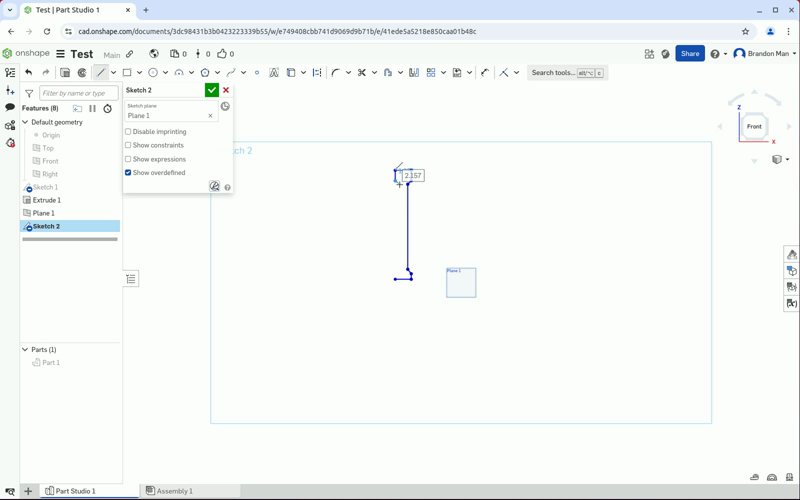
scroll(6)
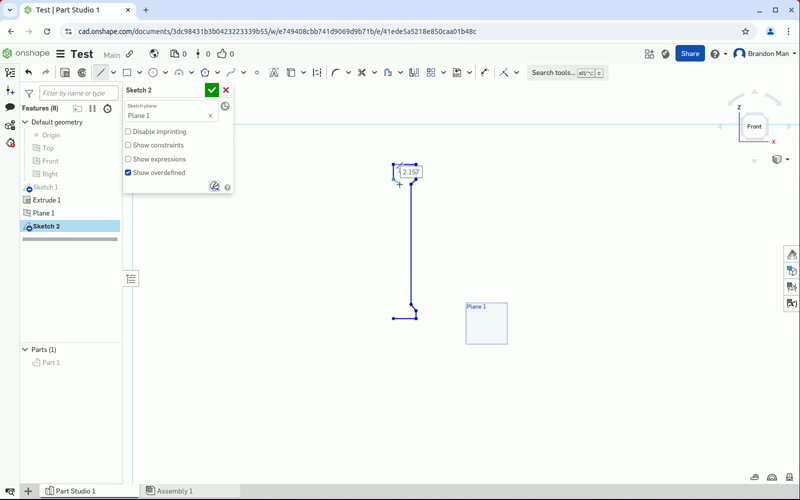
scroll(6)
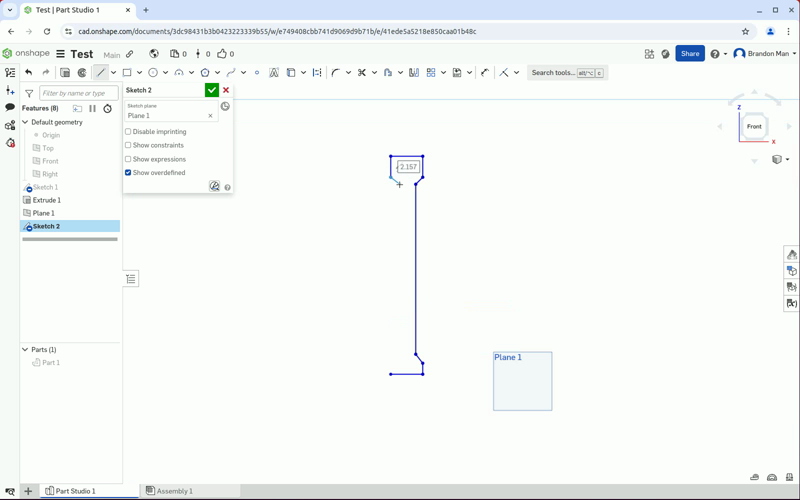
scroll(6)
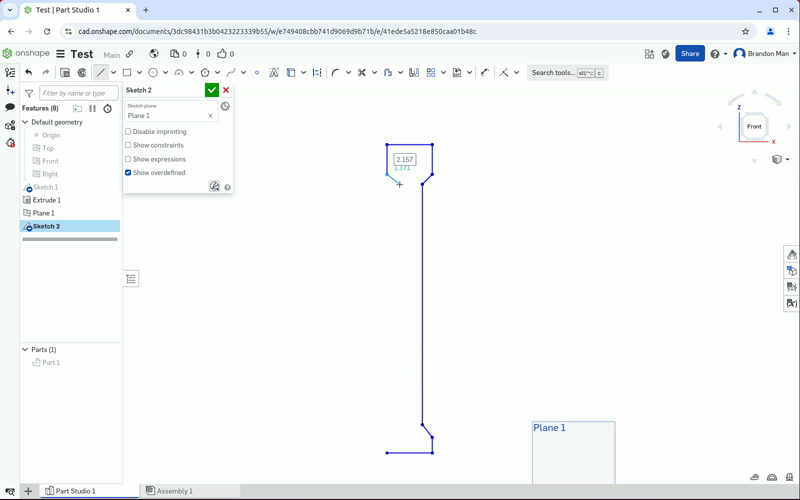
scroll(6)
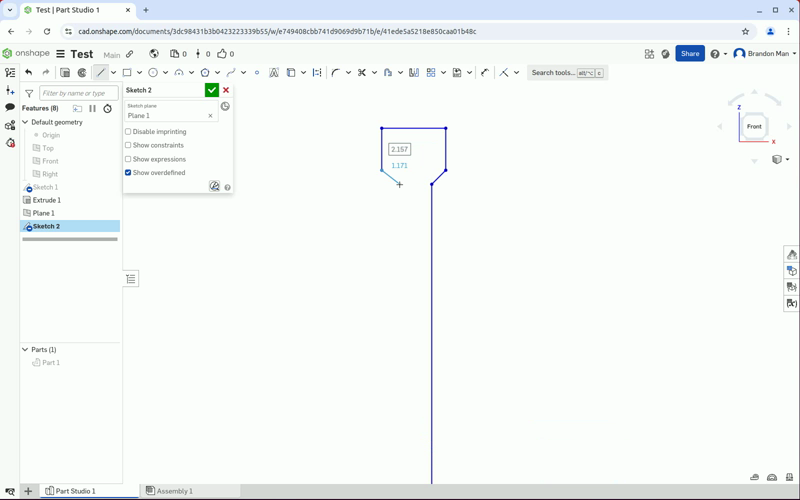
scroll(6)
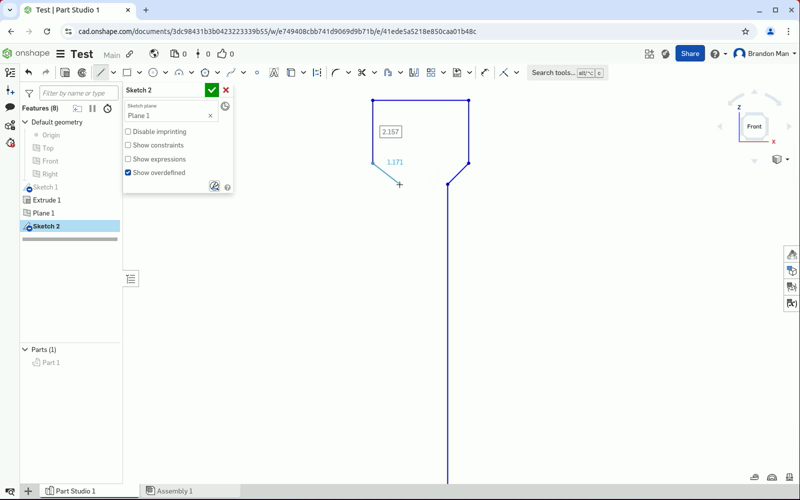
scroll(6)
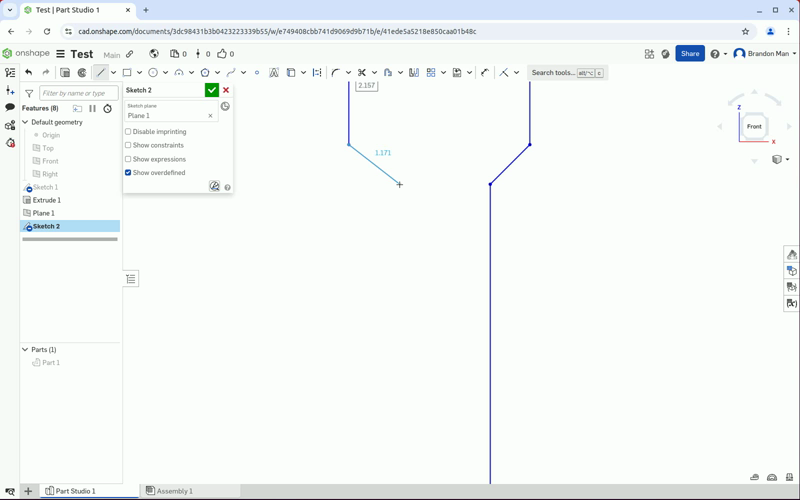
click(399, 184)
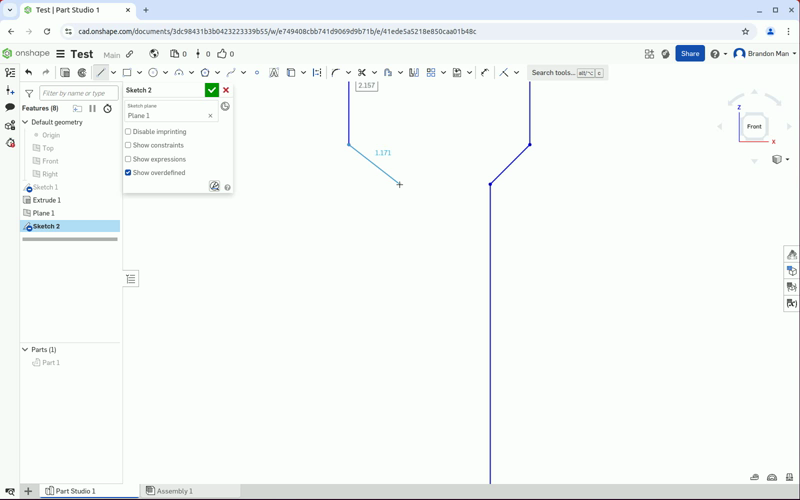
scroll(-6)
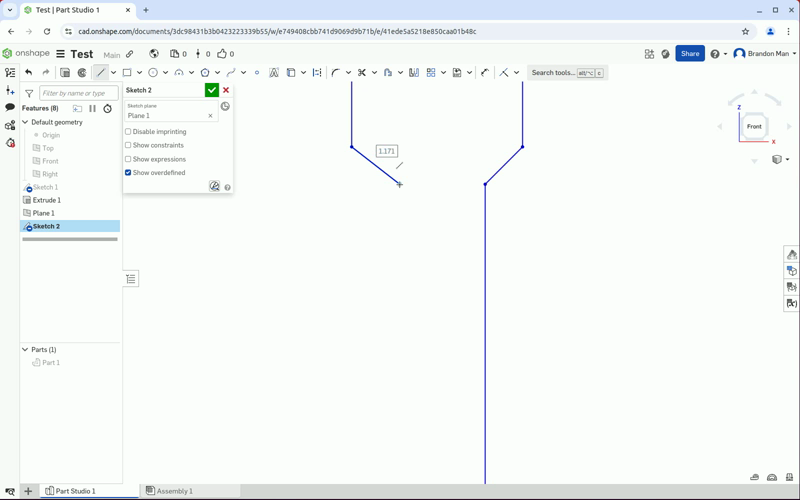
scroll(-6)
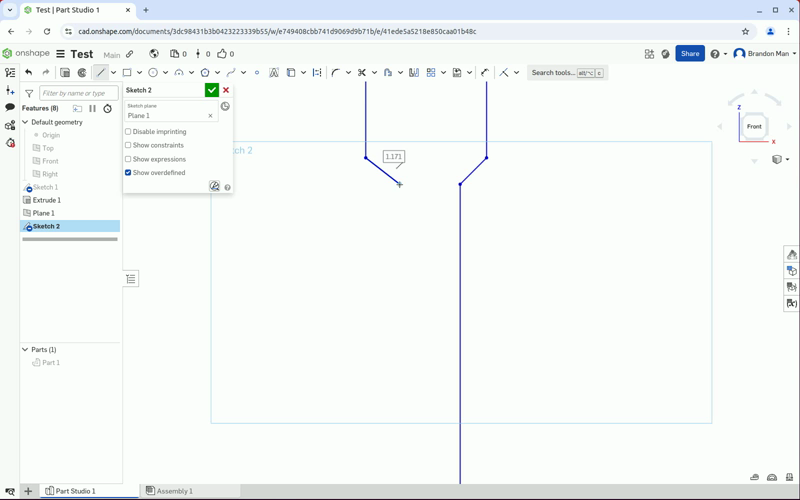
scroll(-6)
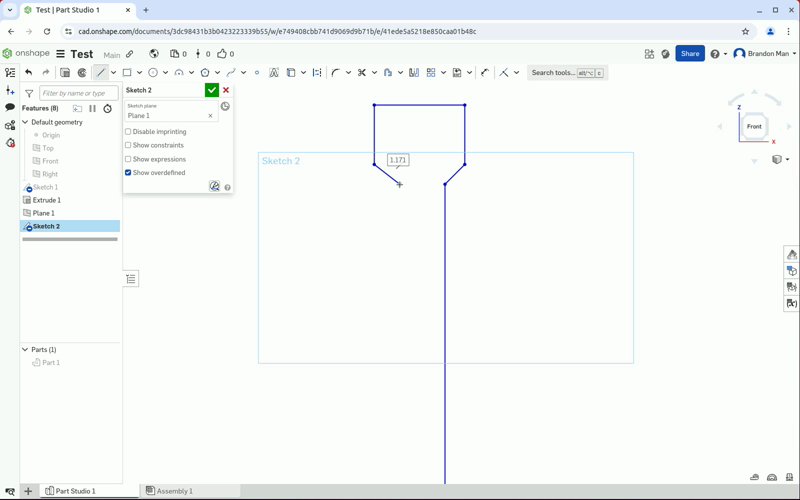
scroll(-6)
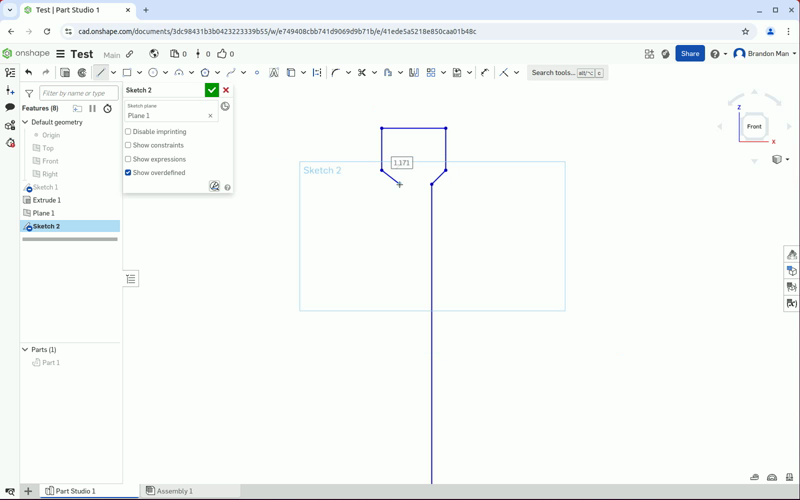
scroll(-6)
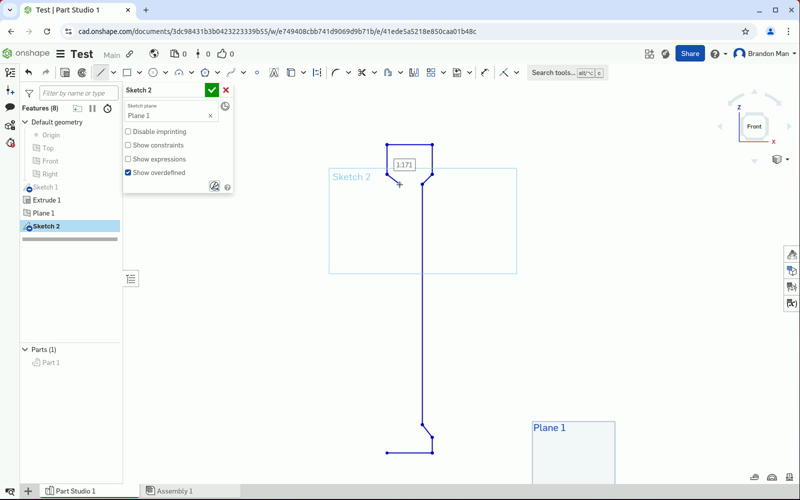
scroll(-6)
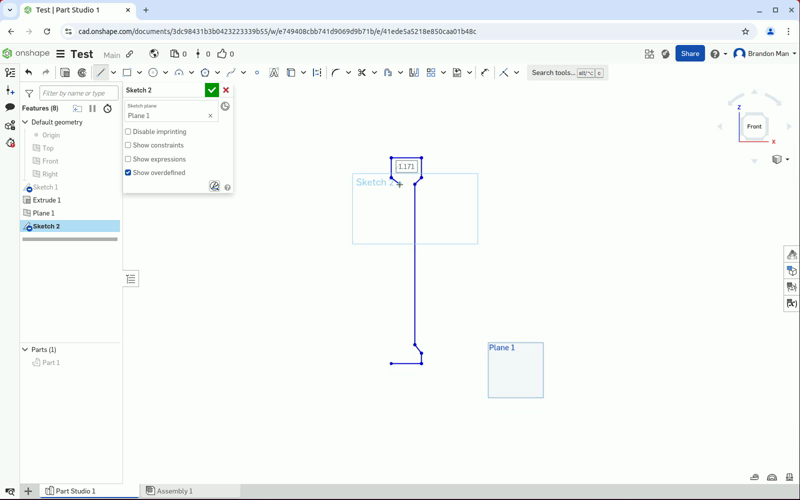
scroll(-6)
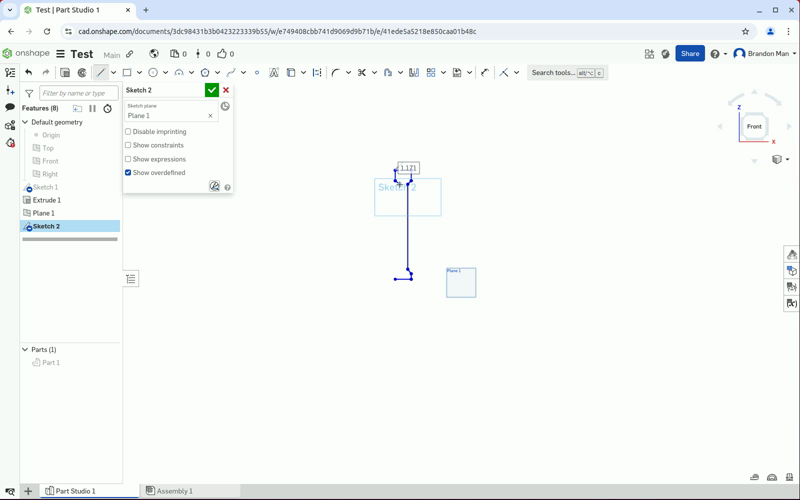
key_up(shift)
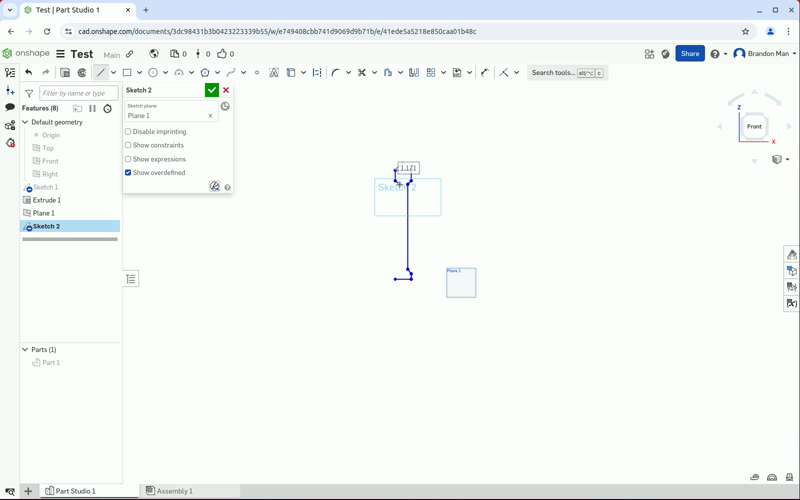
key_down(shift)
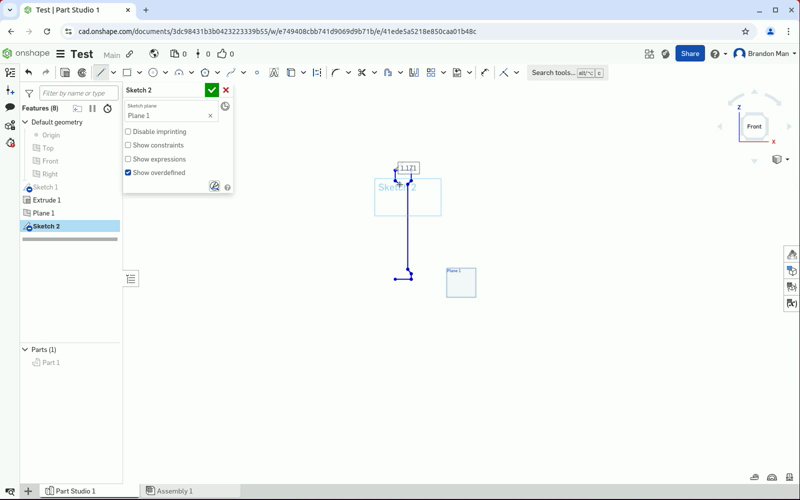
mouse_move(399, 269)
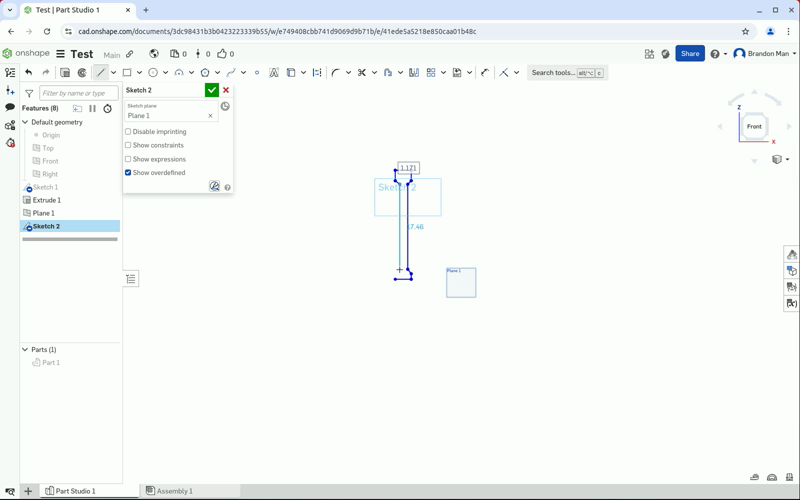
click(399, 269)
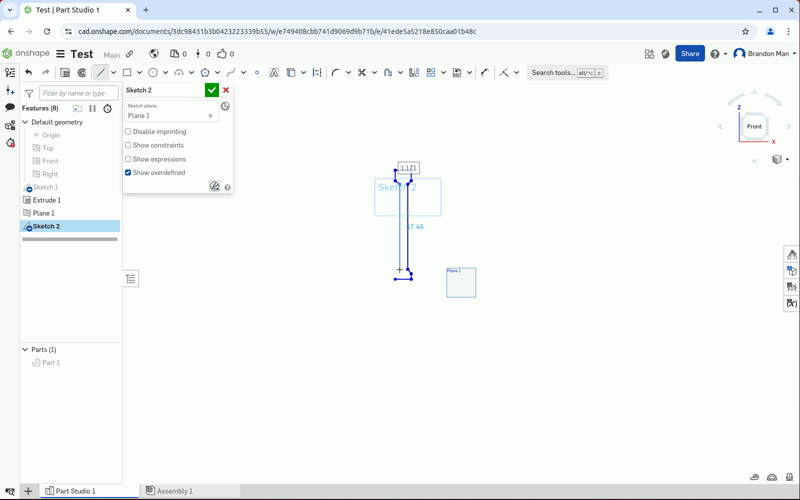
key_up(shift)
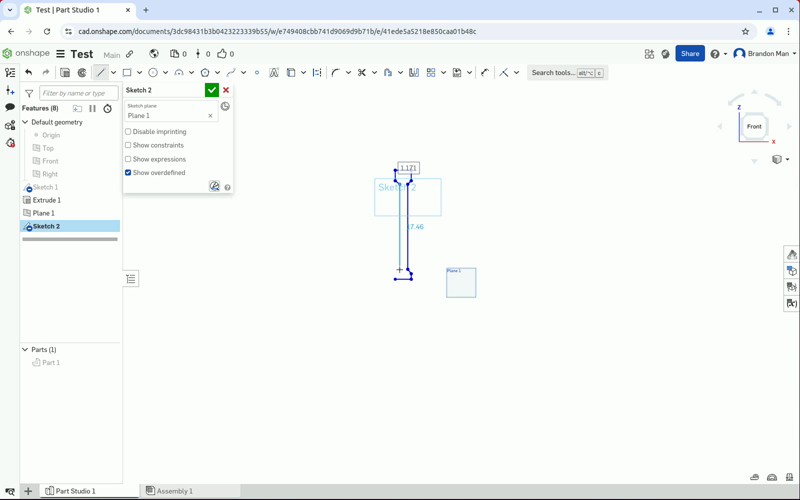
key_down(shift)
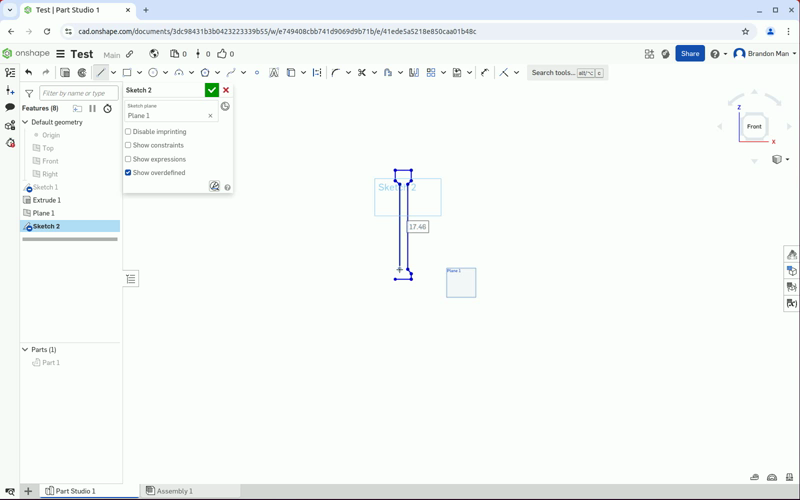
mouse_move(429, 269)
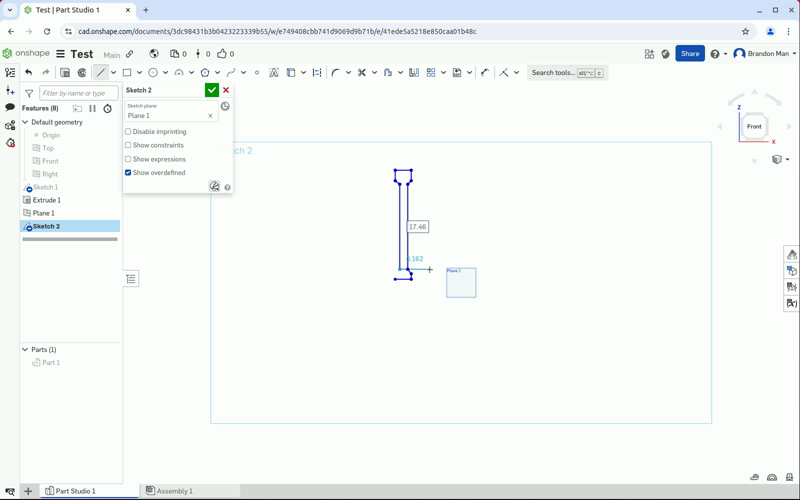
mouse_move(395, 273)
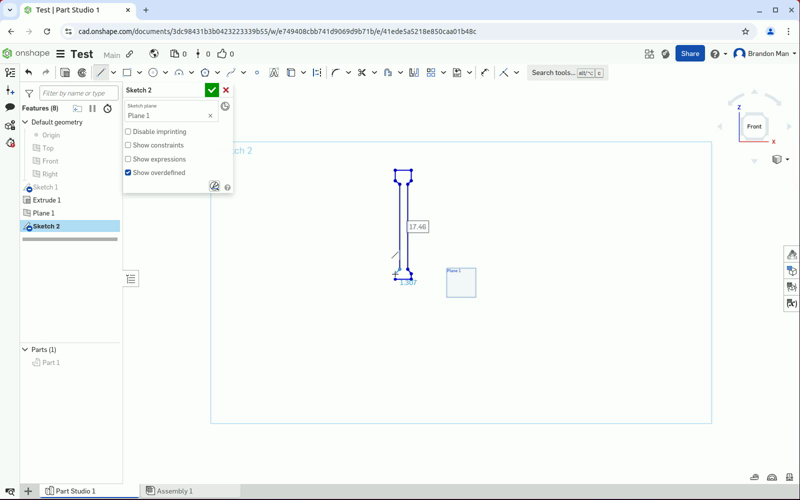
scroll(6)
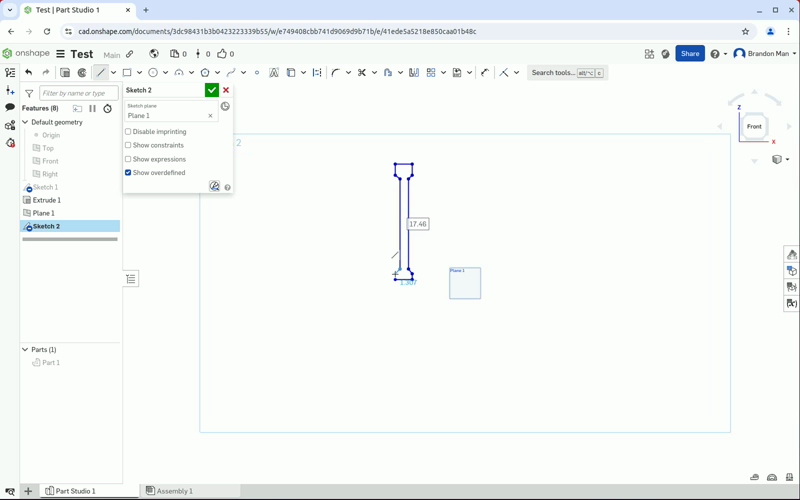
scroll(6)
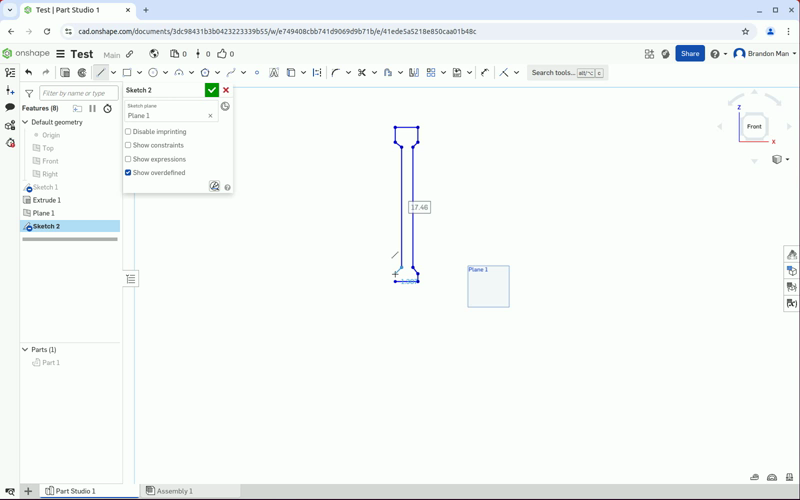
scroll(6)
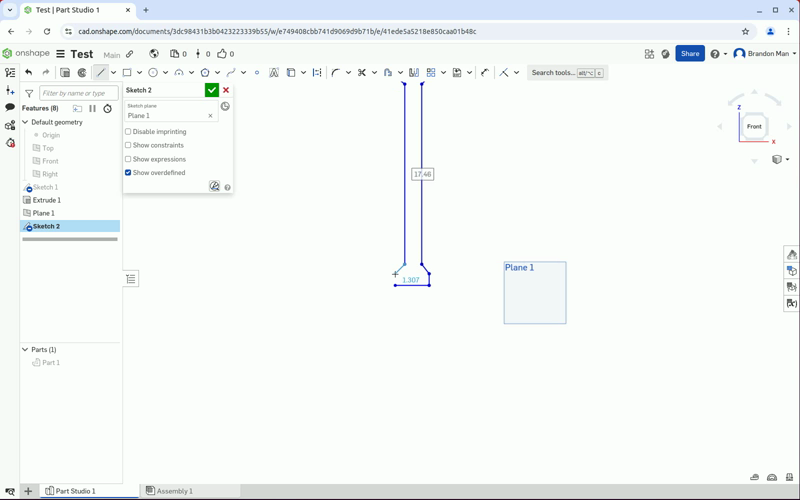
scroll(6)
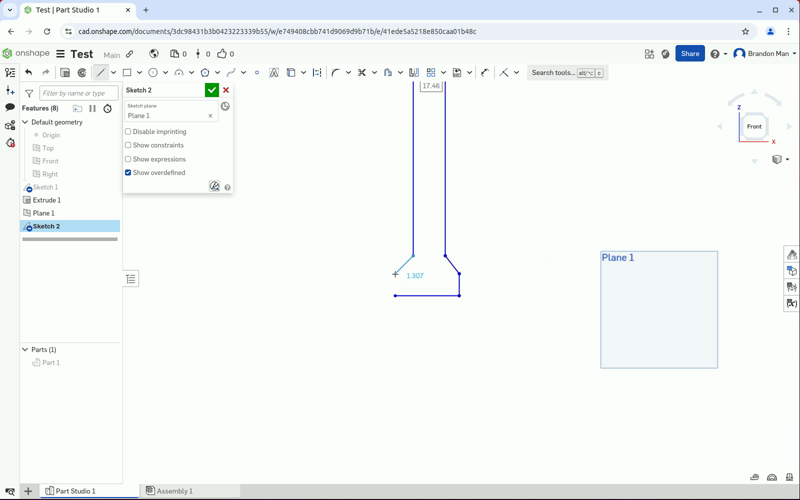
scroll(6)
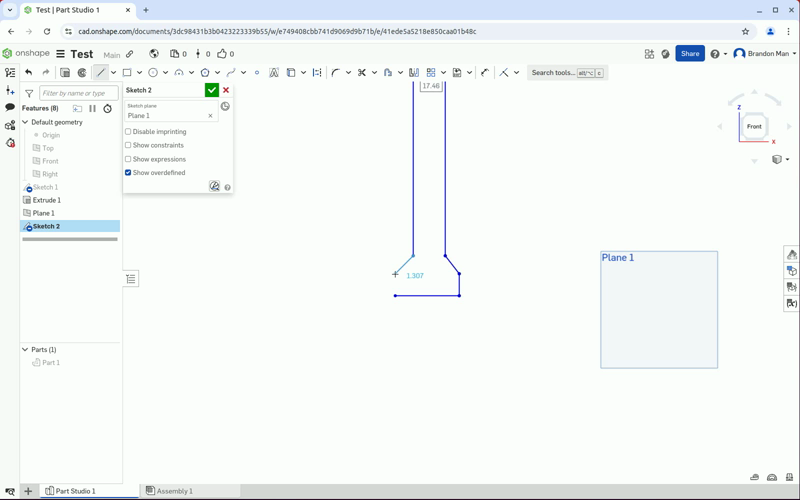
scroll(6)
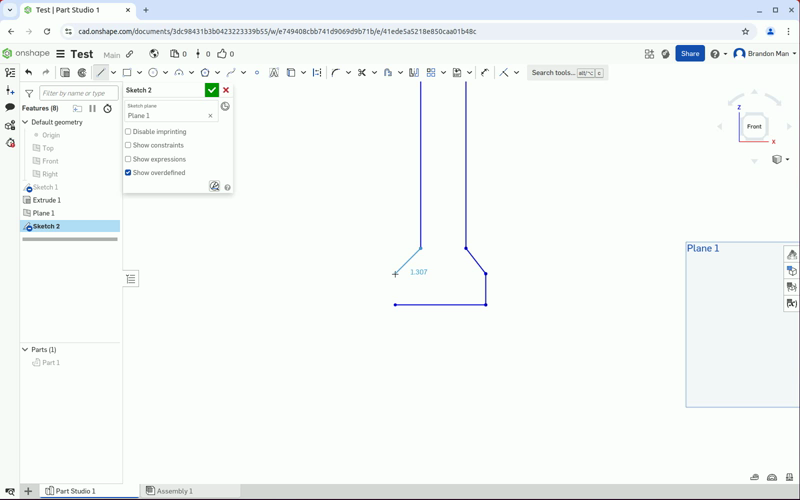
scroll(6)
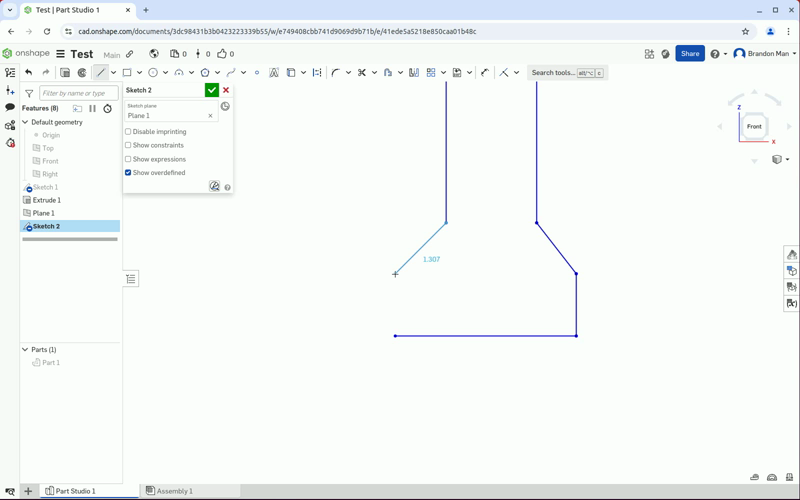
click(395, 273)
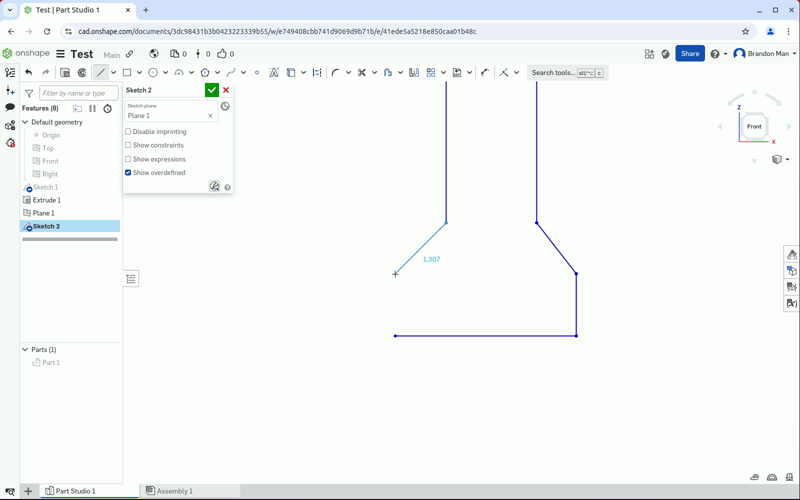
scroll(-6)
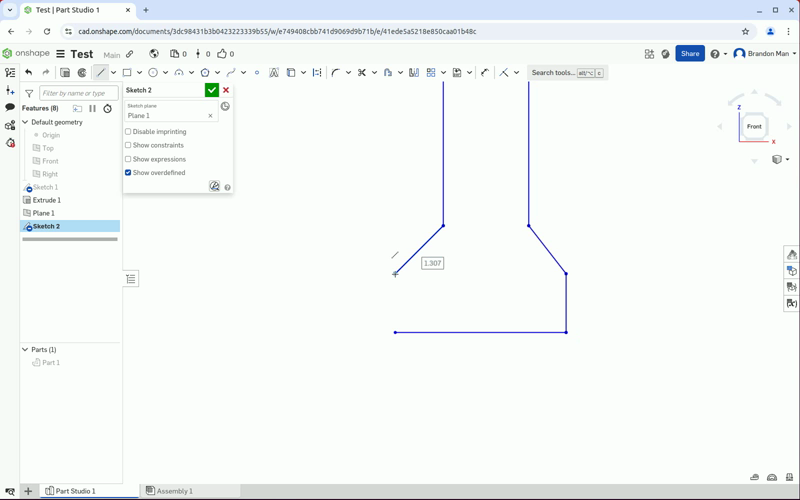
scroll(-6)
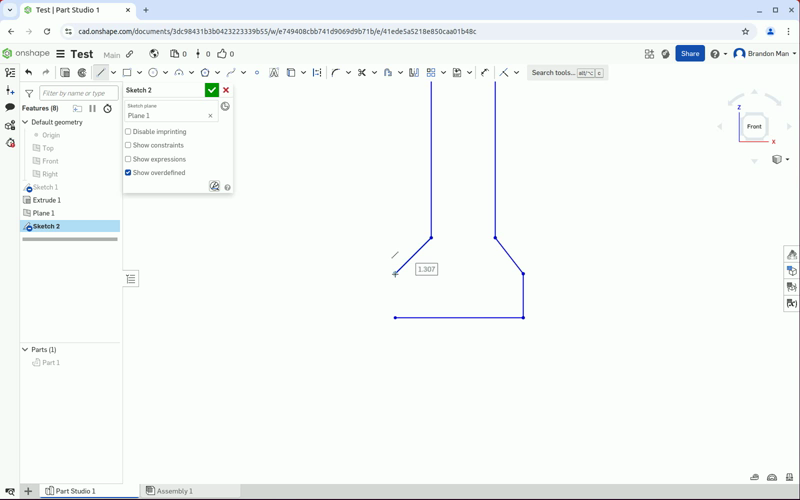
scroll(-6)
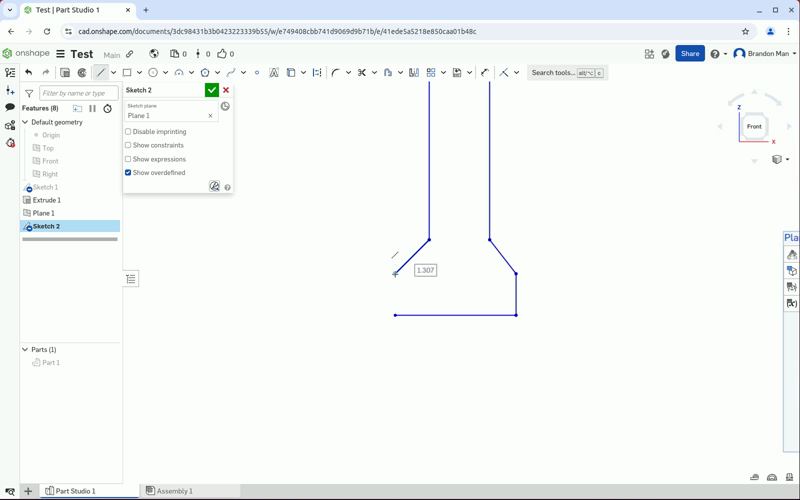
scroll(-6)
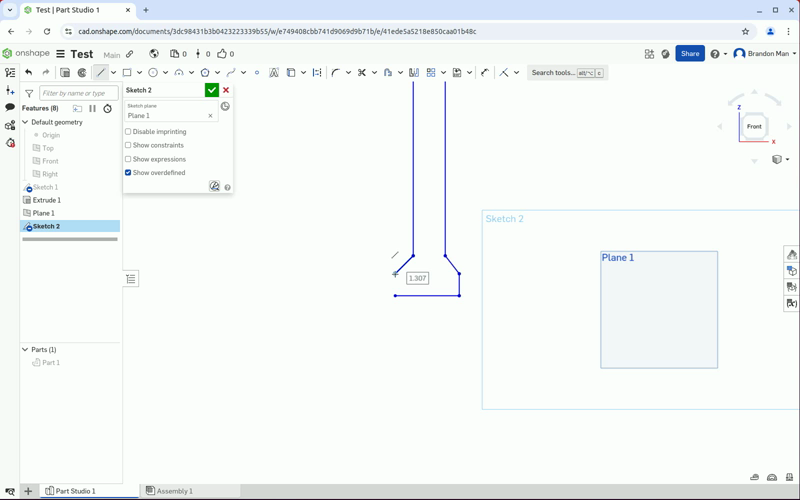
scroll(-6)
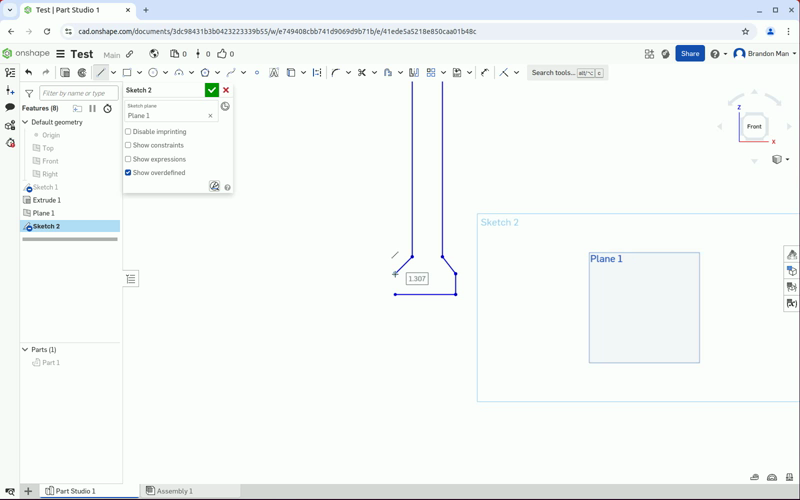
scroll(-6)
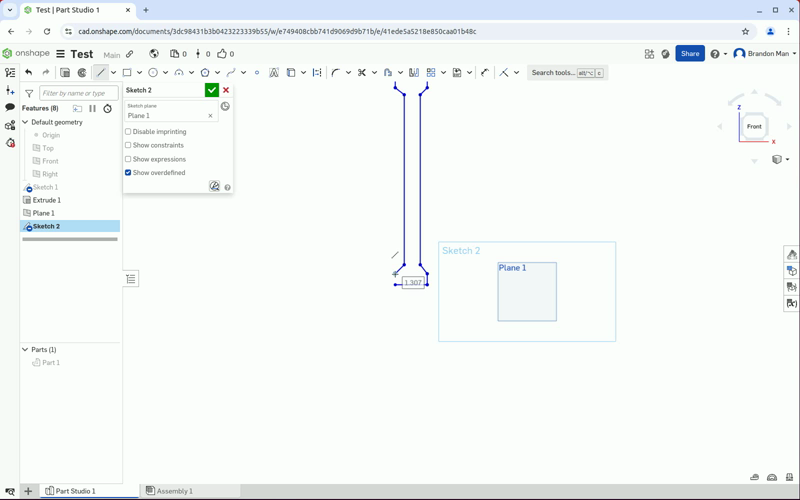
scroll(-6)
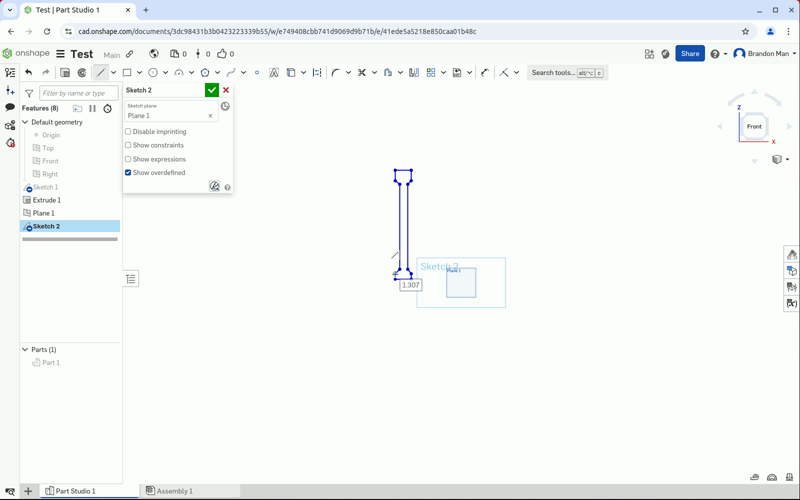
key_up(shift)
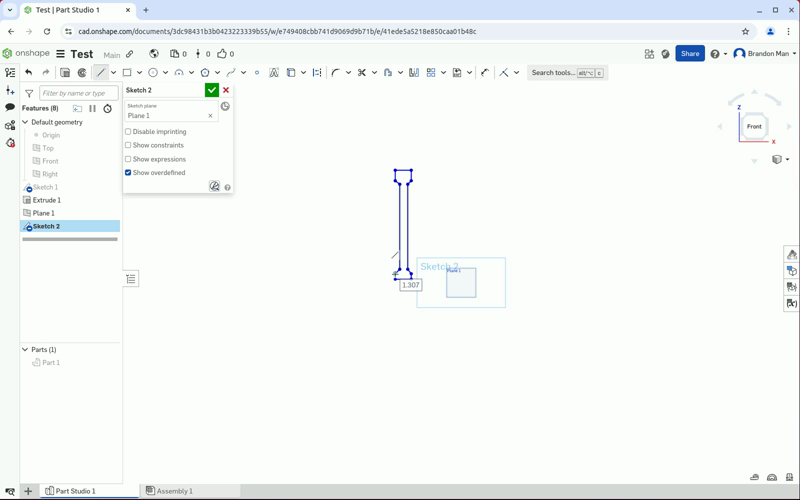
mouse_move(425, 273)
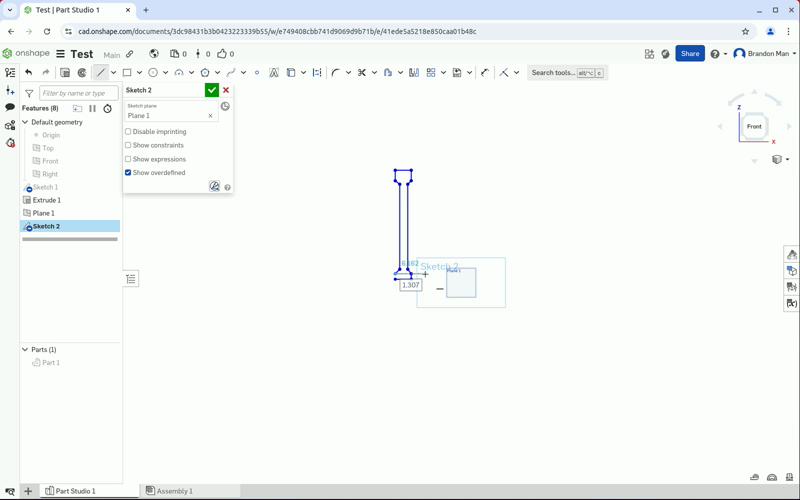
key_down(shift)
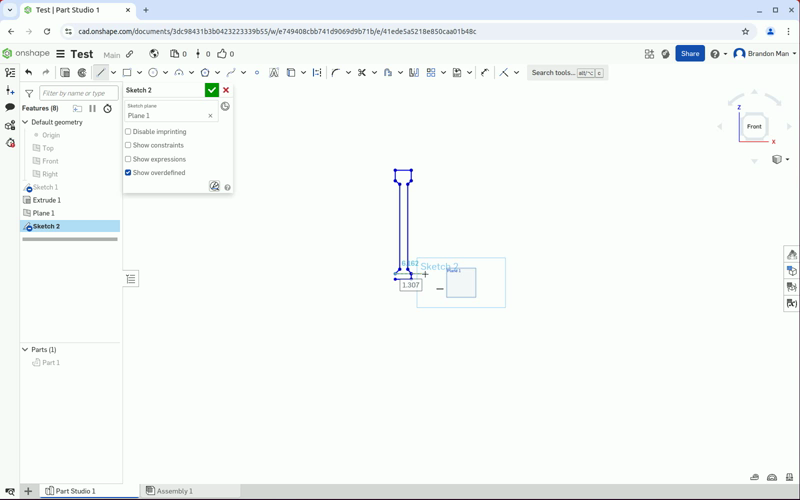
mouse_move(395, 279)
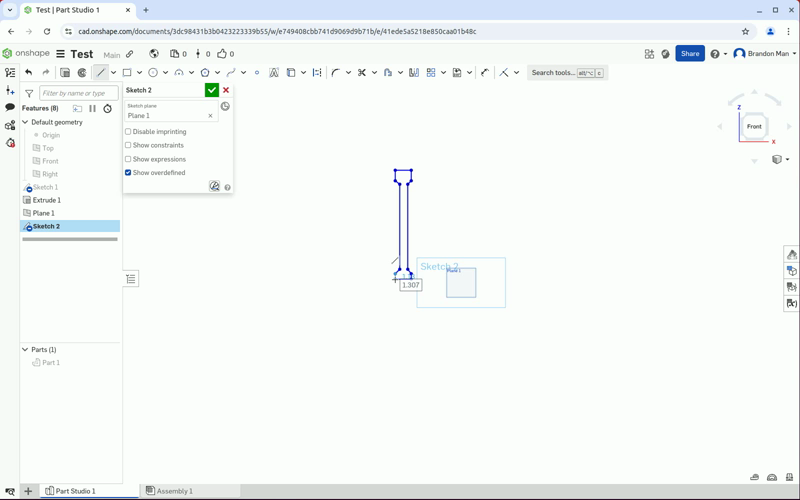
scroll(6)
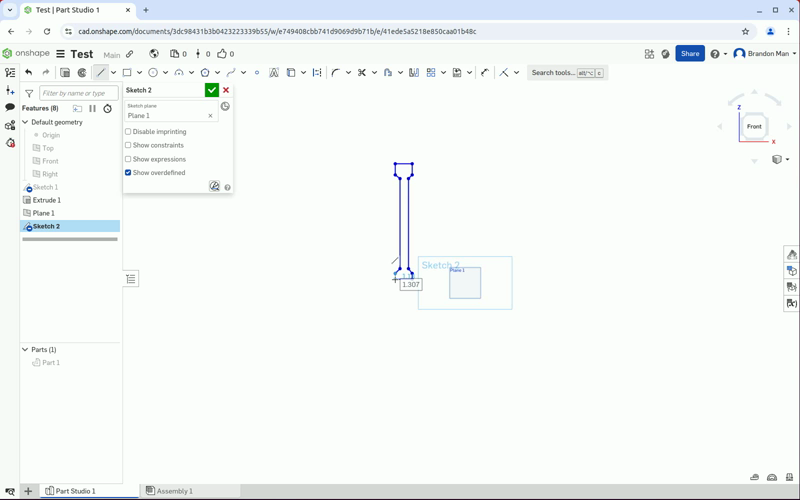
scroll(6)
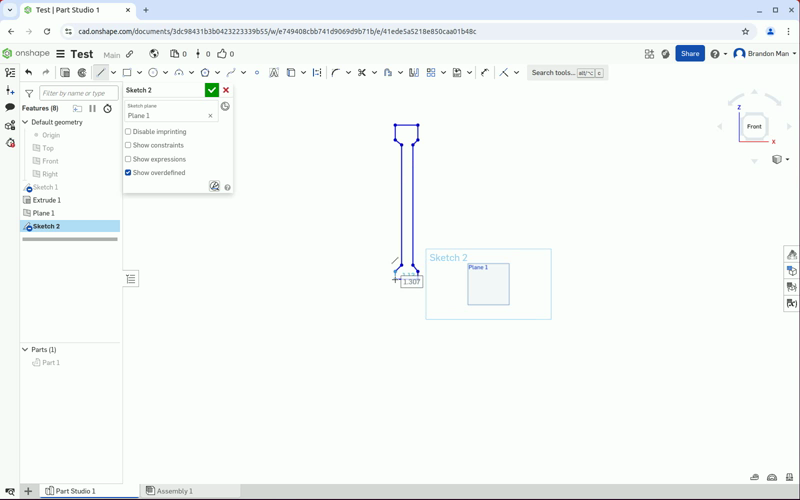
scroll(6)
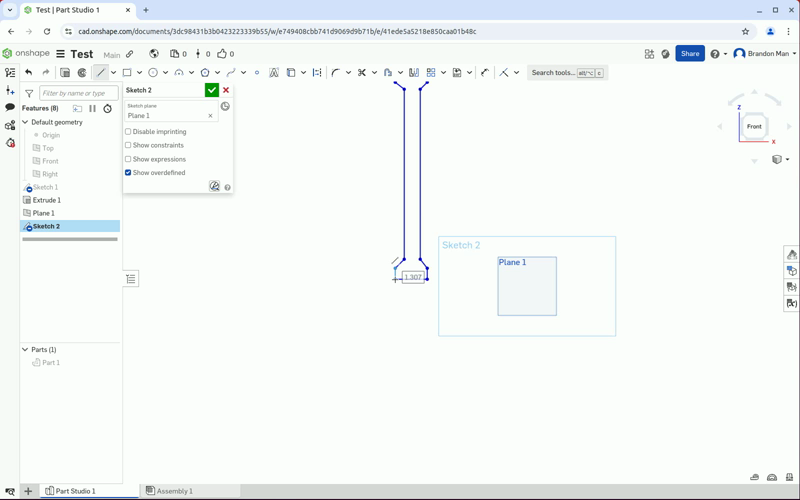
scroll(6)
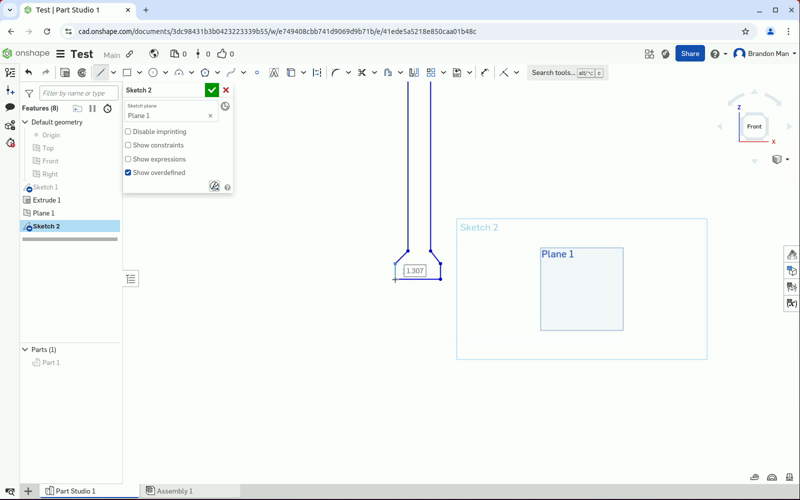
scroll(6)
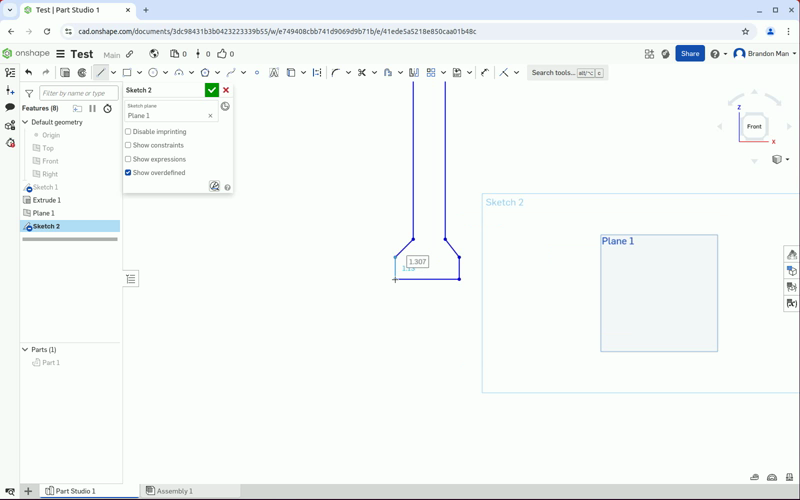
scroll(6)
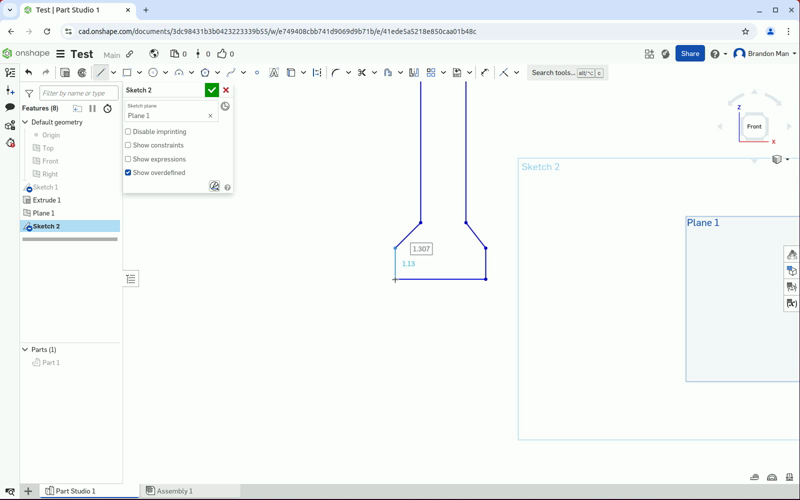
scroll(6)
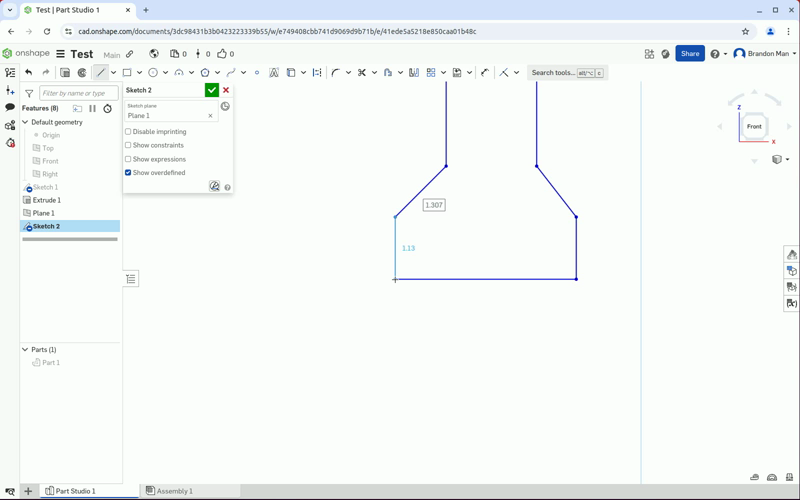
key_up(shift)
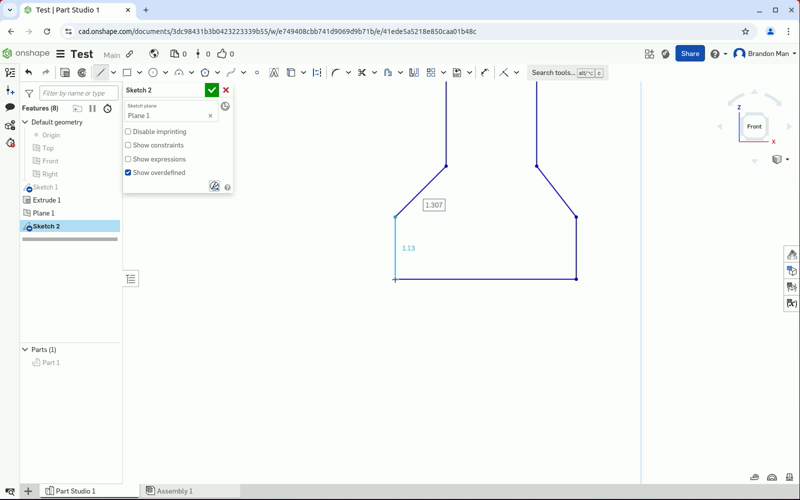
click(395, 279)
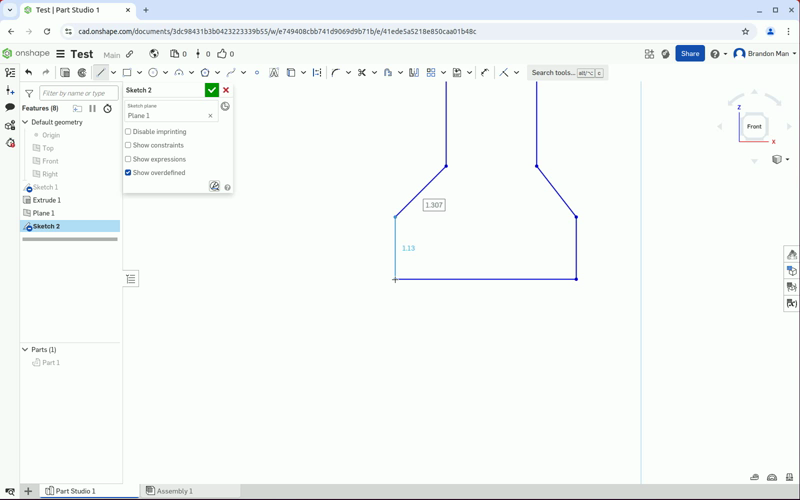
scroll(-6)
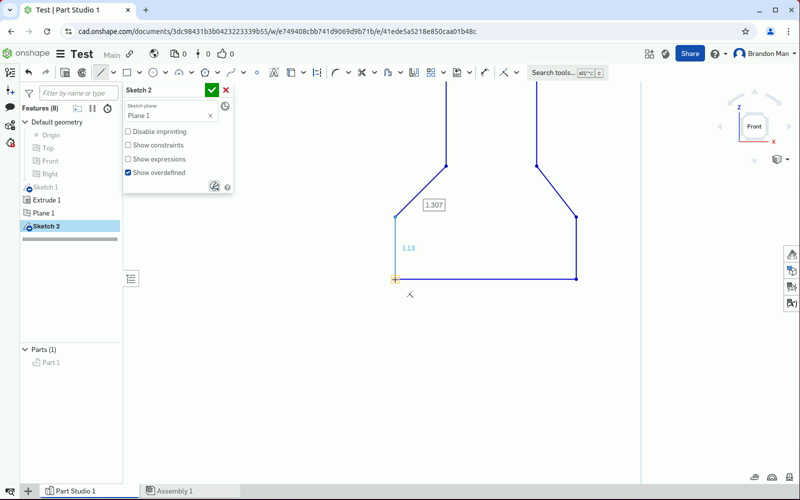
scroll(-6)
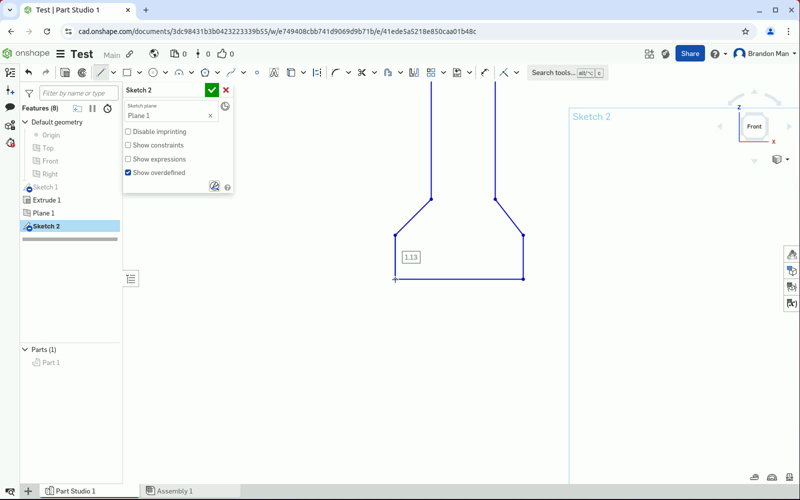
scroll(-6)
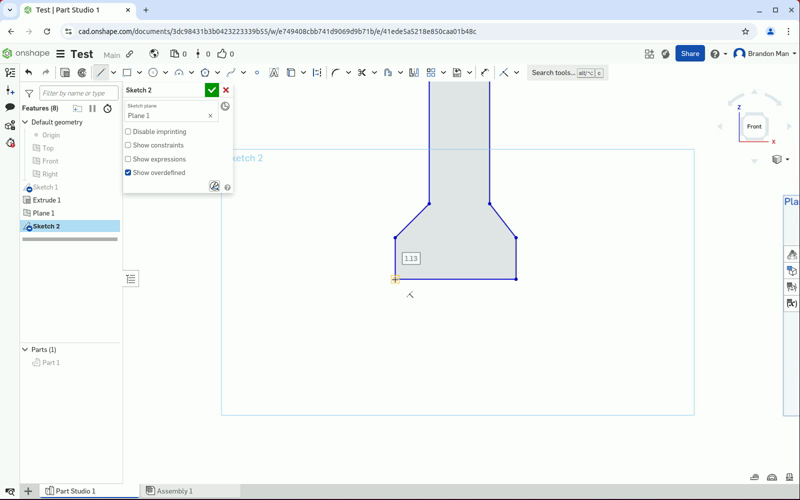
scroll(-6)
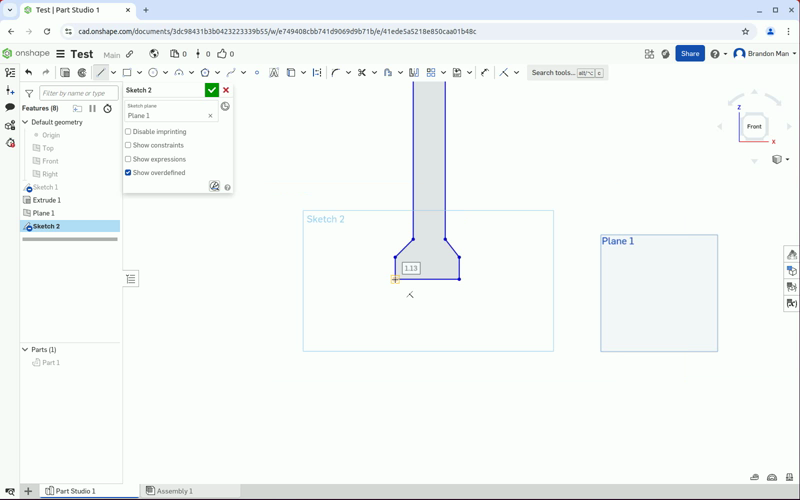
scroll(-6)
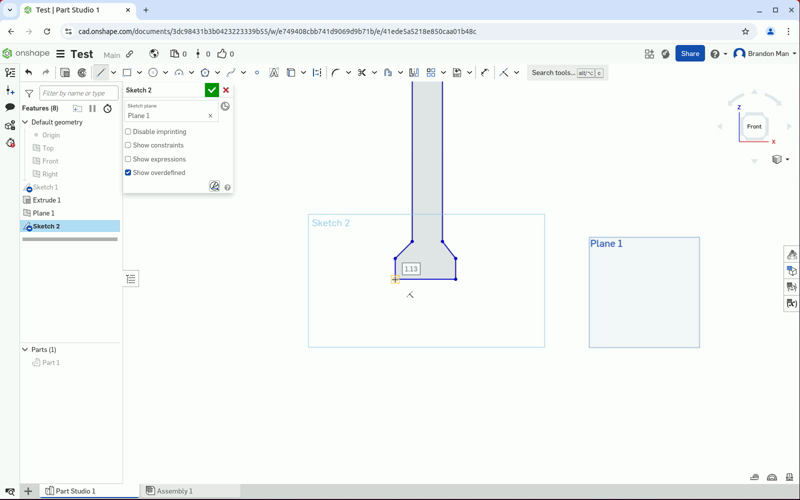
scroll(-6)
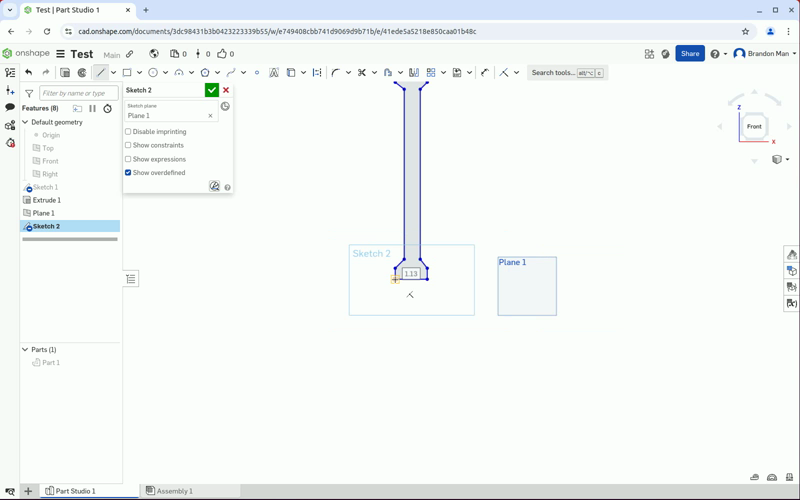
scroll(-6)
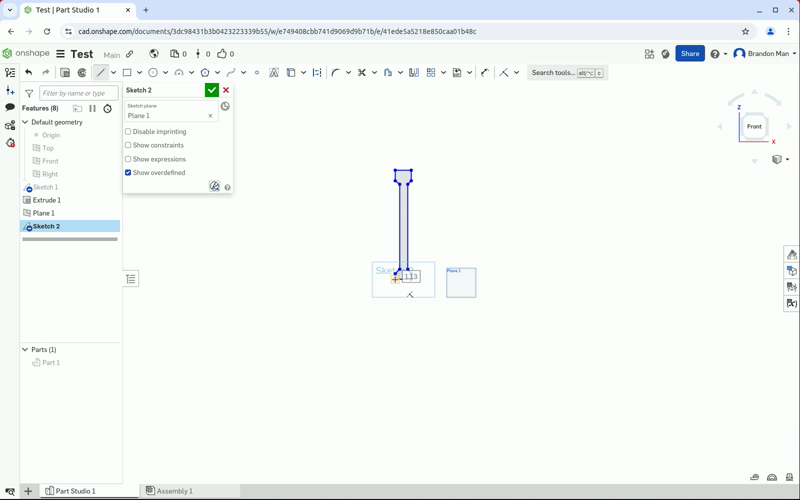
key(esc)
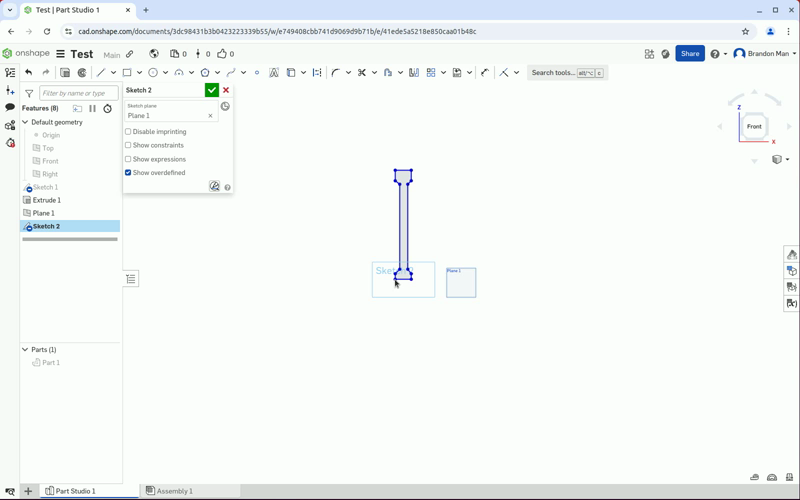
mouse_move(406, 259)
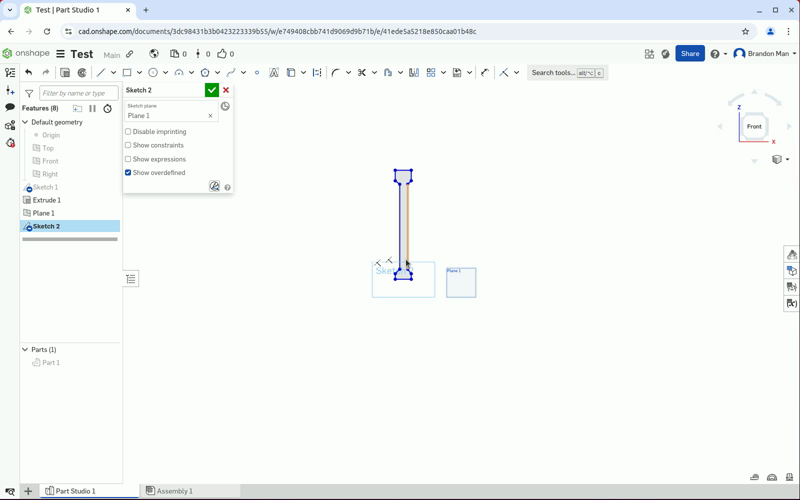
scroll(6)
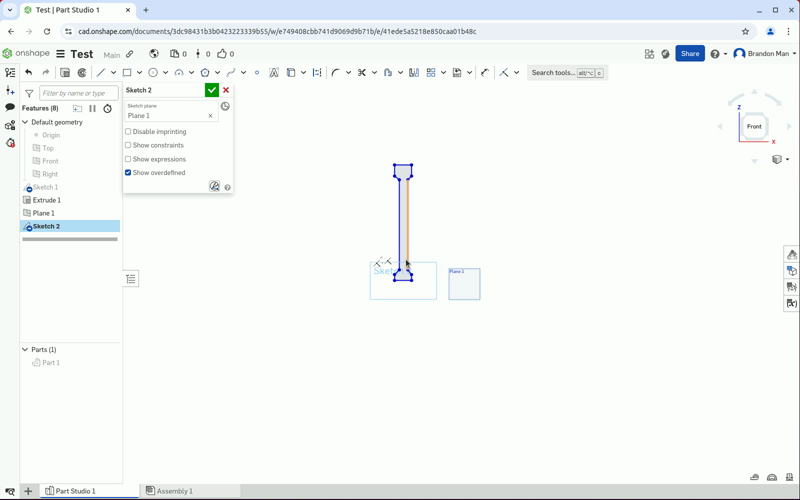
scroll(6)
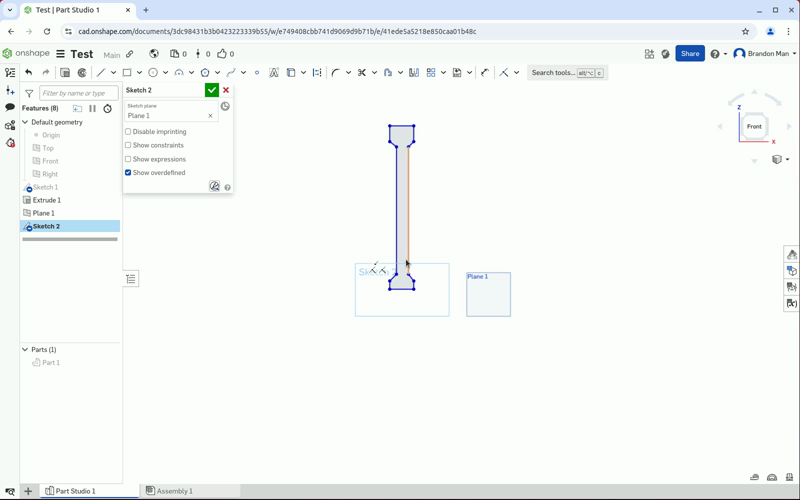
scroll(6)
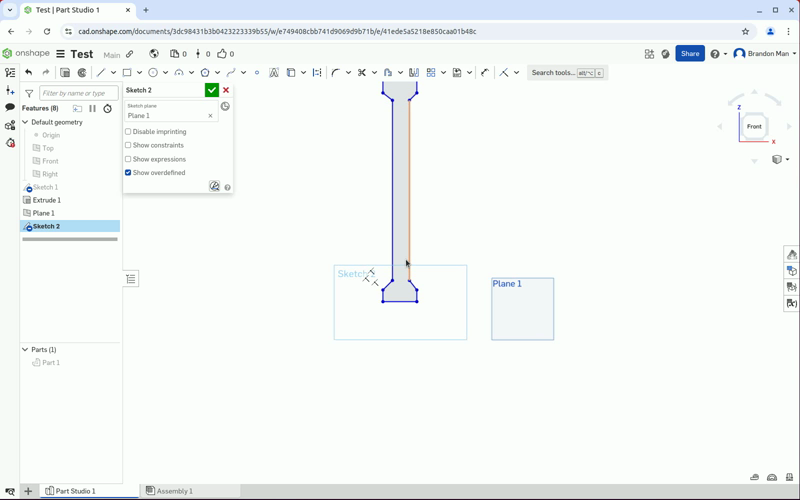
scroll(6)
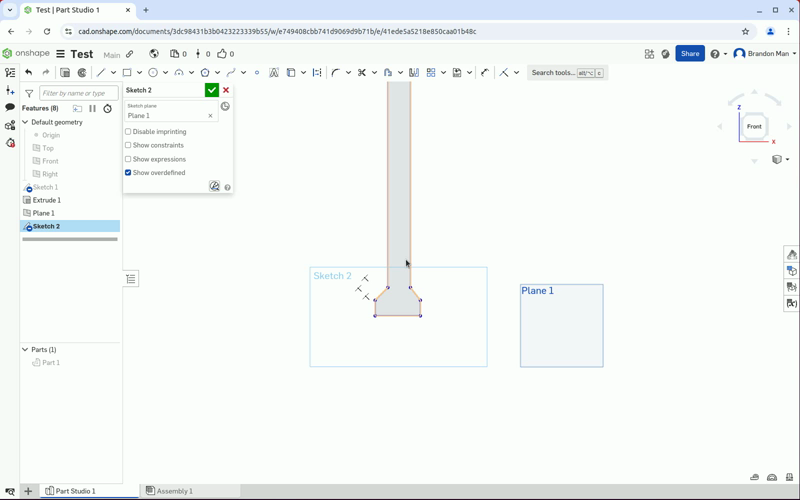
scroll(6)
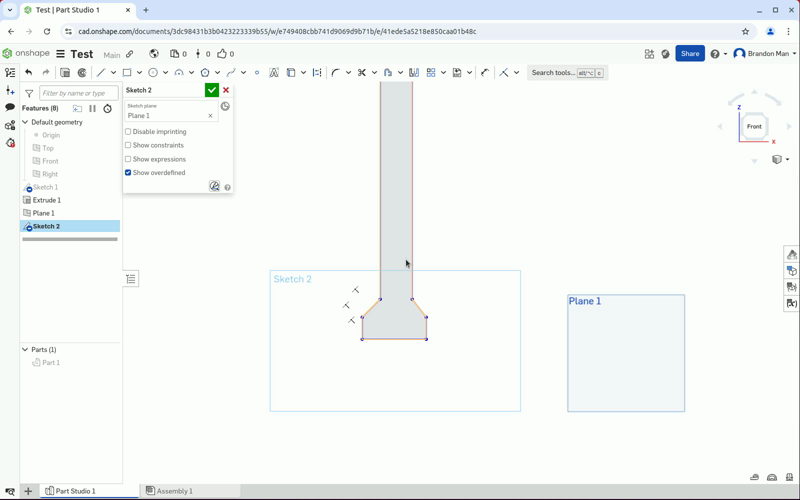
scroll(6)
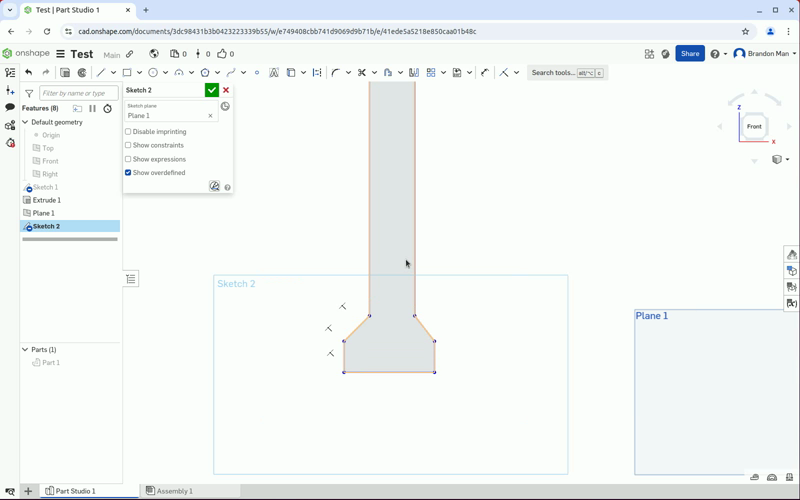
scroll(6)
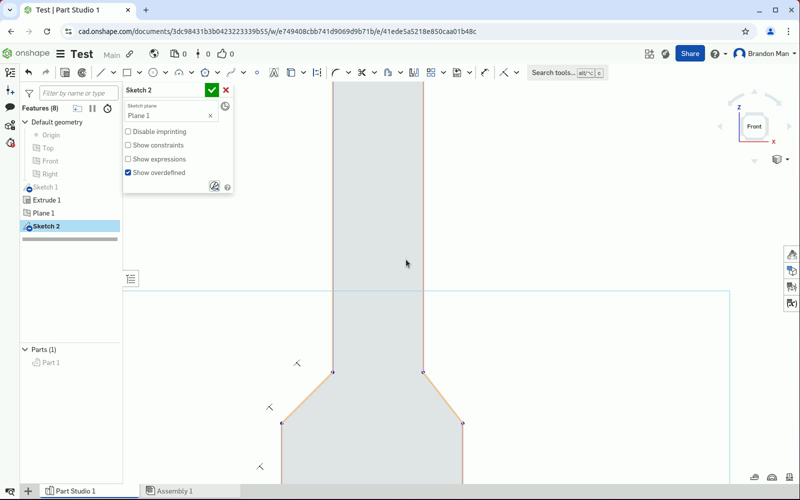
click(406, 259)
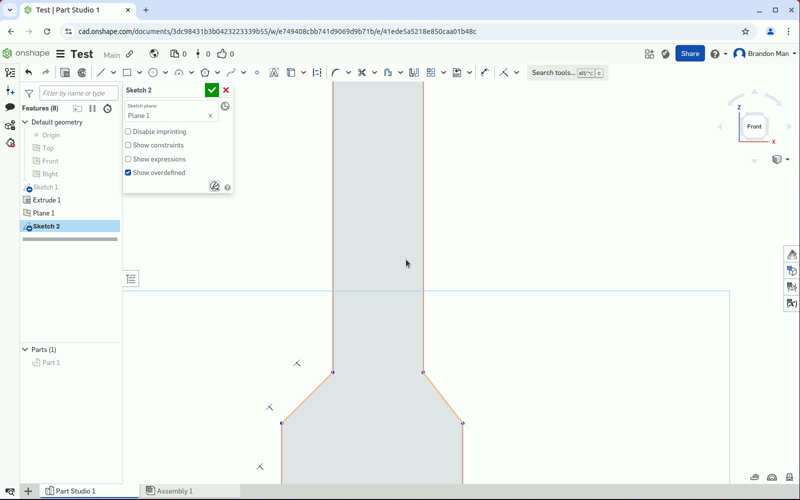
scroll(-6)
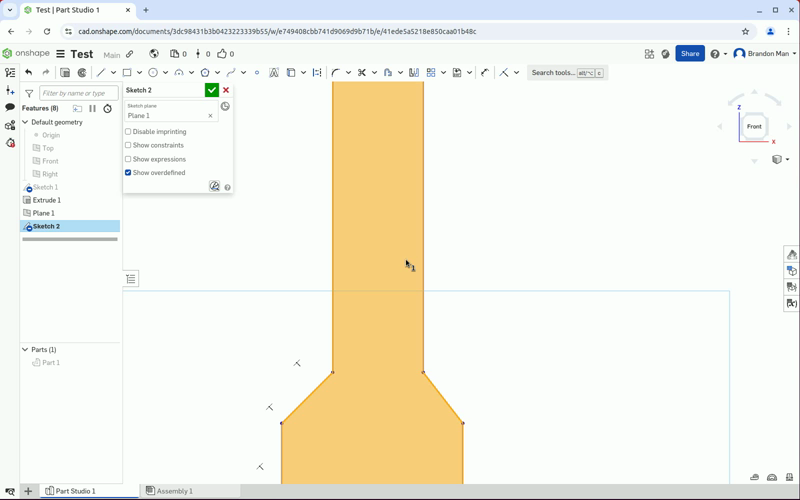
scroll(-6)
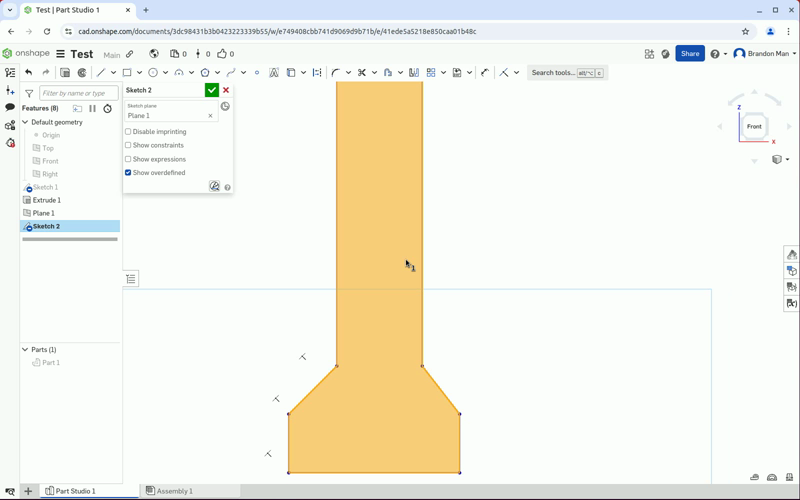
scroll(-6)
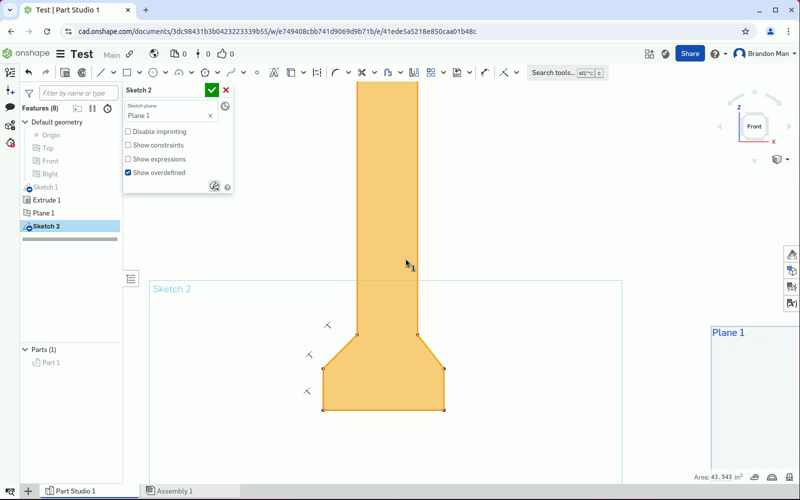
scroll(-6)
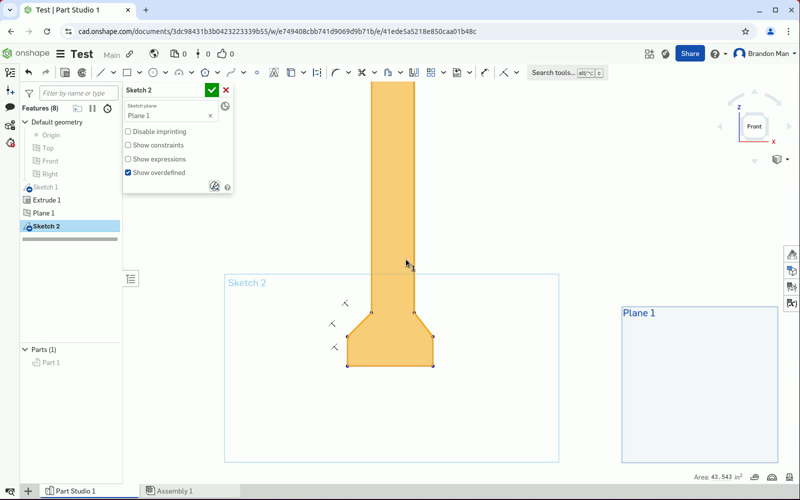
scroll(-6)
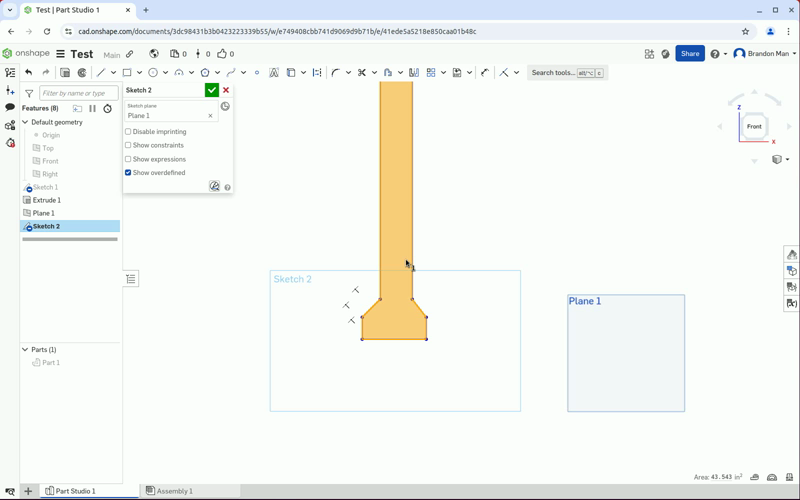
scroll(-6)
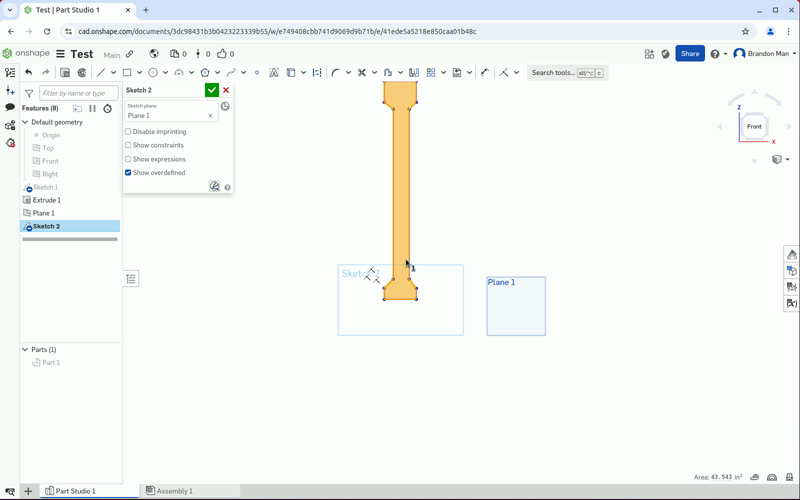
scroll(-6)
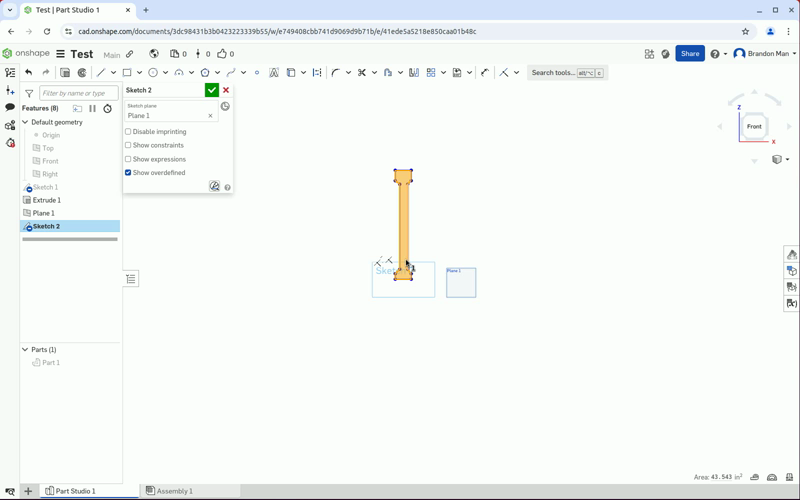
mouse_move(73, 352)
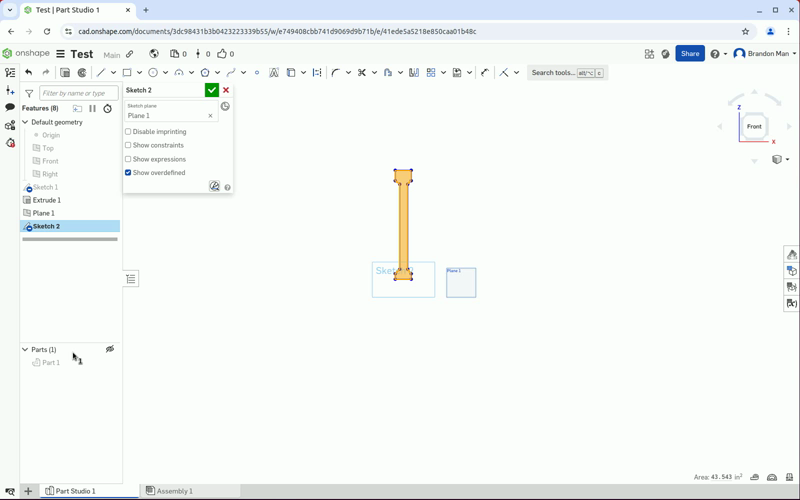
key(shift+y)
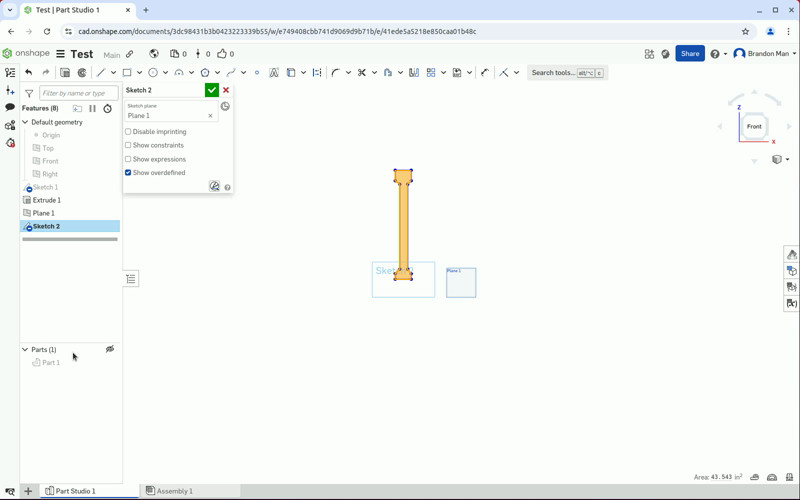
key(shift+e)
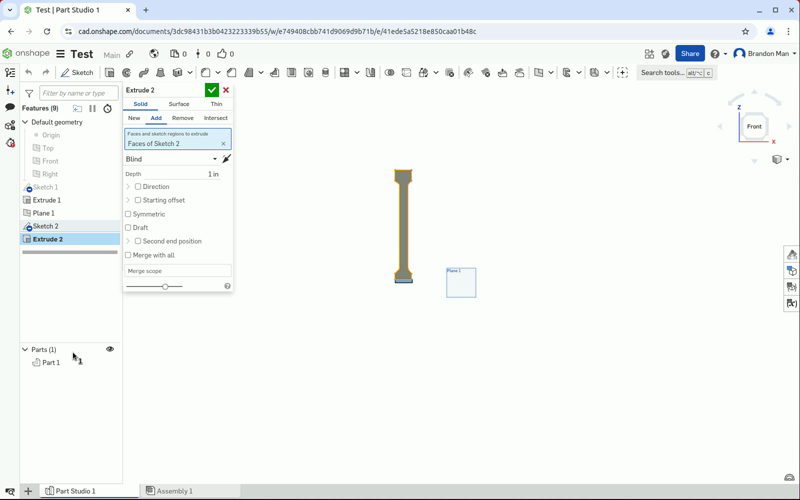
mouse_move(143, 106)
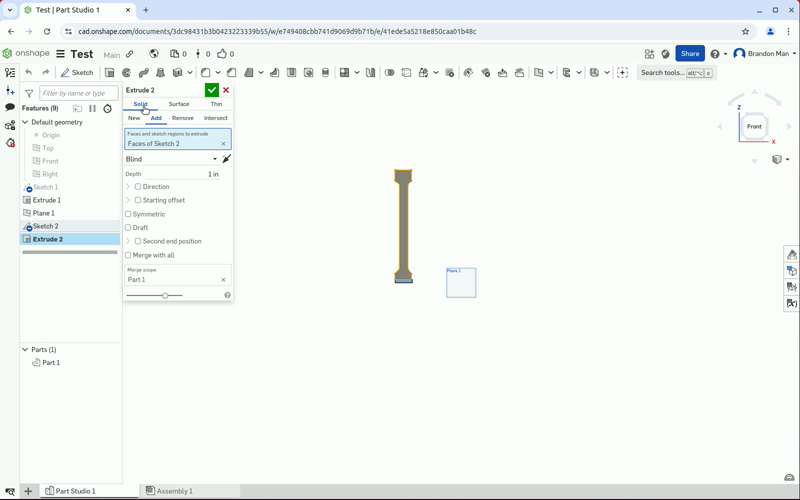
click(143, 106)
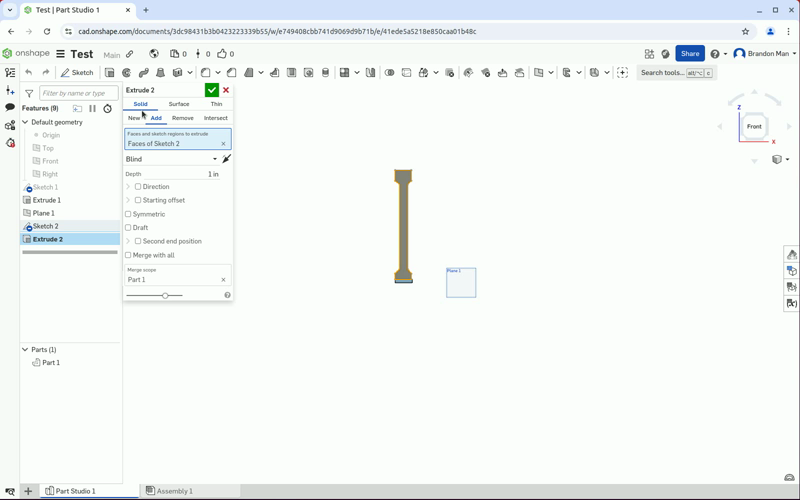
mouse_move(137, 120)
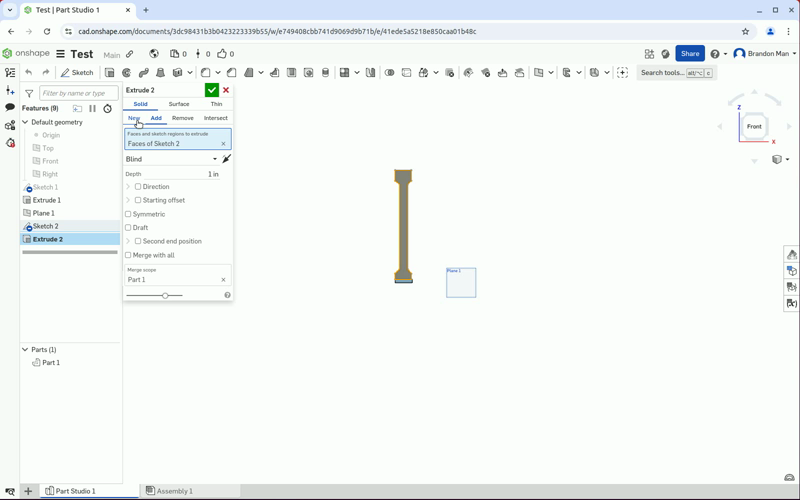
click(137, 120)
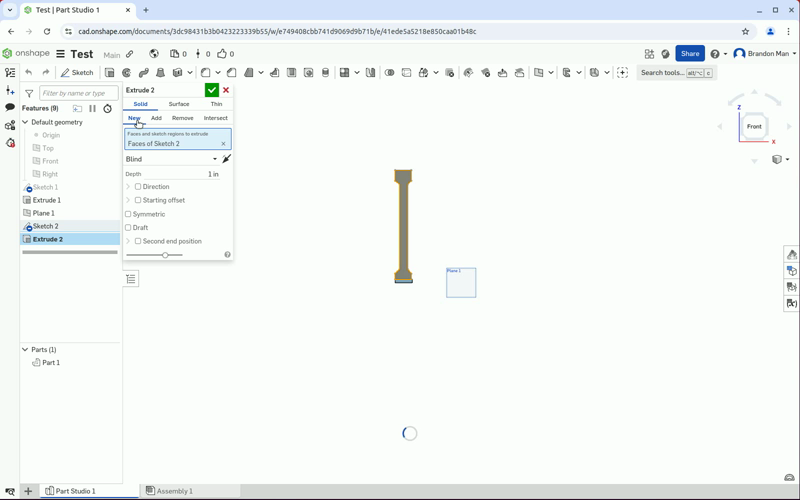
key(tab, 4)
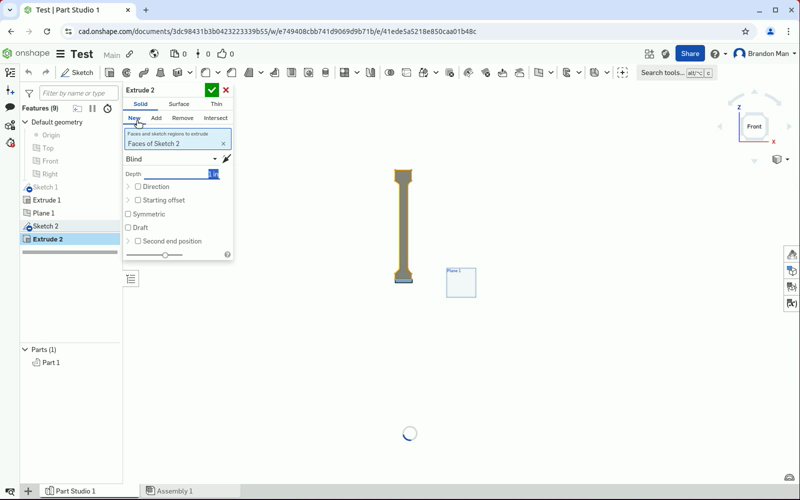
text(-0.722)
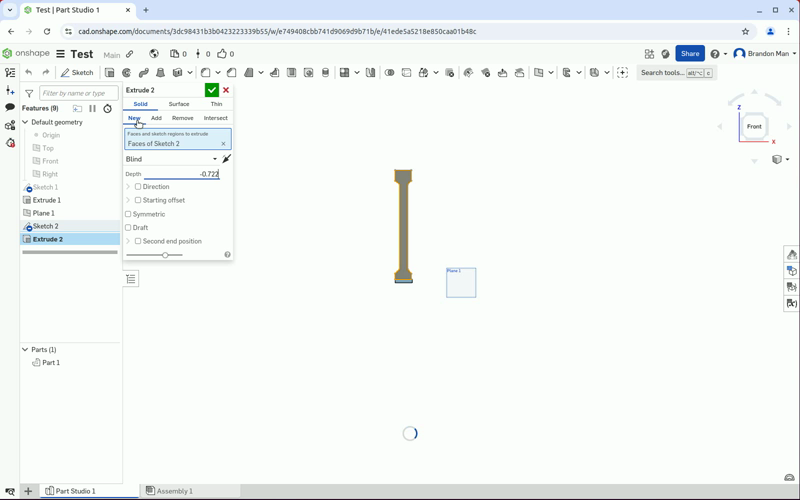
key(enter)
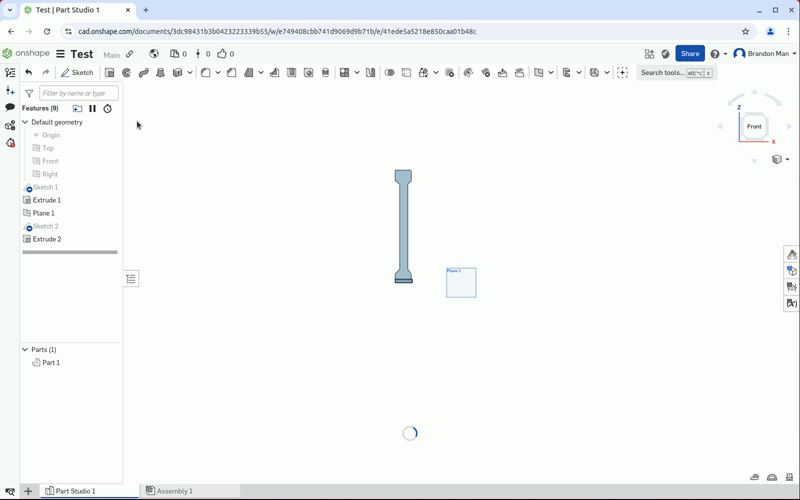
key(shift+h)
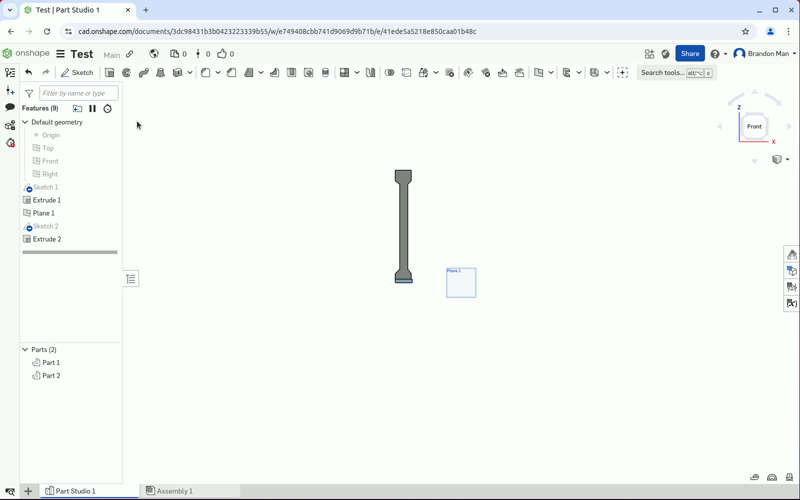
key(shift+h)
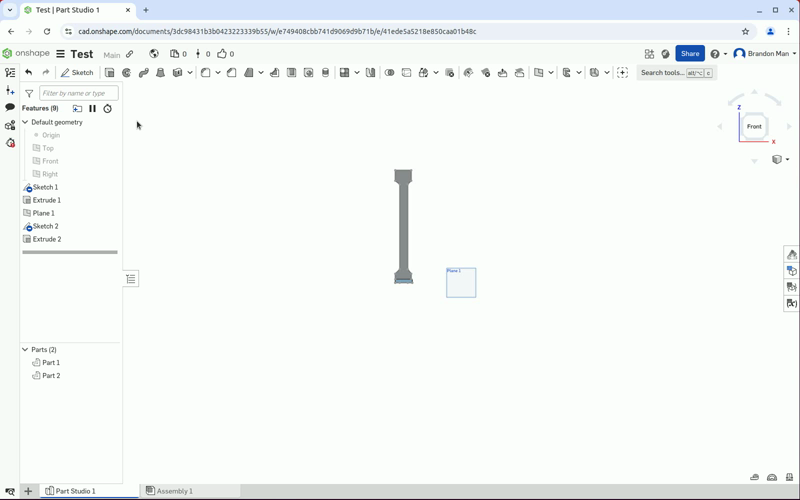
key(shift+7)
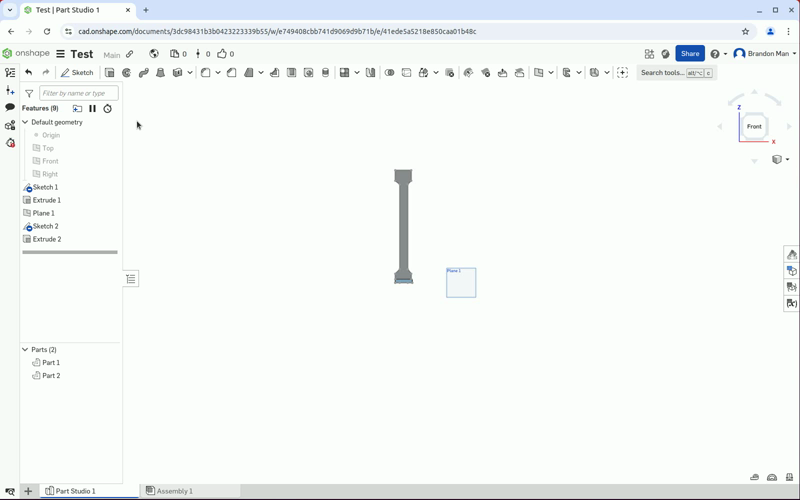
key(left, 2)
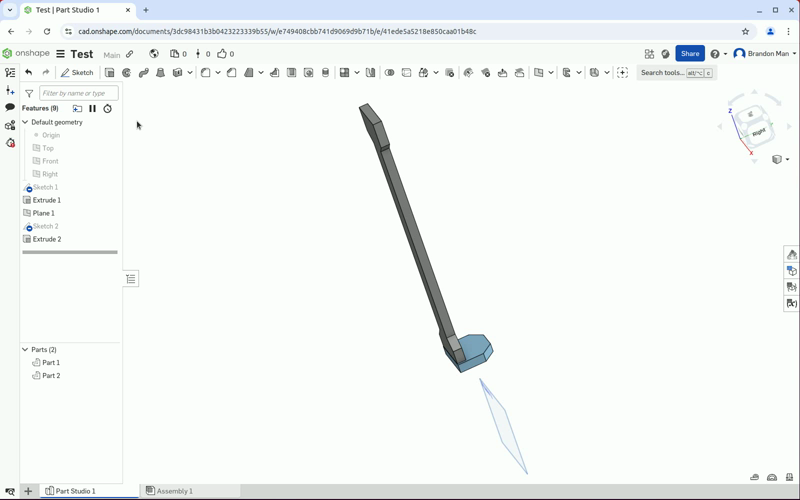
key(down, 2)
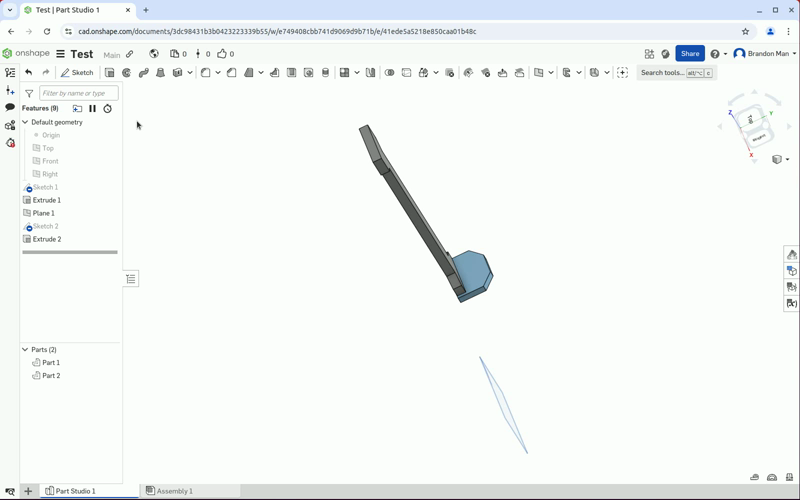
key(up, 2)
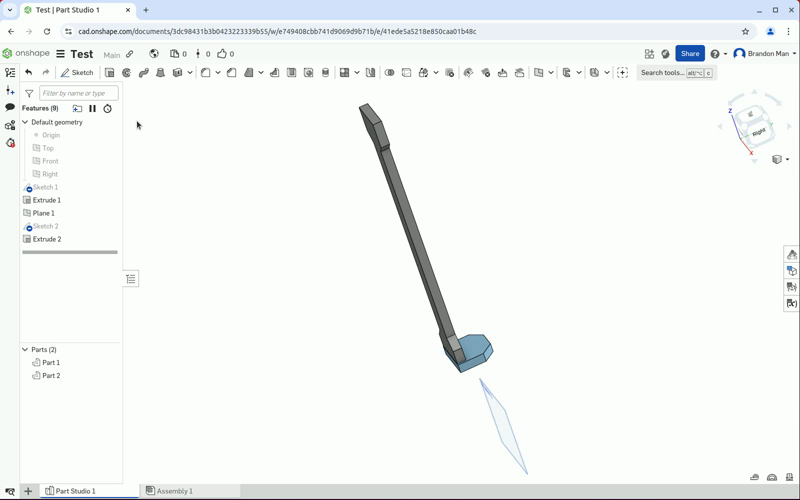
key(right, 2)
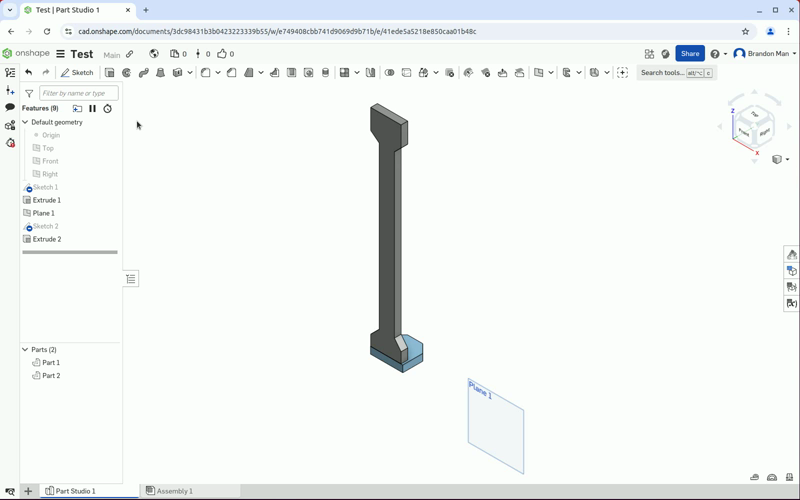
mouse_move(73, 189)
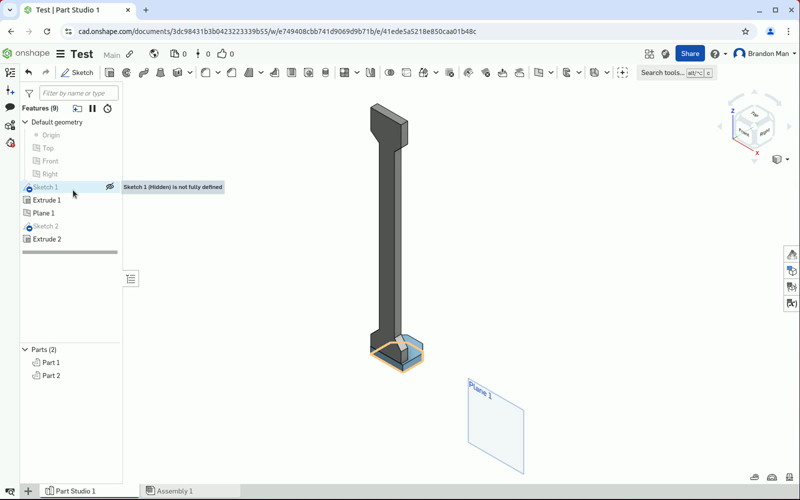
click(73, 189)